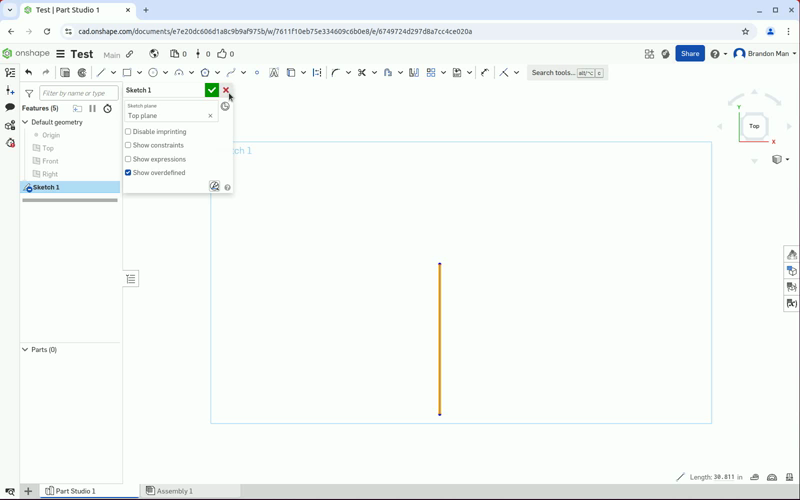
key(shift+h)
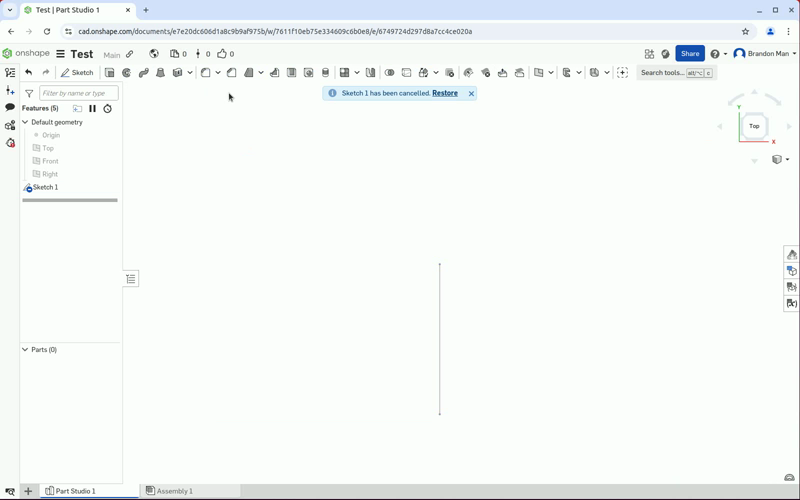
key(shift+s)
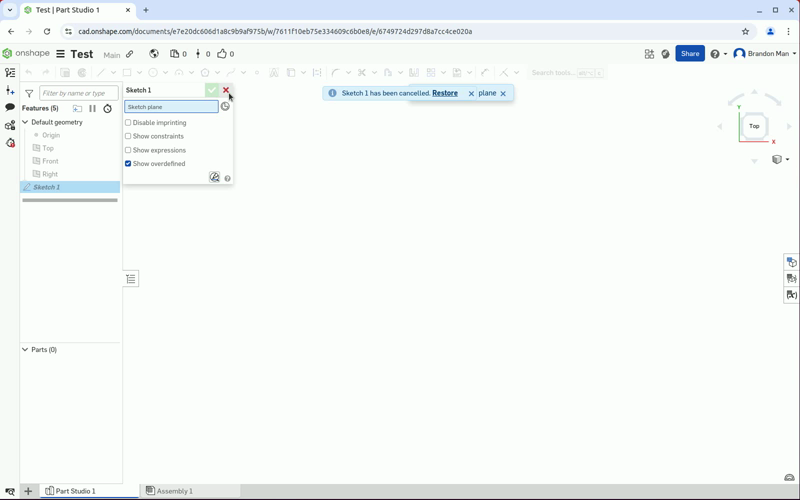
mouse_move(73, 150)
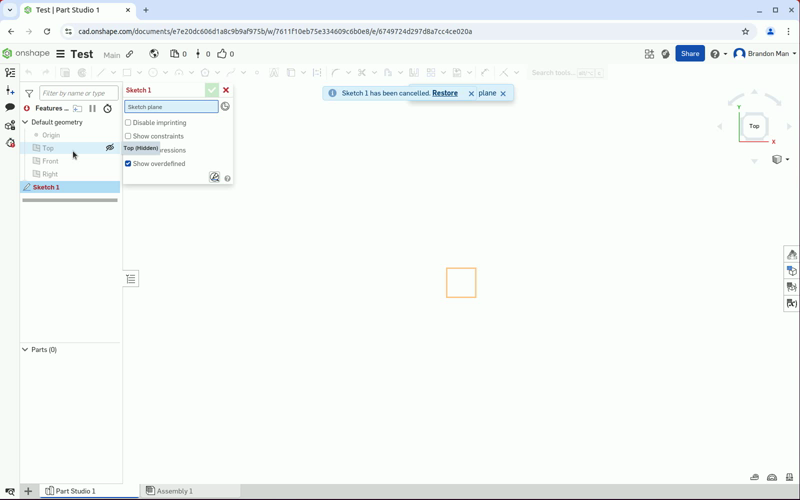
click(73, 150)
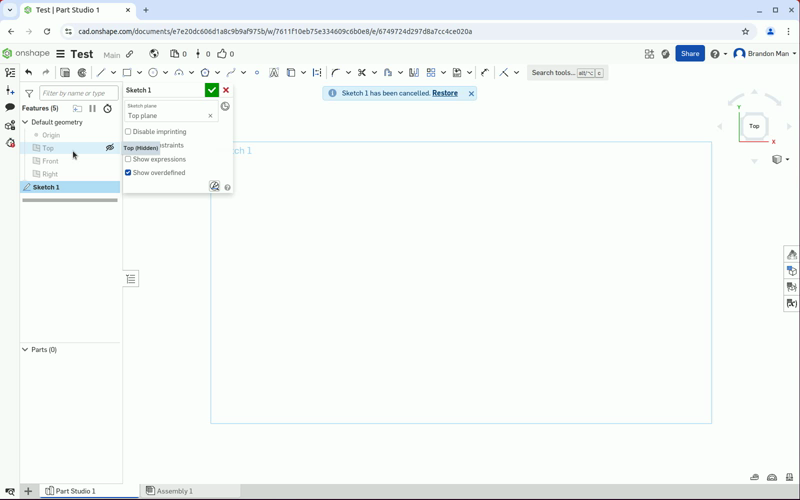
mouse_move(73, 352)
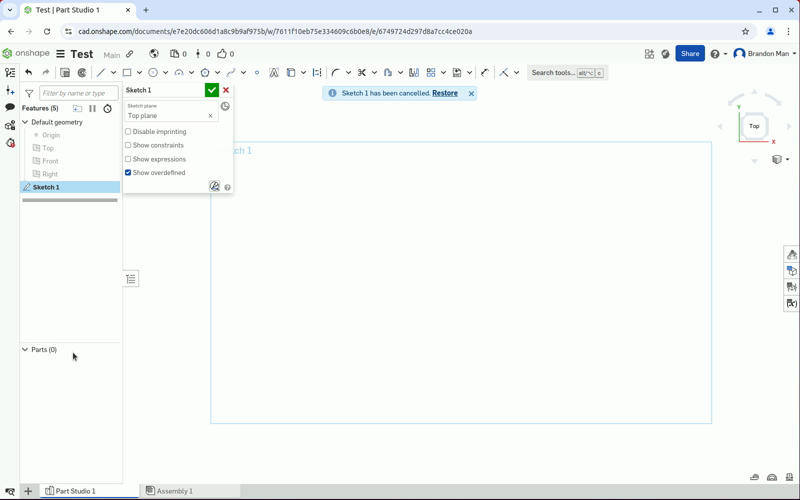
key(y)
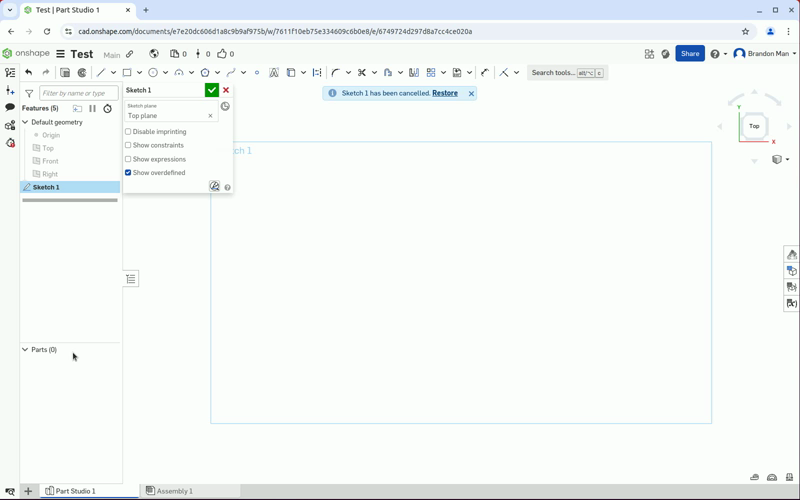
key(l)
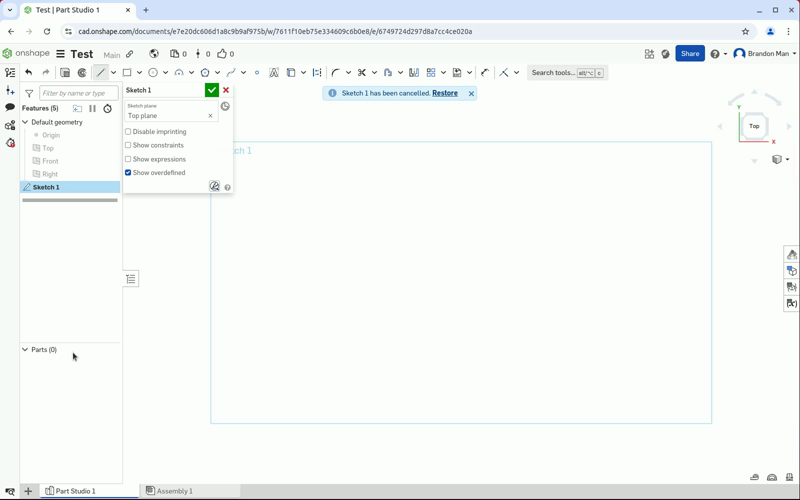
key_down(shift)
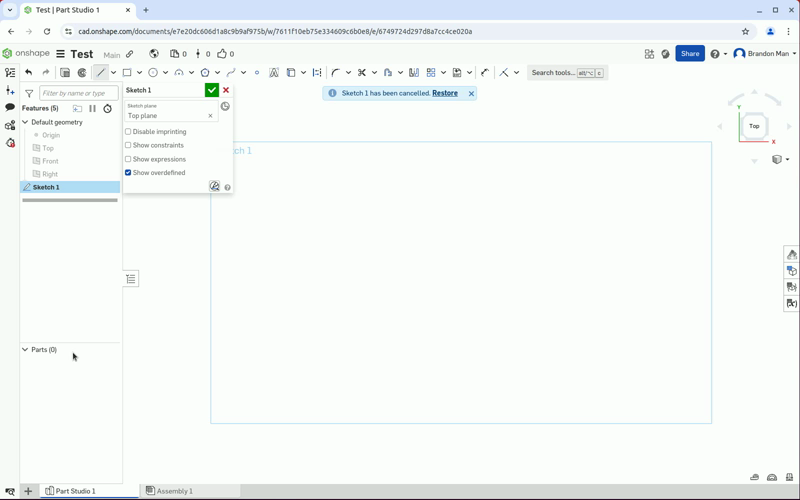
mouse_move(395, 395)
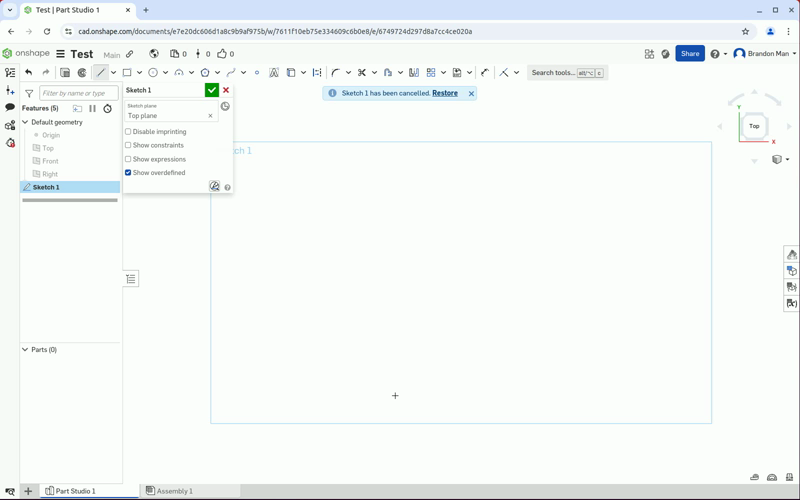
click(395, 395)
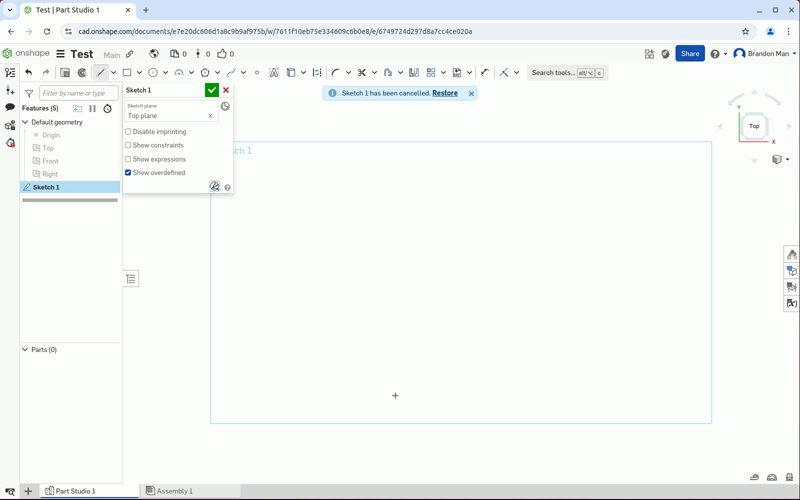
key_up(shift)
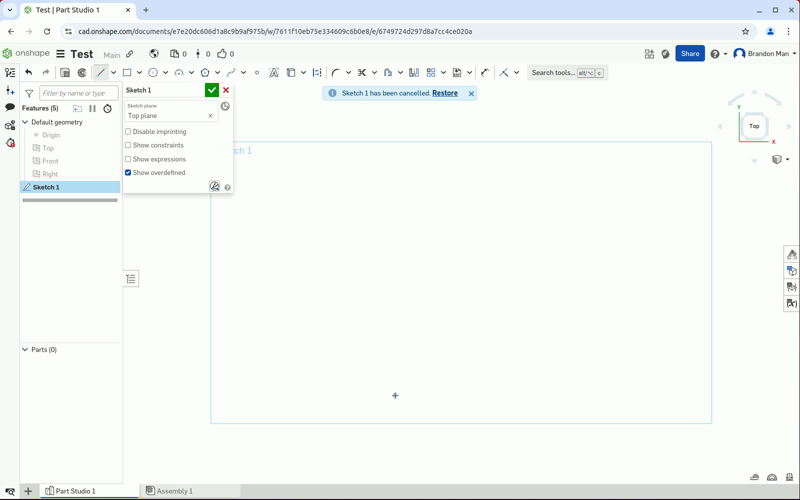
key_down(shift)
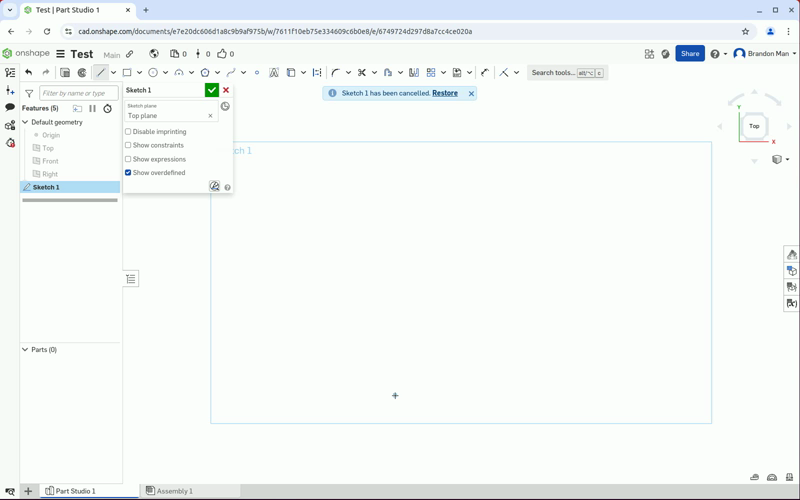
mouse_move(461, 395)
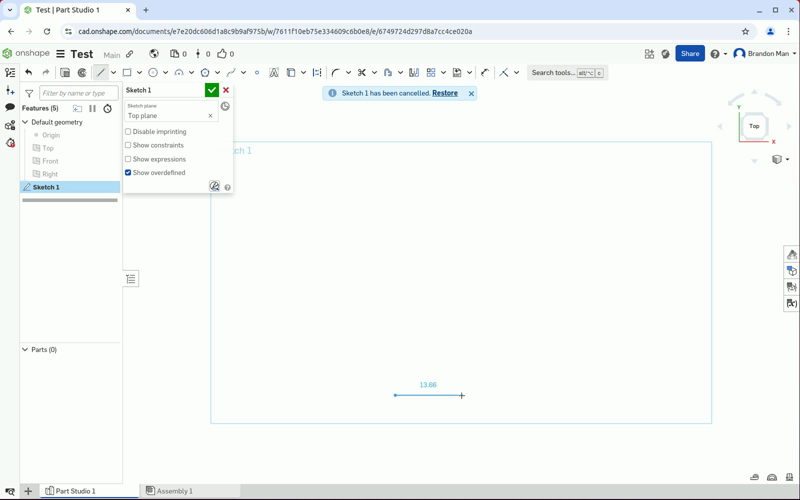
click(461, 395)
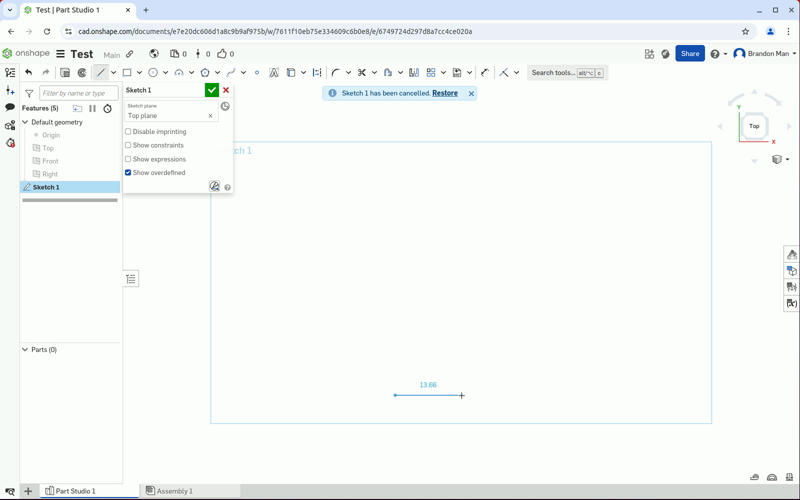
key_up(shift)
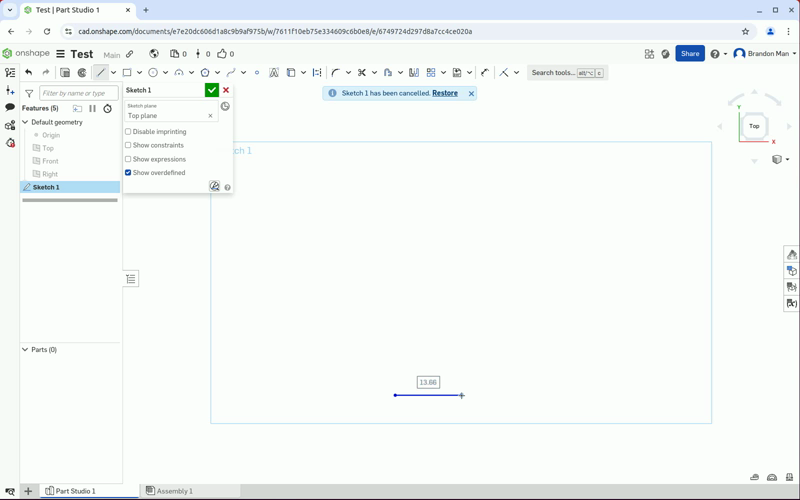
key_down(shift)
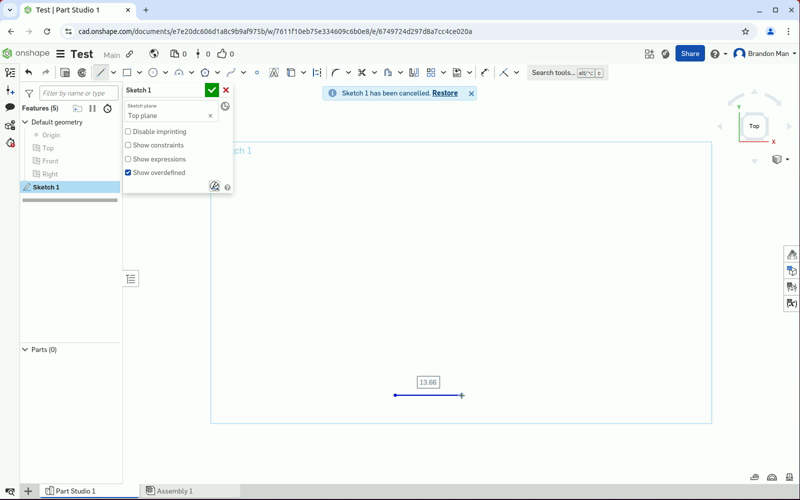
mouse_move(527, 395)
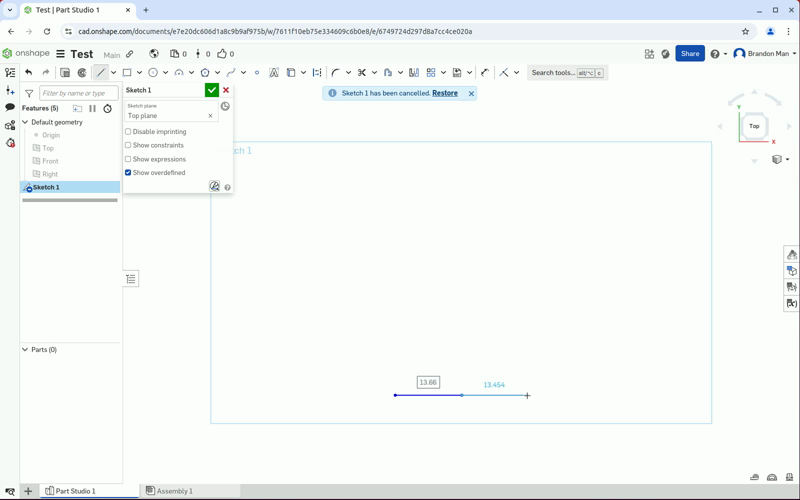
click(527, 395)
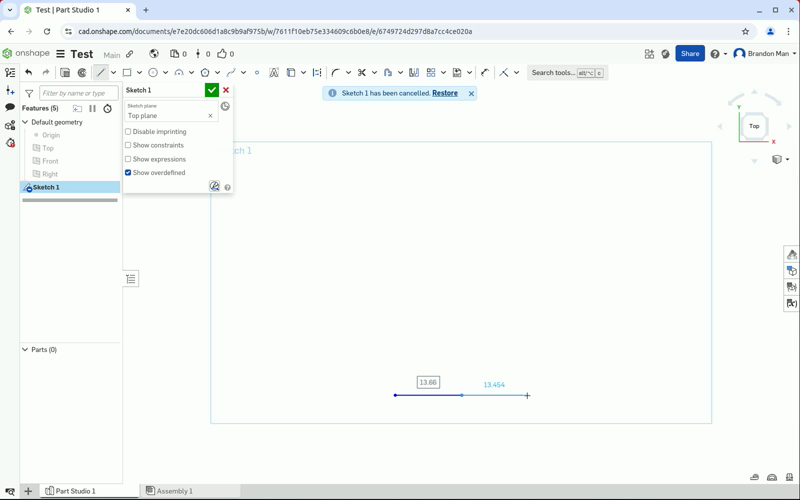
key_up(shift)
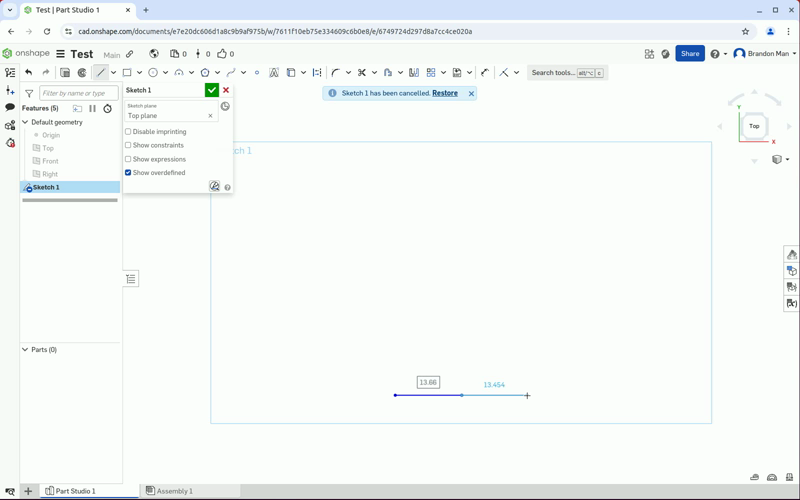
key_down(shift)
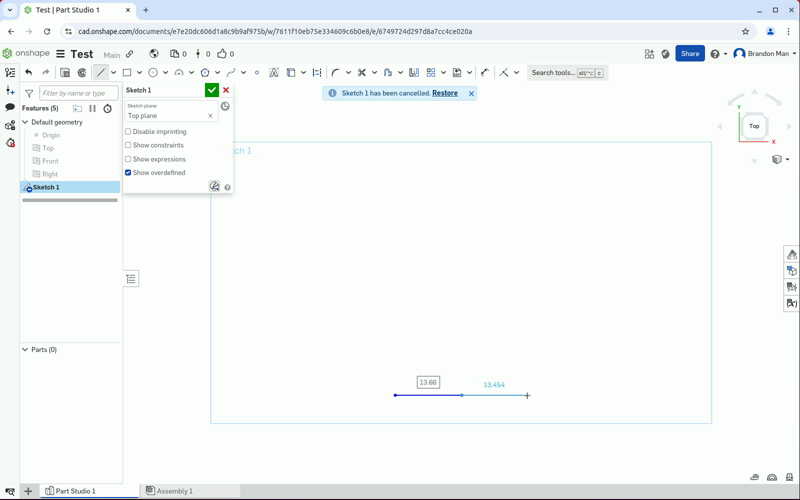
mouse_move(557, 395)
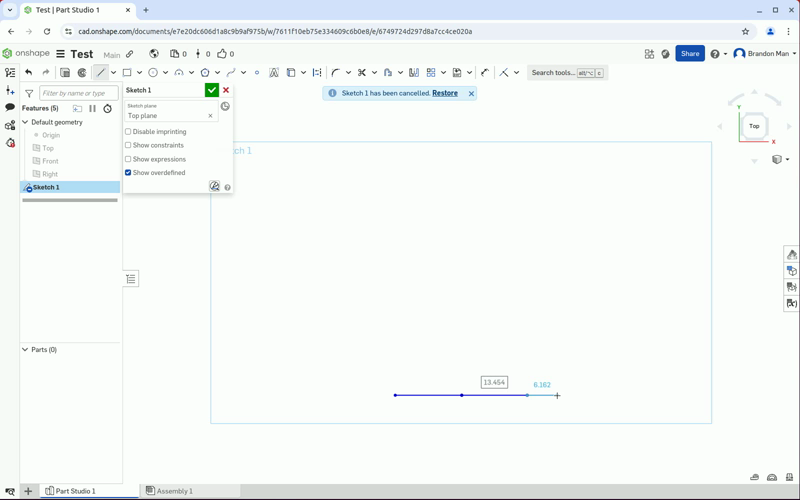
mouse_move(527, 377)
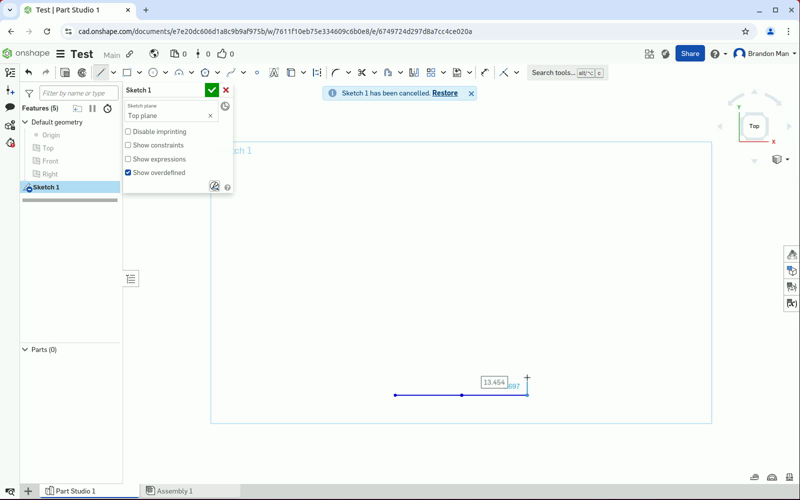
click(527, 377)
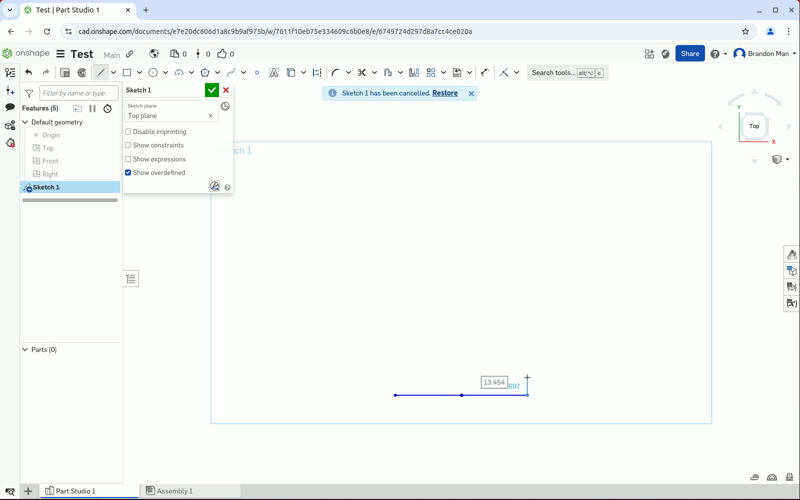
key_up(shift)
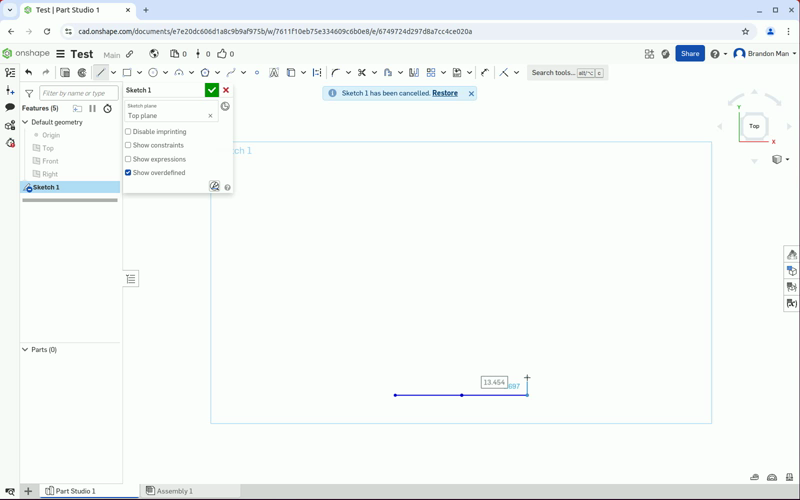
key(esc)
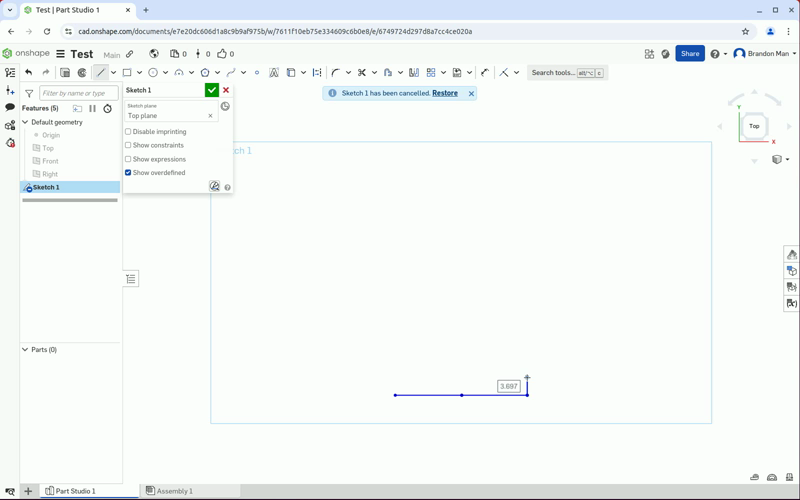
key(a)
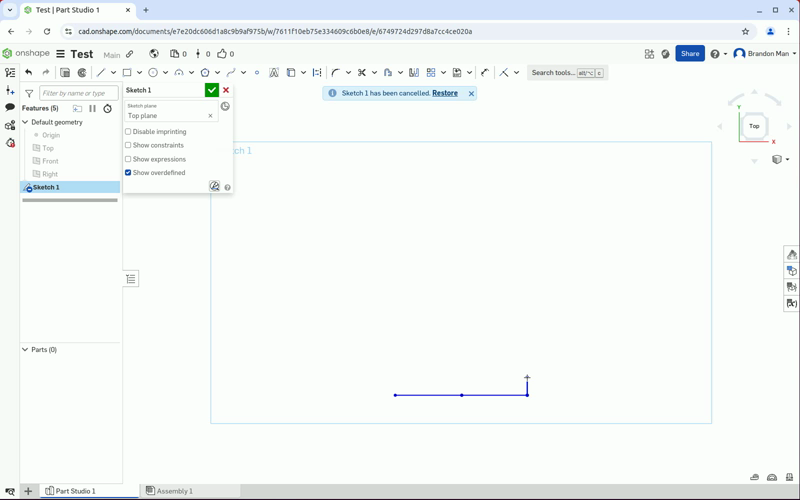
mouse_move(527, 377)
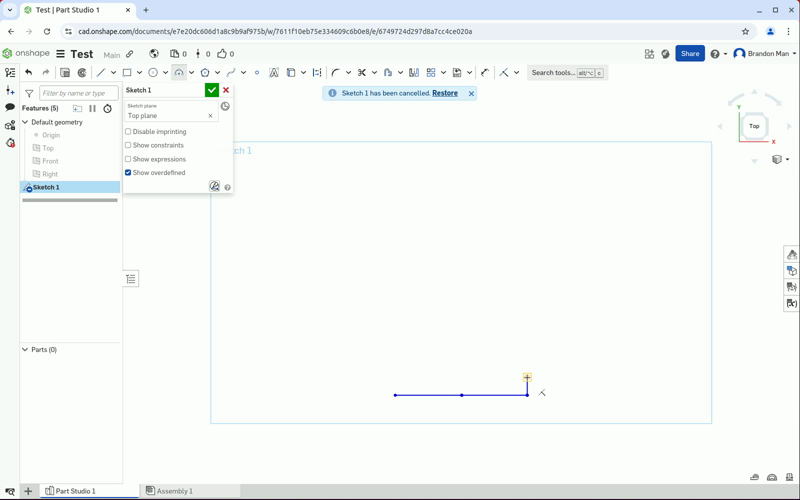
click(527, 377)
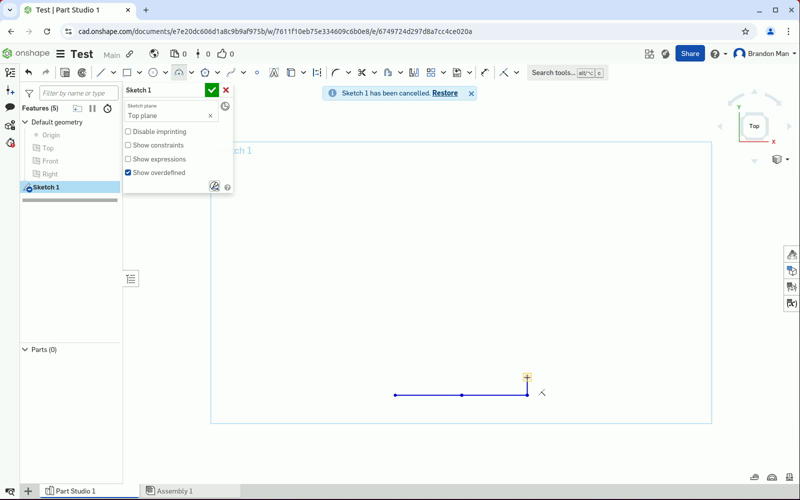
key_down(shift)
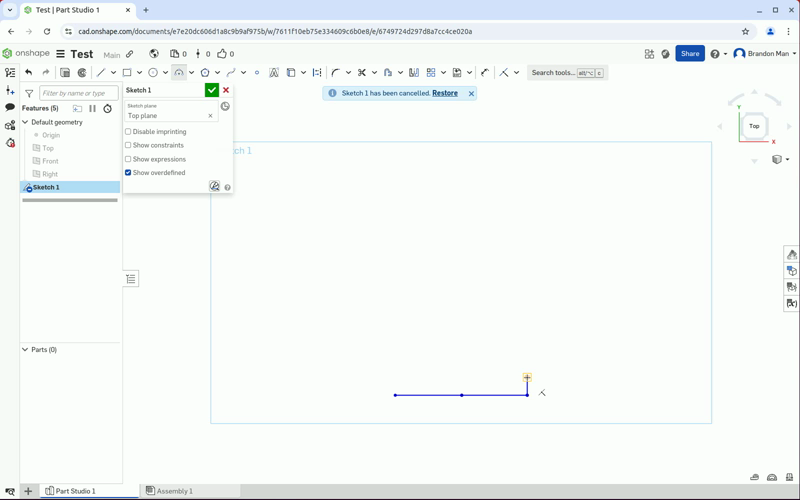
mouse_move(502, 377)
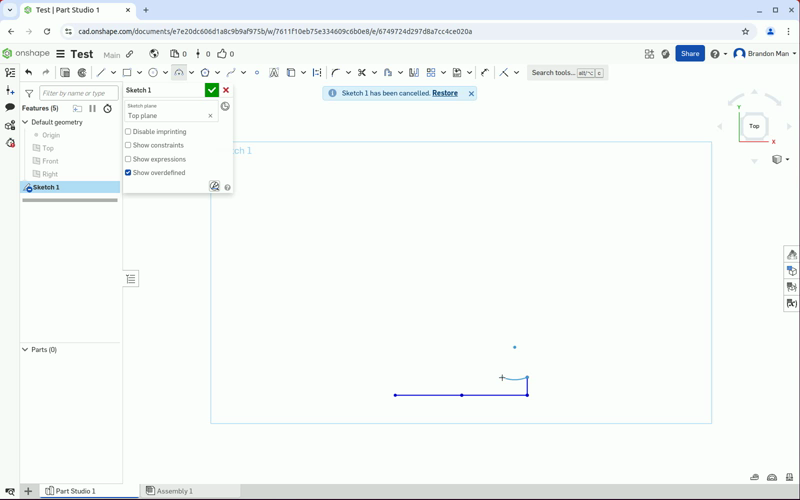
click(502, 377)
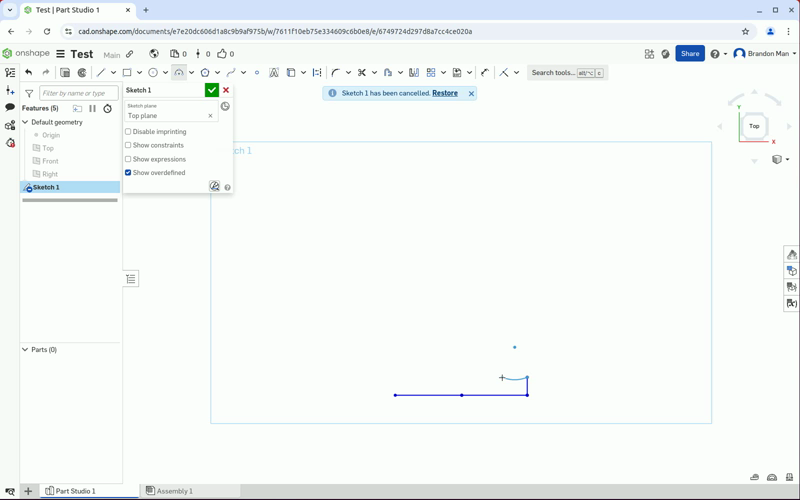
mouse_move(514, 389)
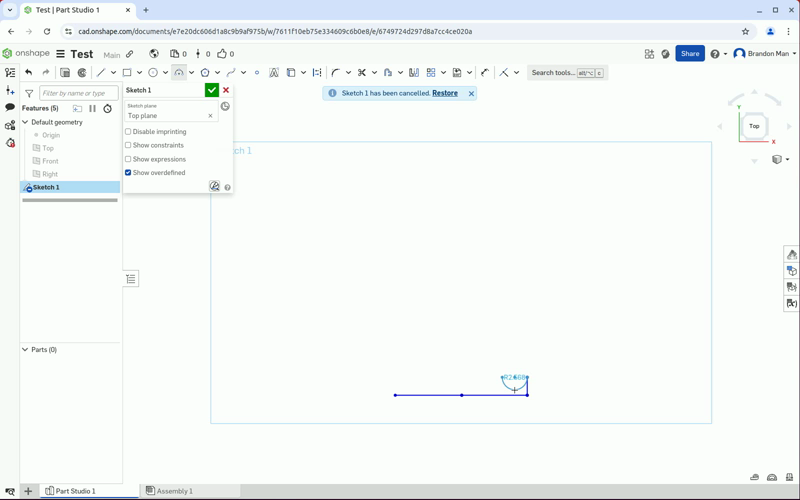
click(514, 389)
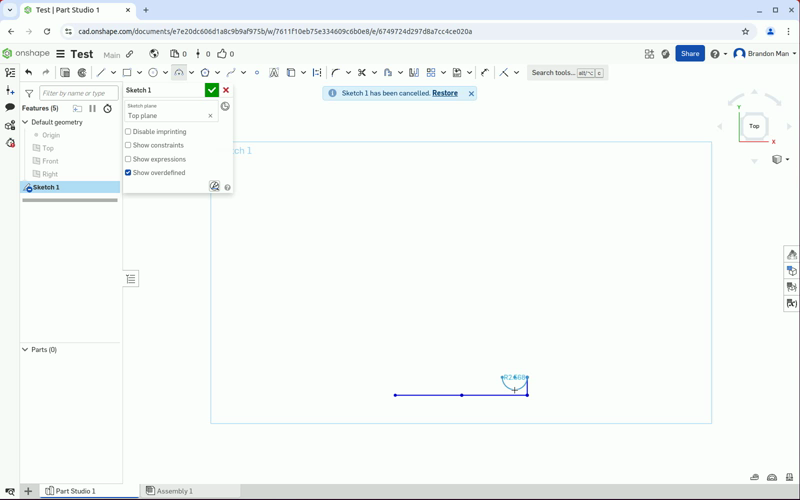
key_up(shift)
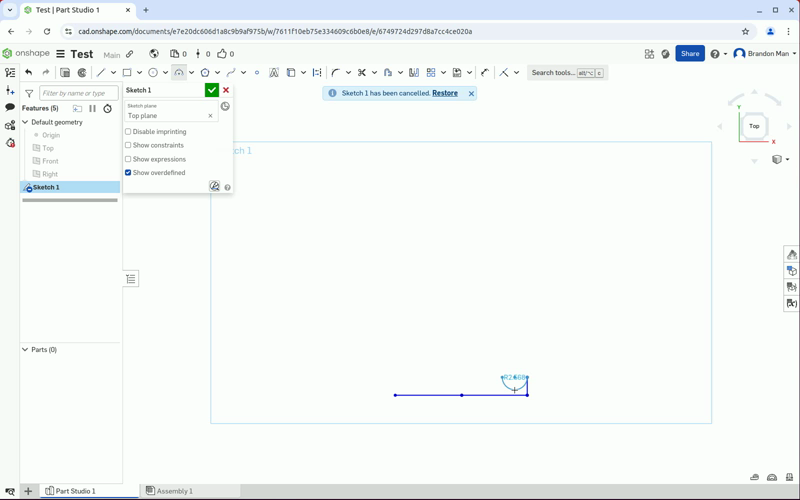
key(esc)
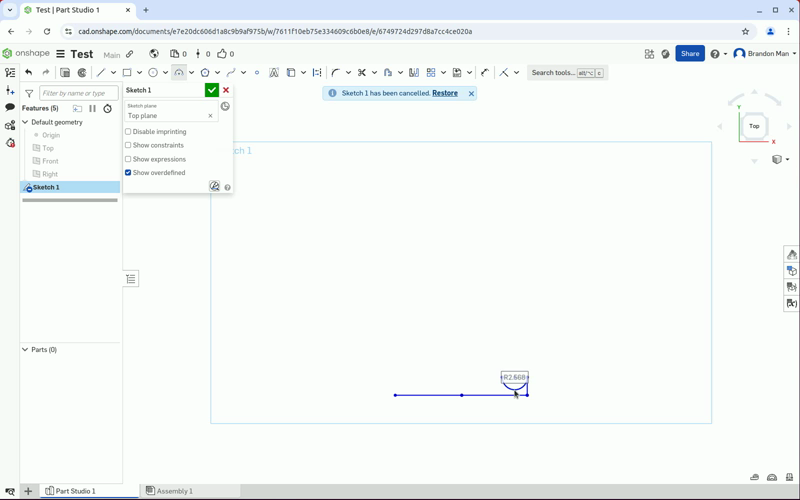
key(l)
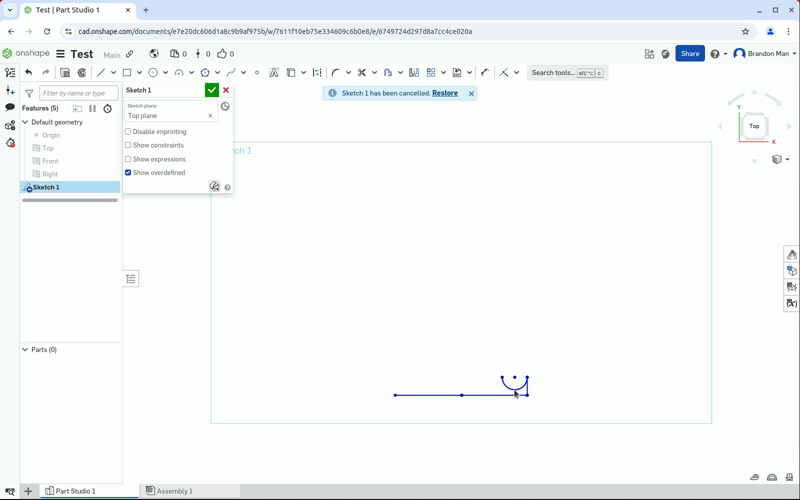
mouse_move(502, 377)
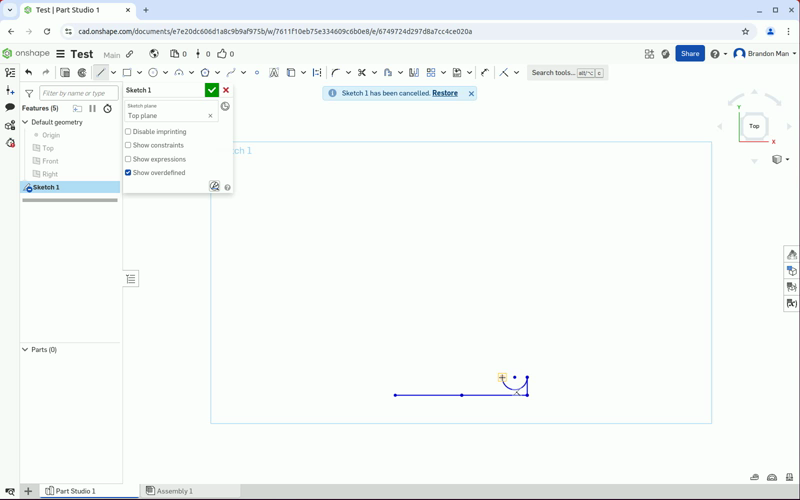
click(502, 377)
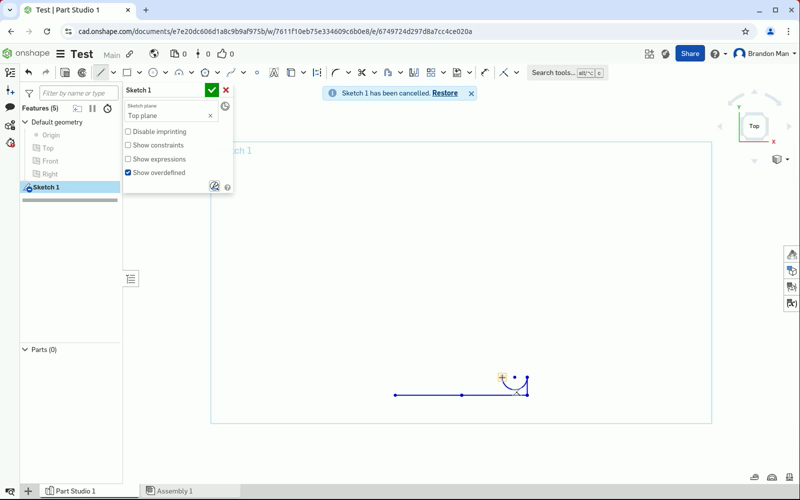
key_down(shift)
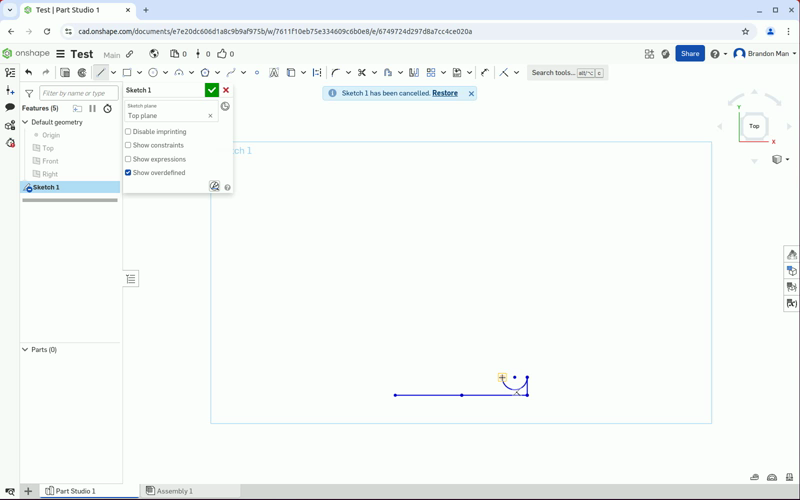
mouse_move(532, 377)
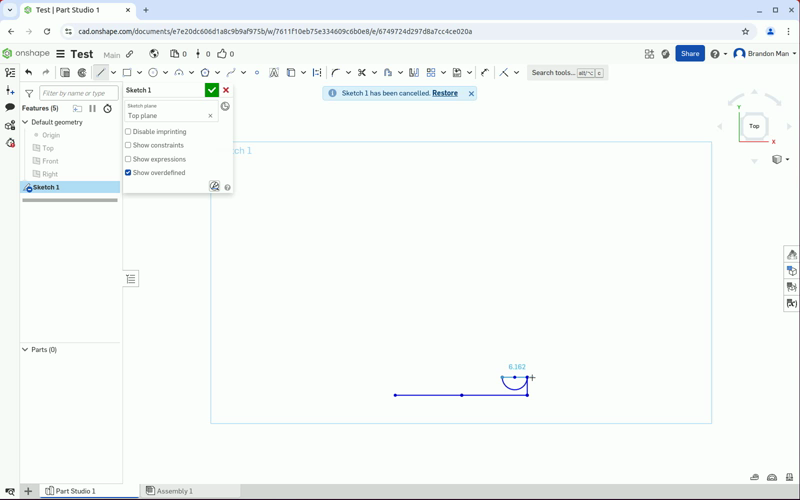
mouse_move(502, 385)
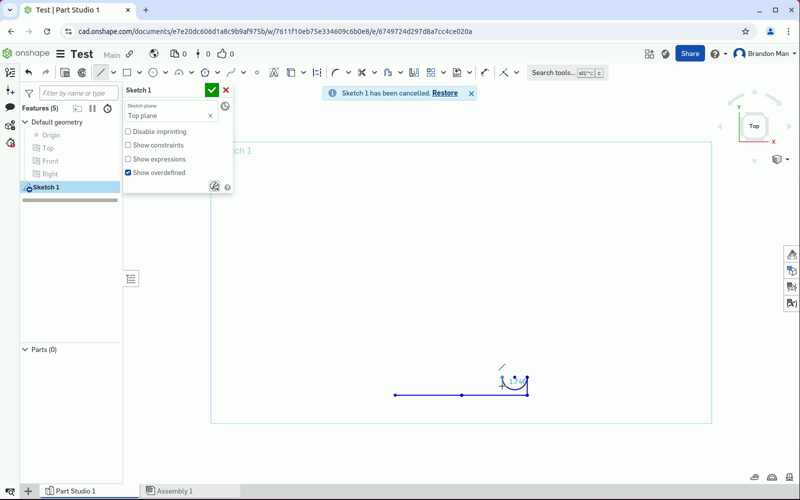
click(502, 385)
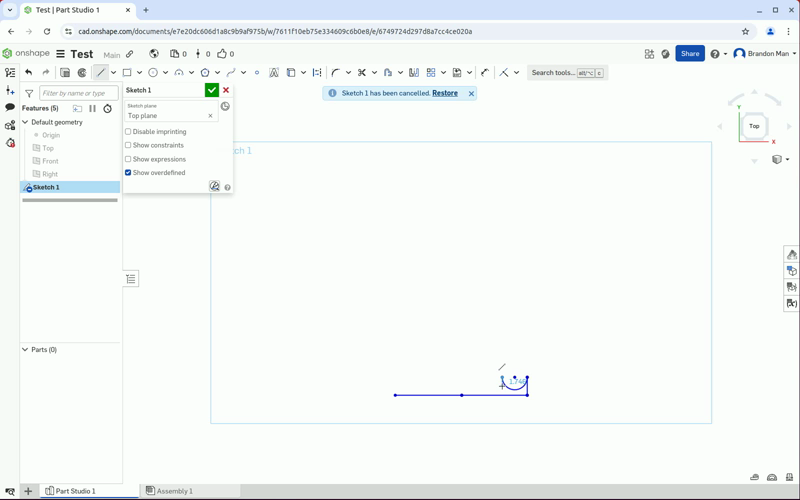
key_up(shift)
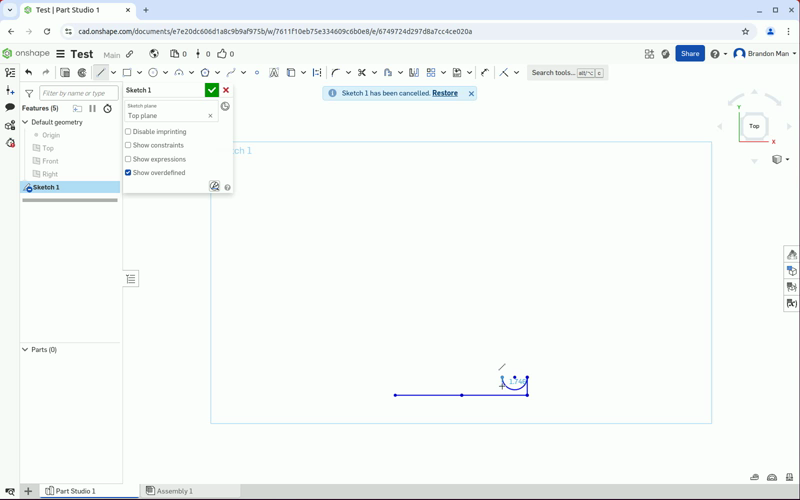
key_down(shift)
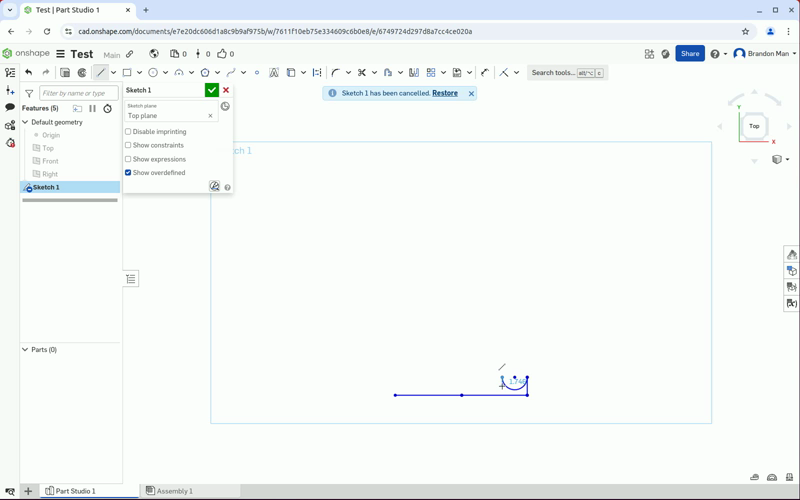
mouse_move(532, 385)
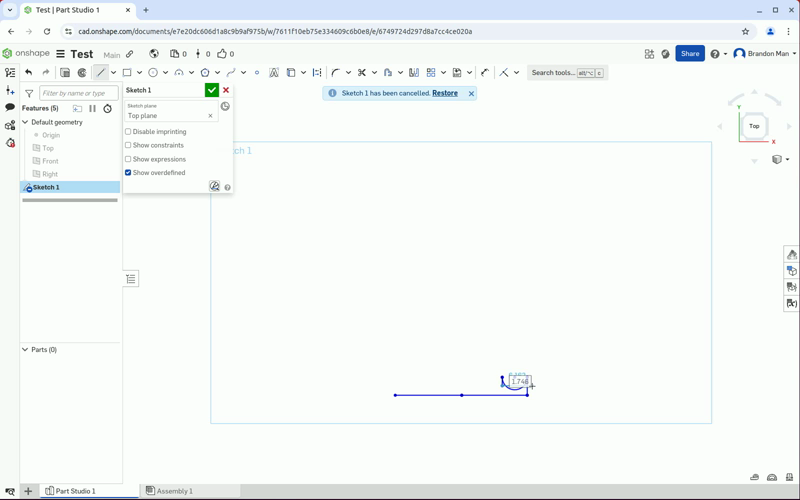
mouse_move(461, 385)
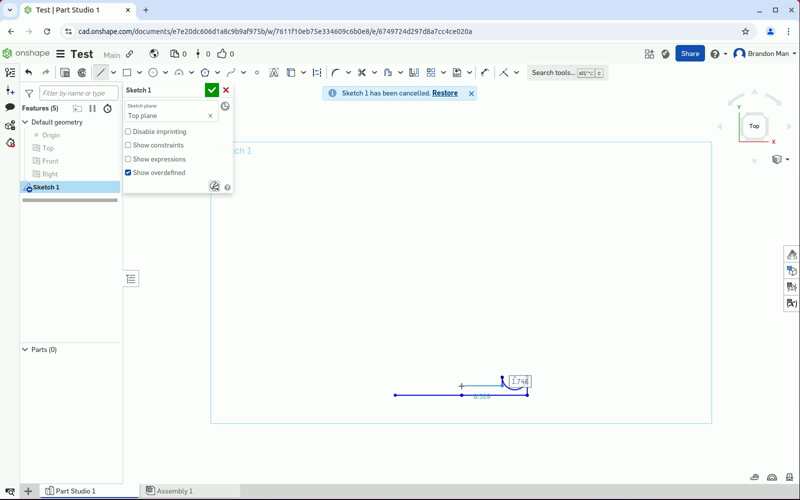
click(461, 385)
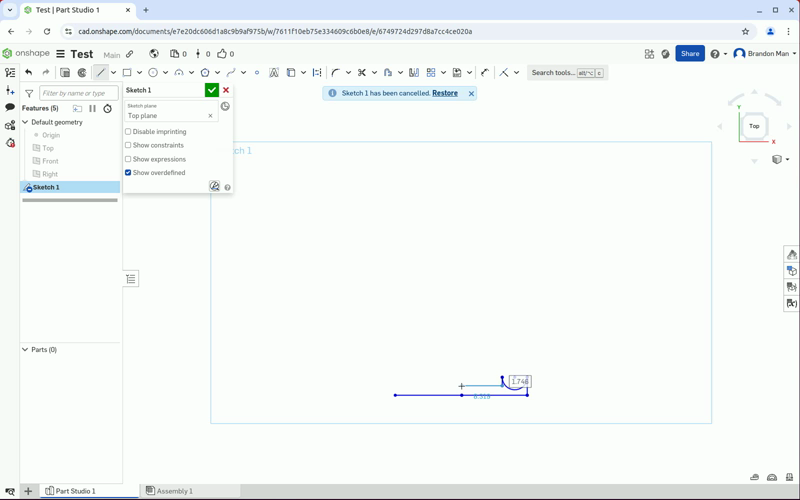
key_up(shift)
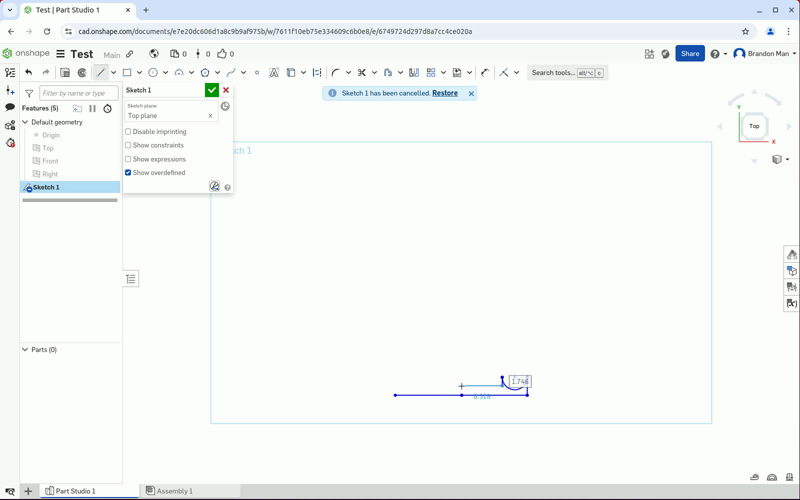
key_down(shift)
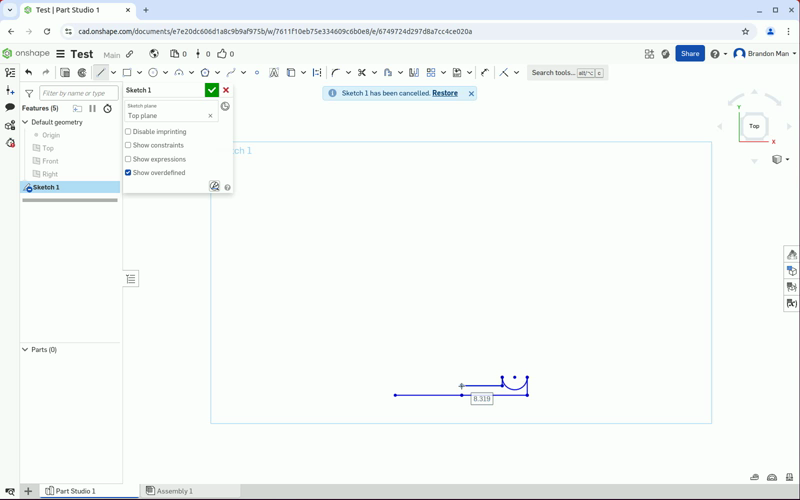
mouse_move(492, 385)
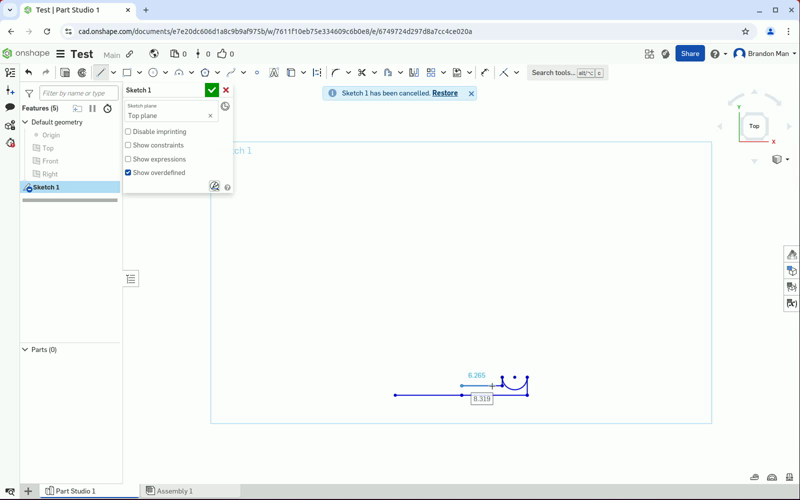
mouse_move(419, 385)
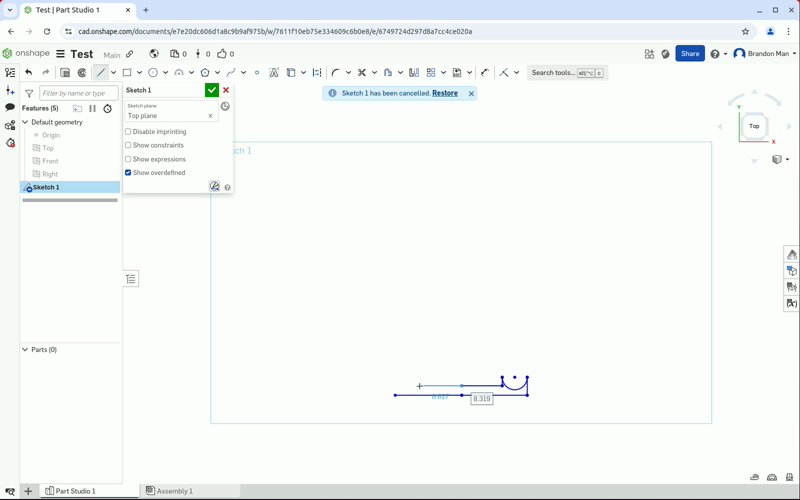
click(419, 385)
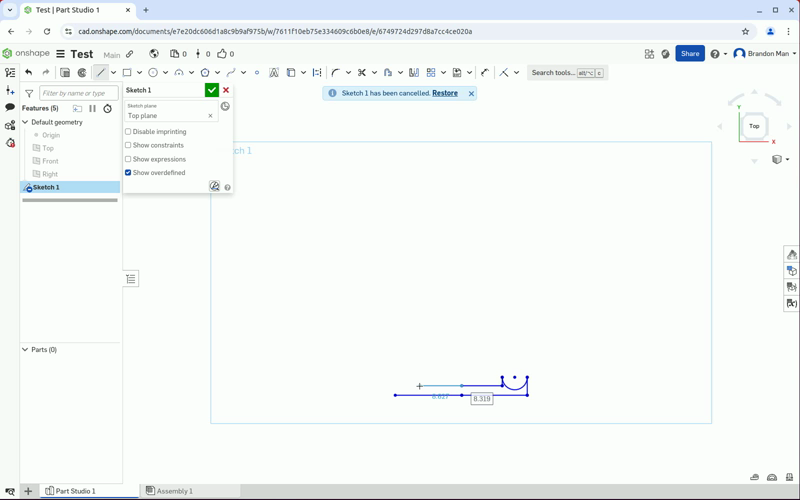
key_up(shift)
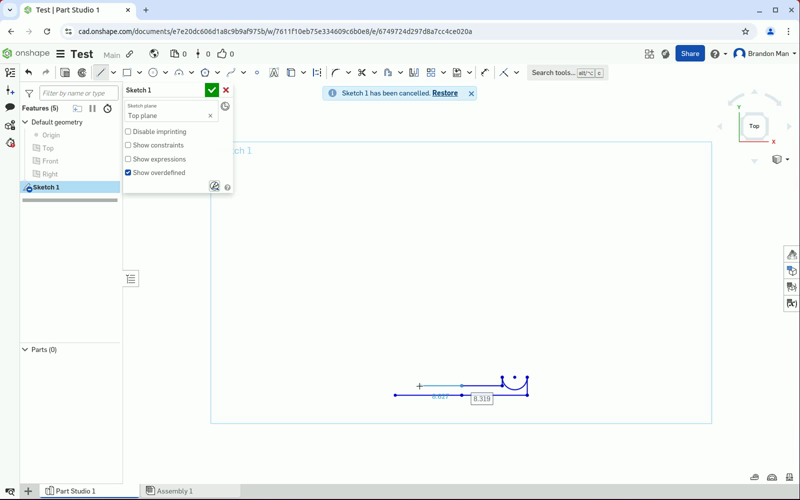
key_down(shift)
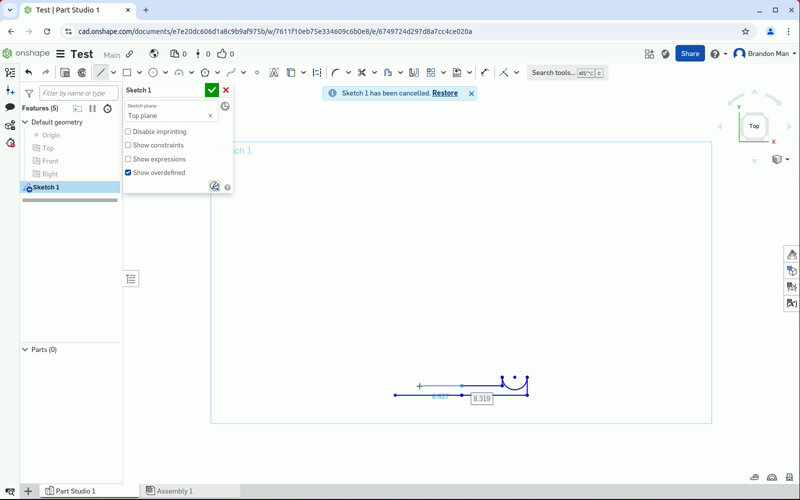
mouse_move(450, 385)
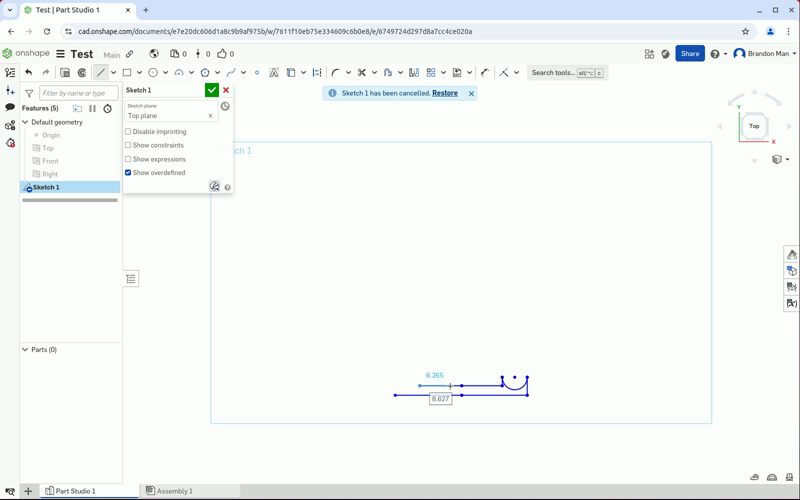
mouse_move(419, 377)
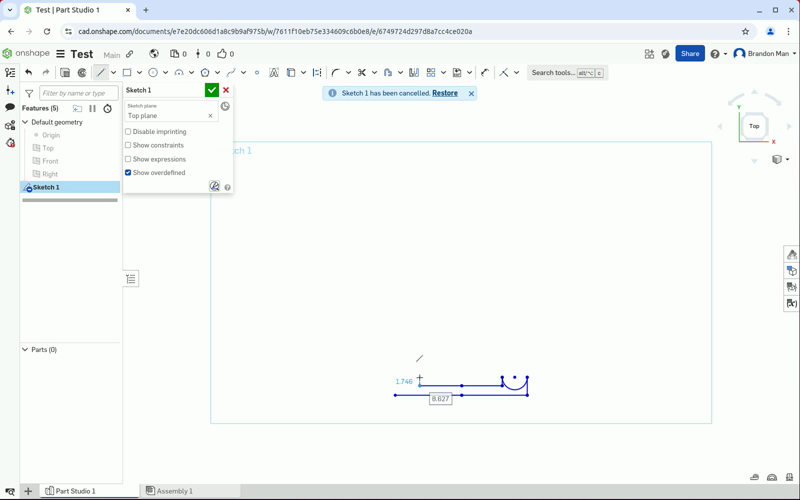
click(419, 377)
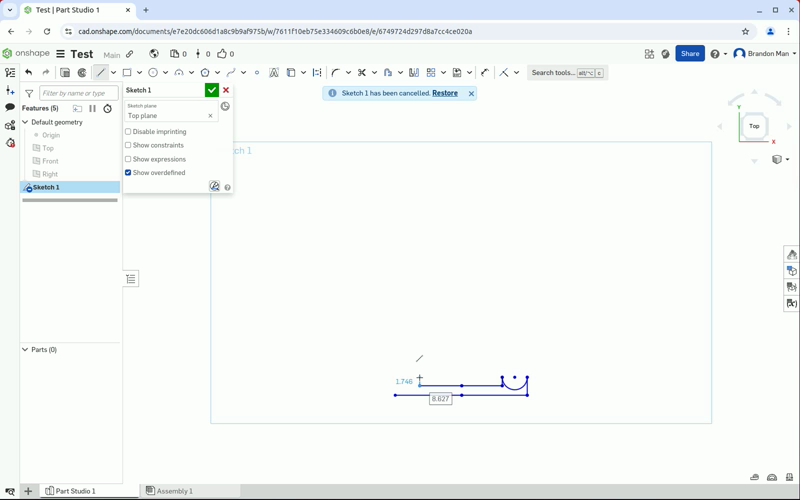
key_up(shift)
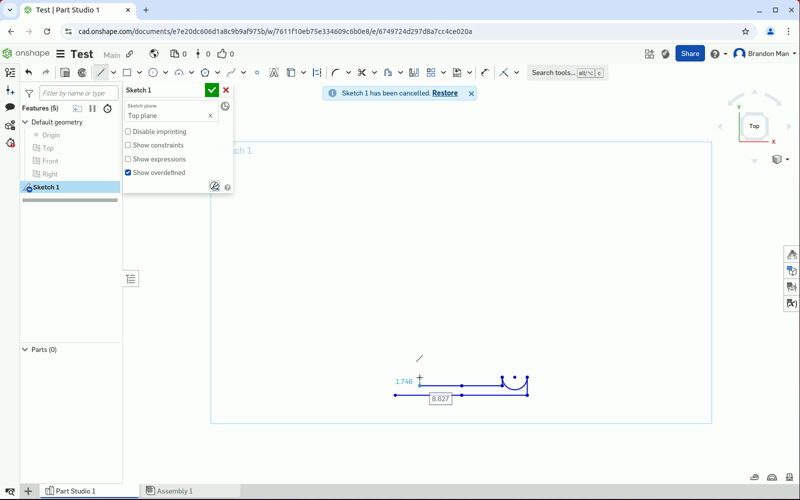
key(esc)
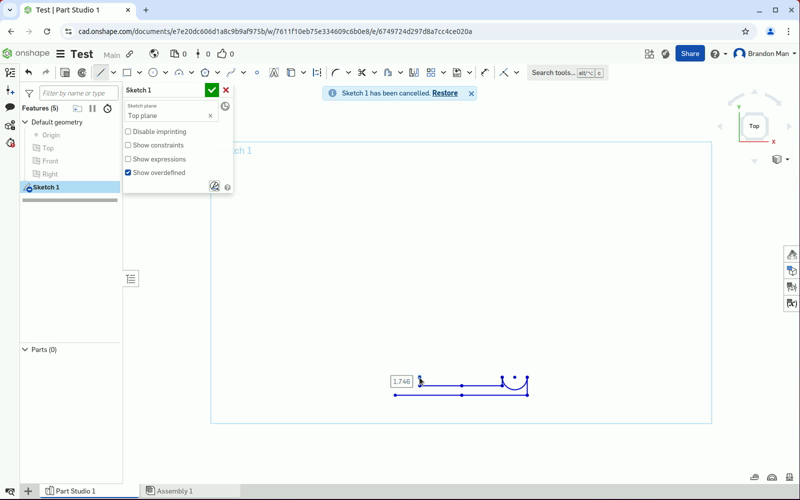
key(a)
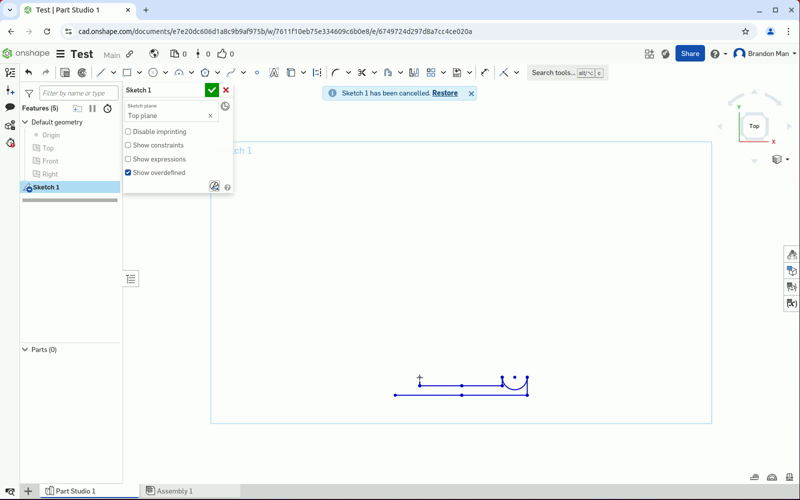
mouse_move(419, 377)
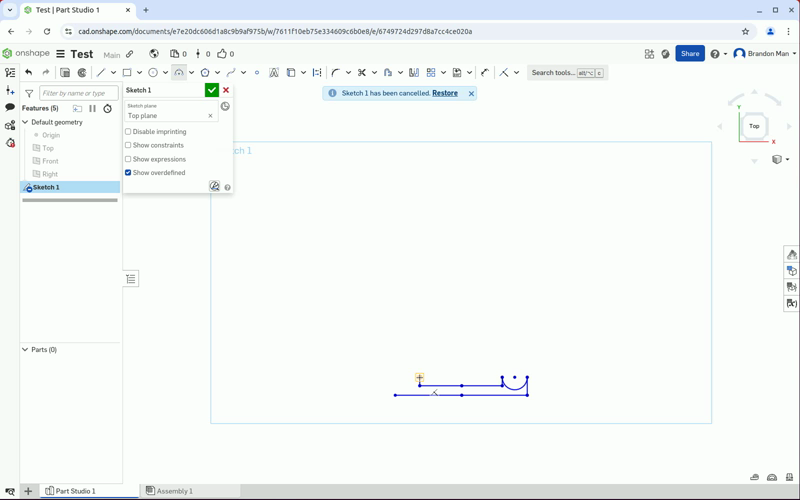
click(419, 377)
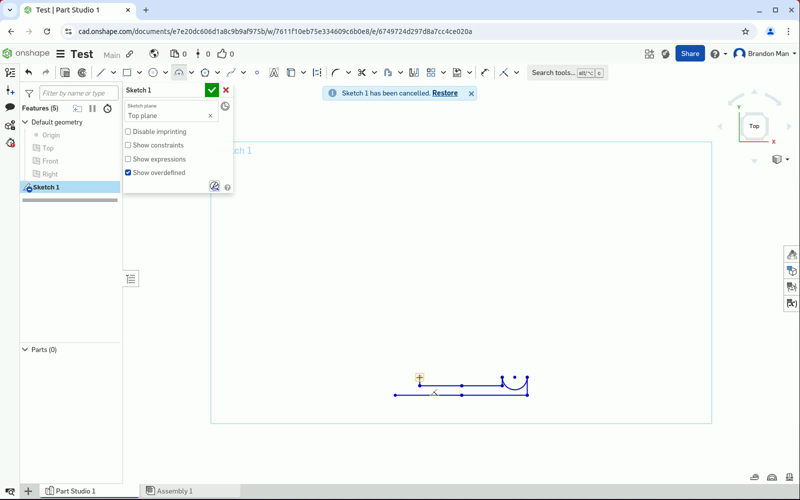
key_down(shift)
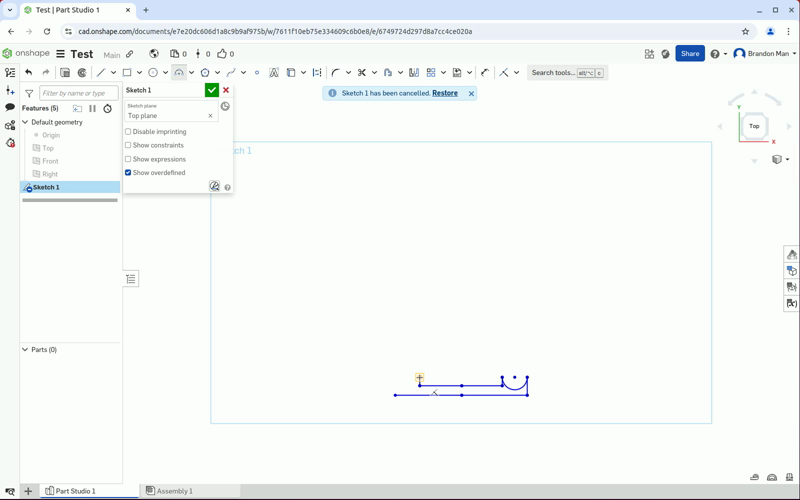
mouse_move(395, 377)
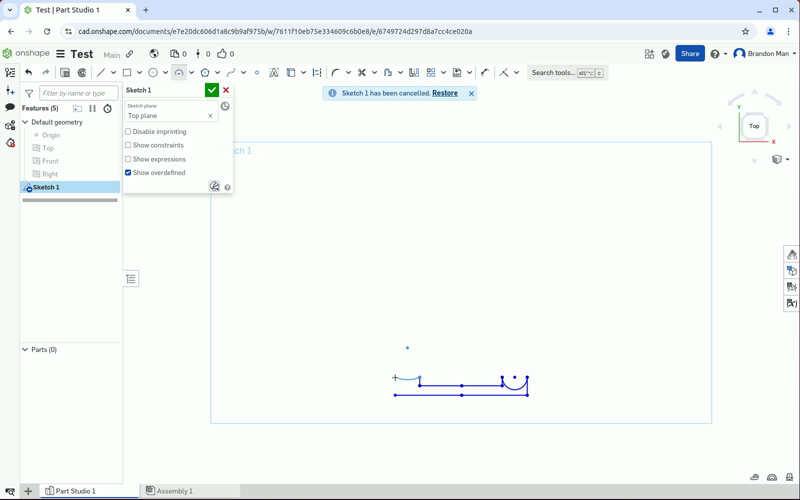
click(395, 377)
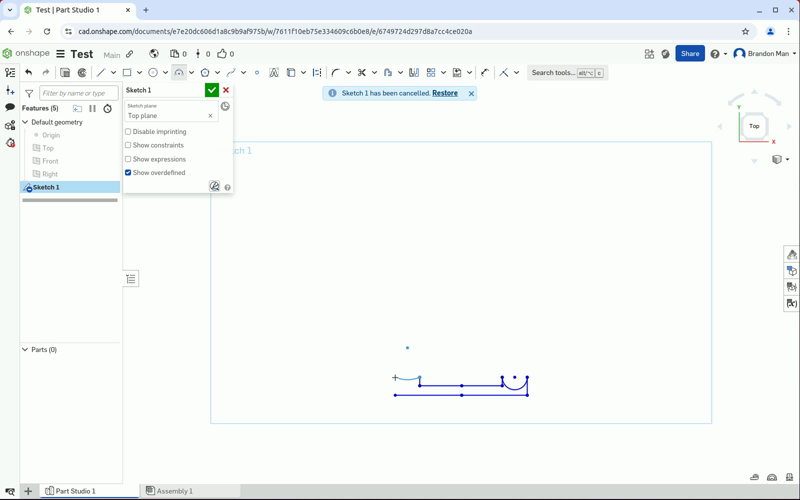
mouse_move(407, 389)
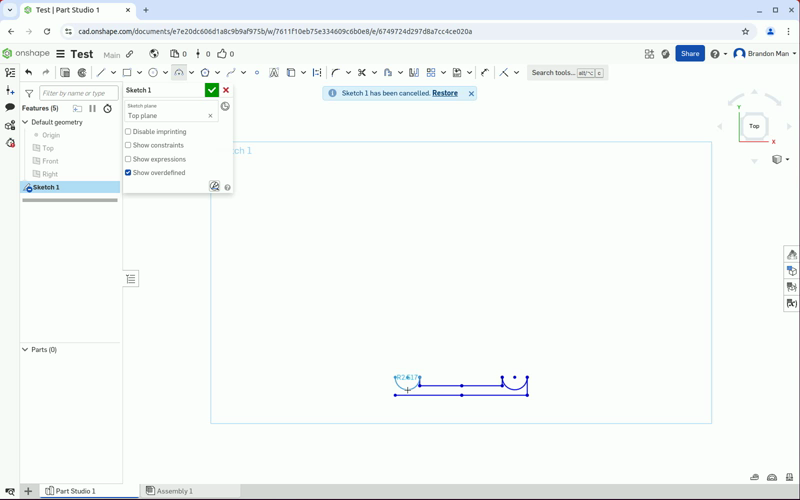
click(407, 389)
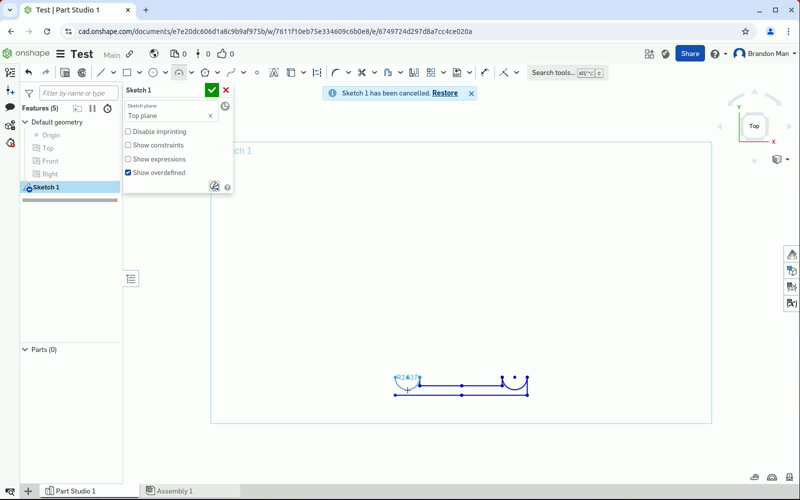
key_up(shift)
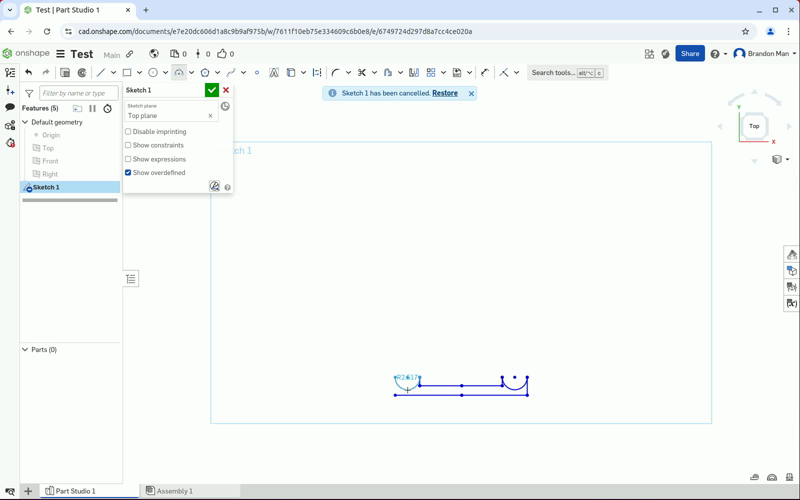
key(esc)
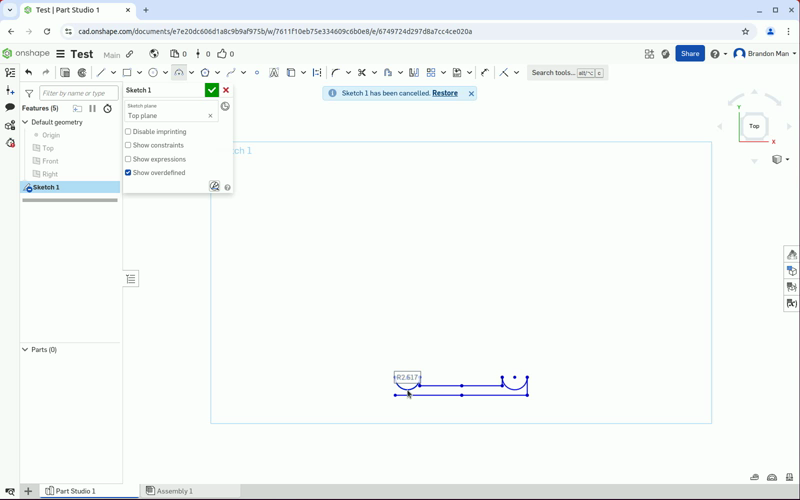
key(l)
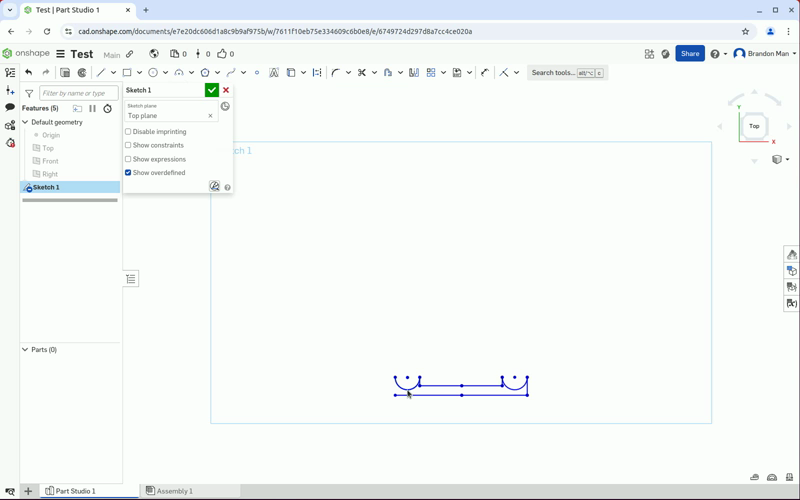
mouse_move(395, 377)
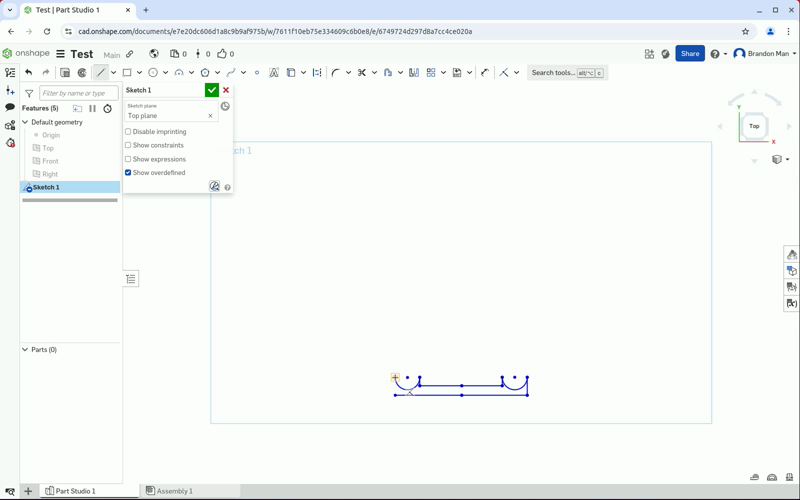
click(395, 377)
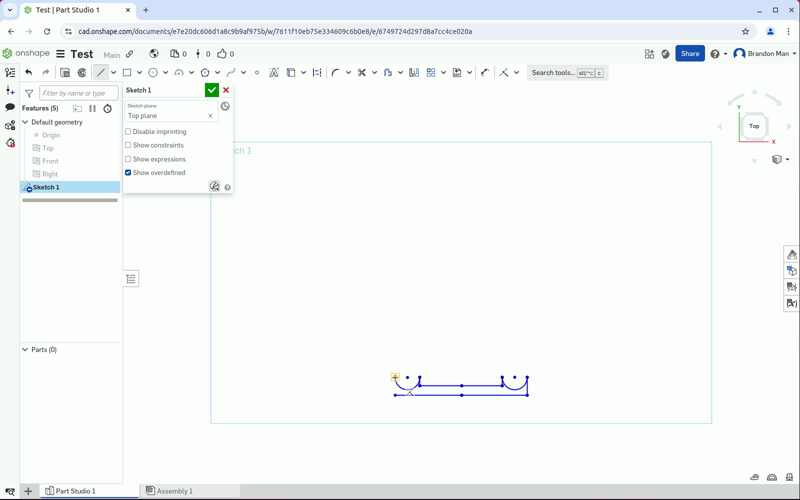
mouse_move(425, 377)
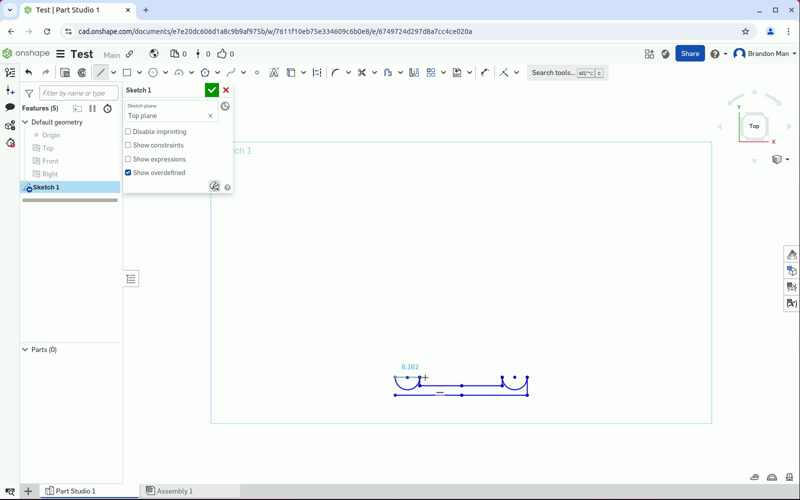
key_down(shift)
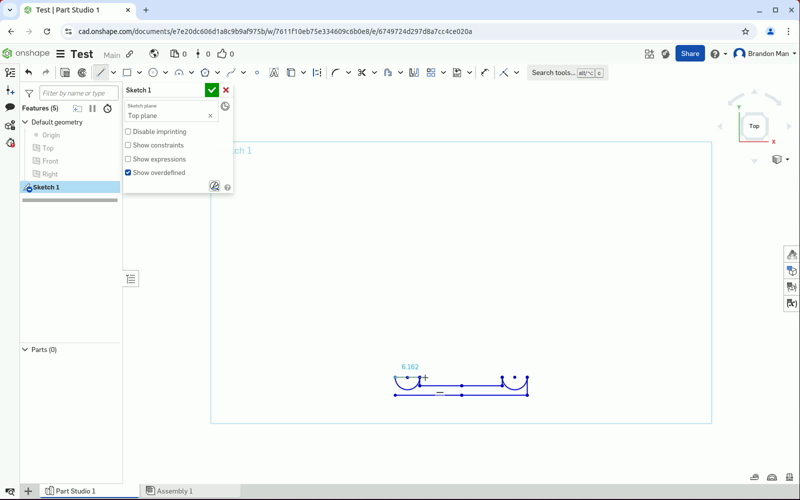
mouse_move(395, 395)
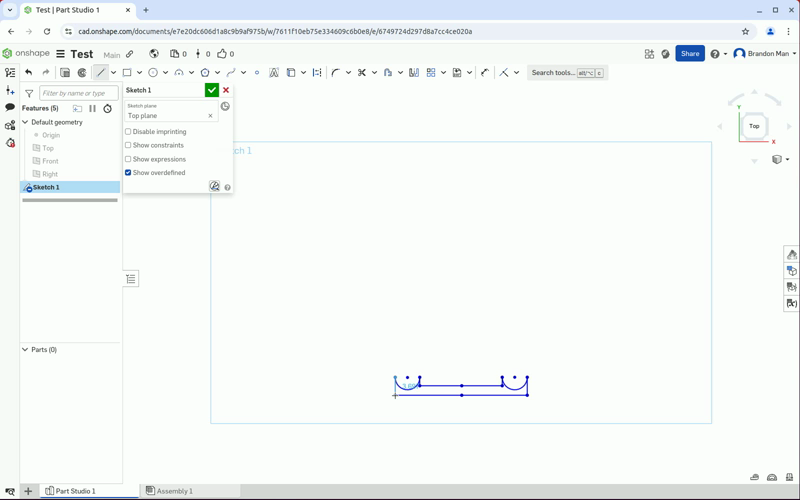
key_up(shift)
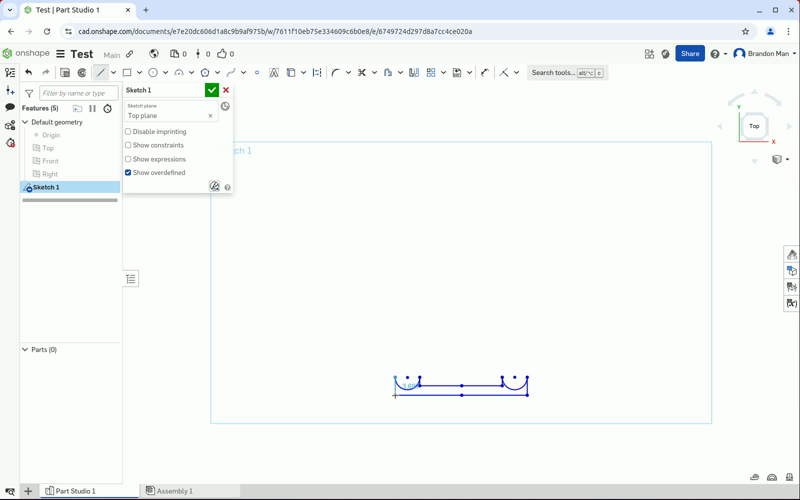
click(395, 395)
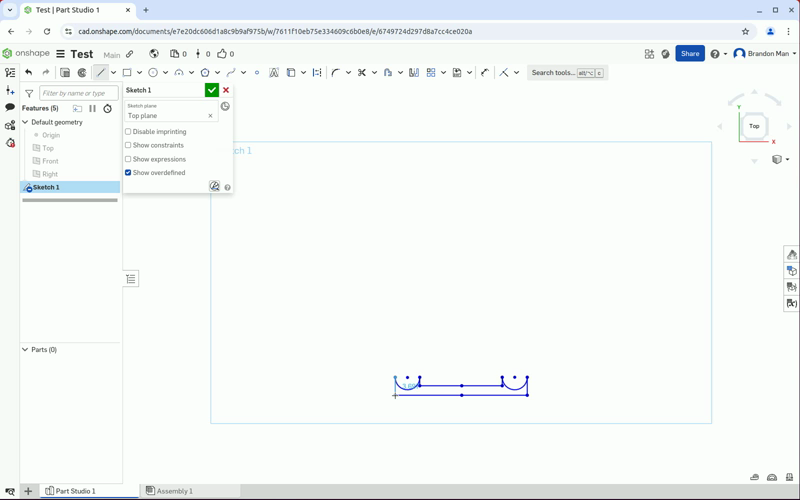
key(esc)
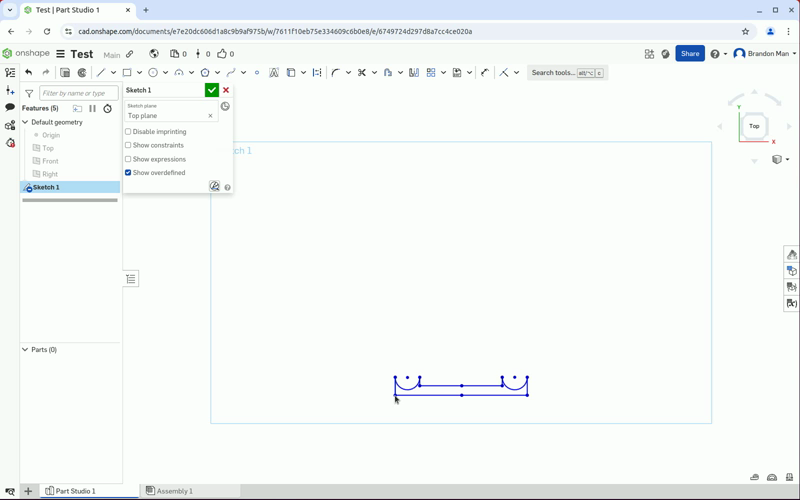
mouse_move(475, 393)
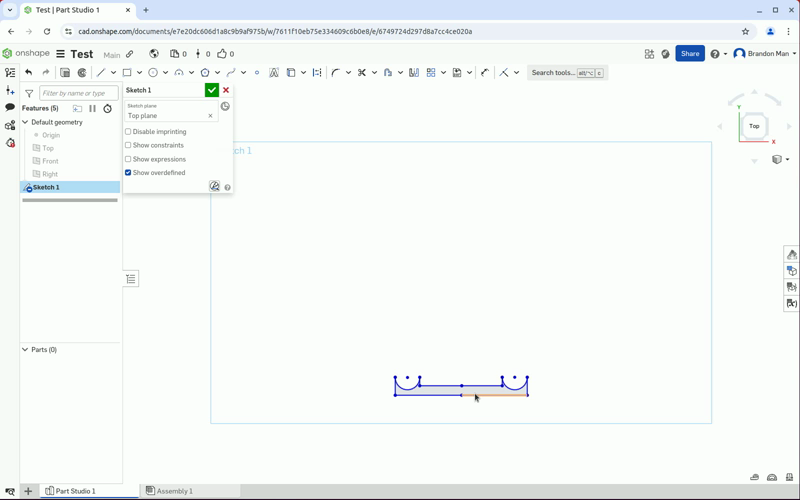
scroll(6)
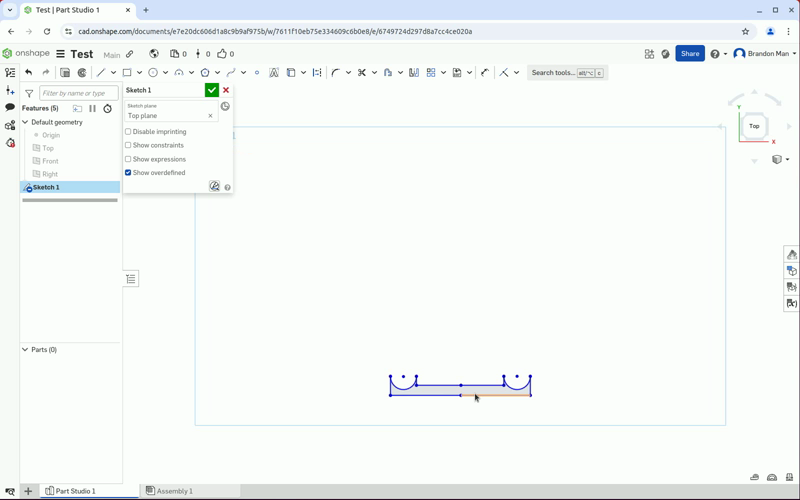
scroll(6)
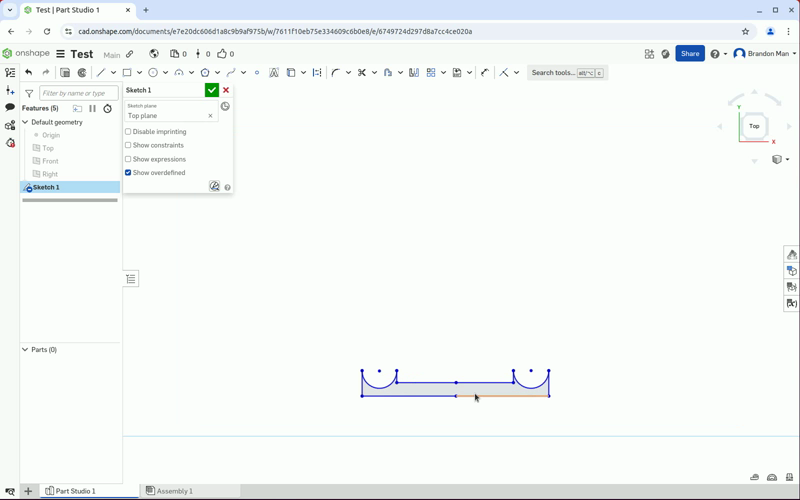
scroll(6)
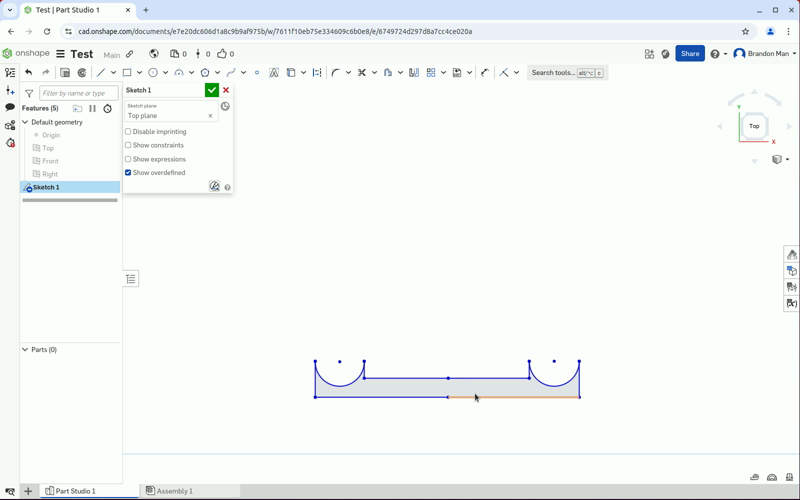
scroll(6)
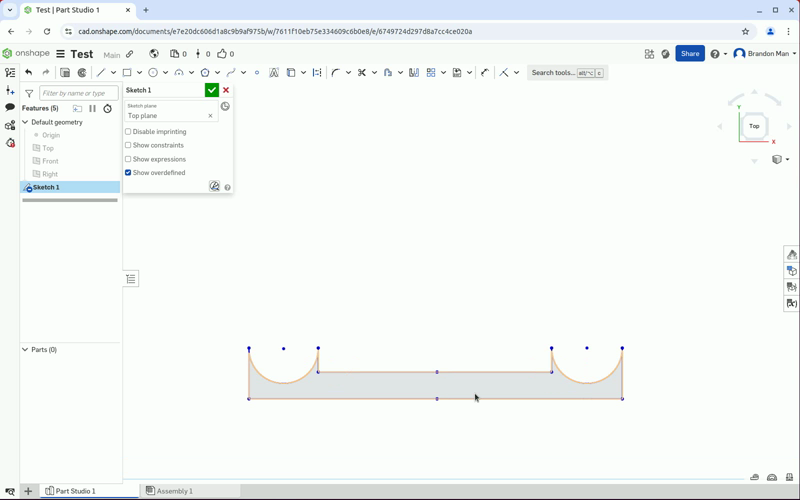
scroll(6)
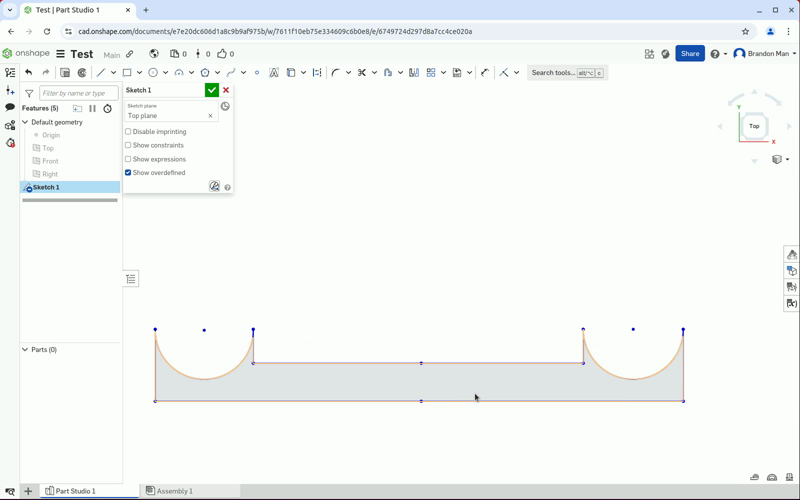
scroll(6)
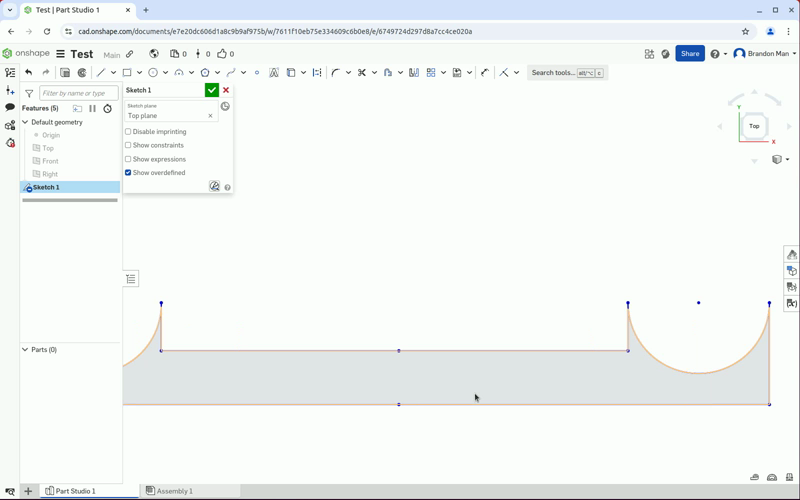
scroll(6)
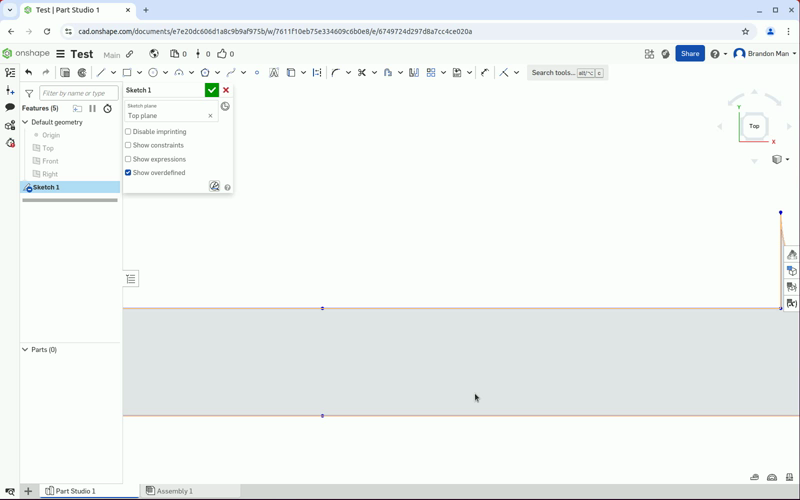
click(475, 393)
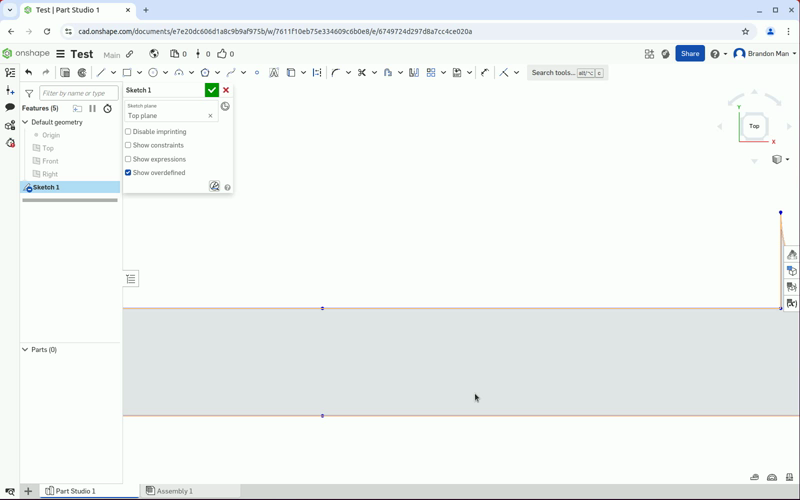
scroll(-6)
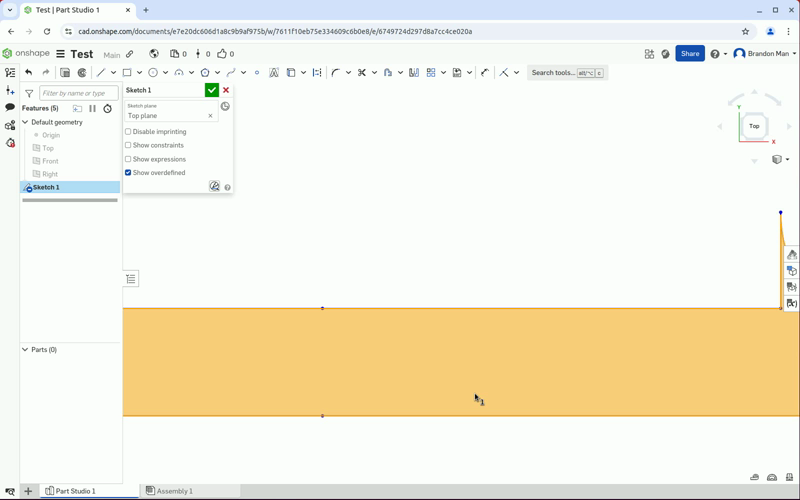
scroll(-6)
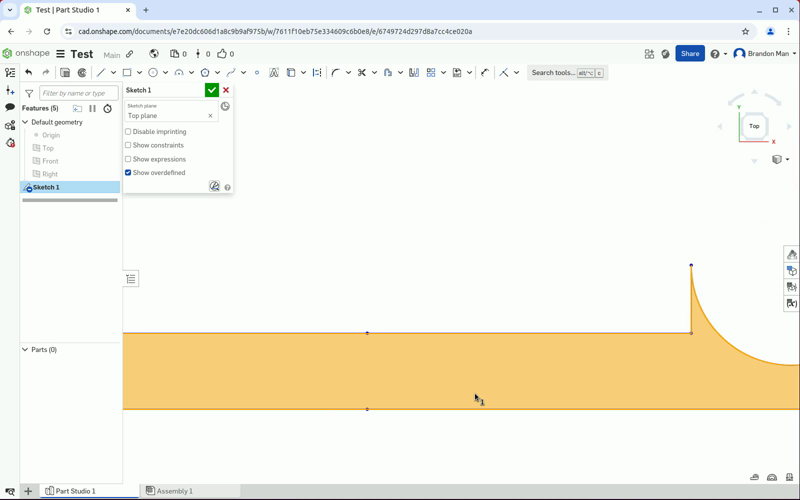
scroll(-6)
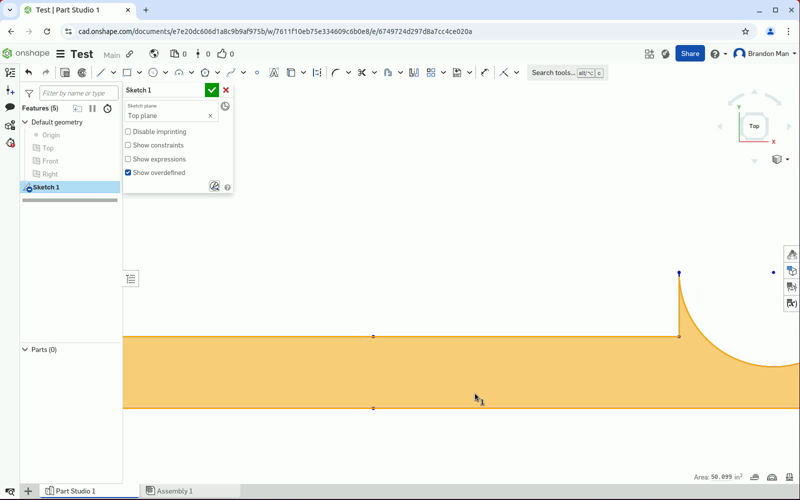
scroll(-6)
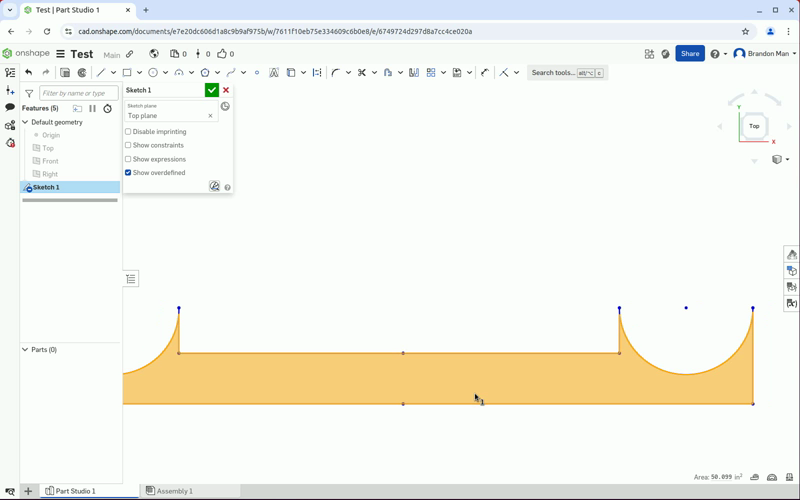
scroll(-6)
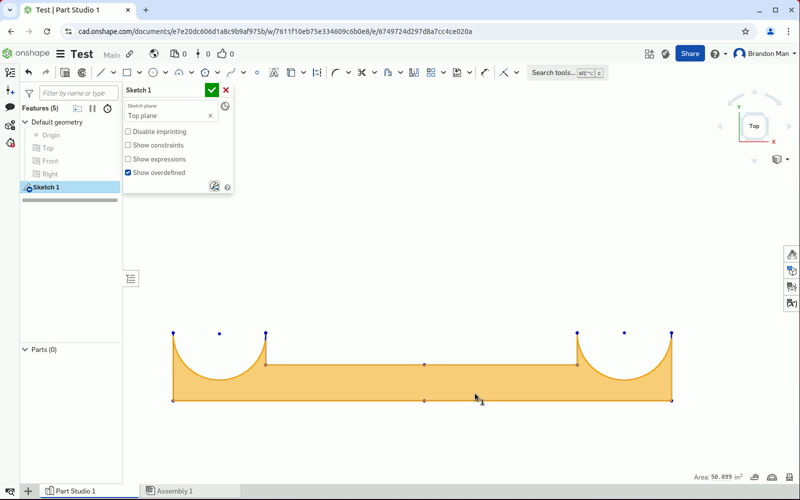
scroll(-6)
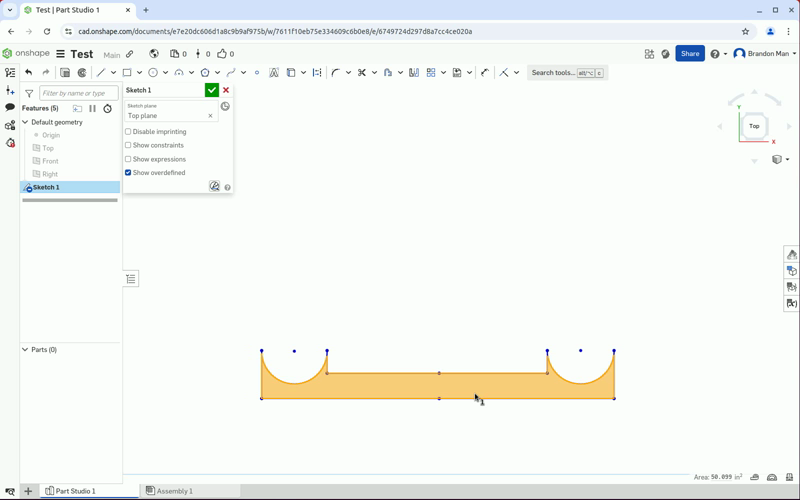
scroll(-6)
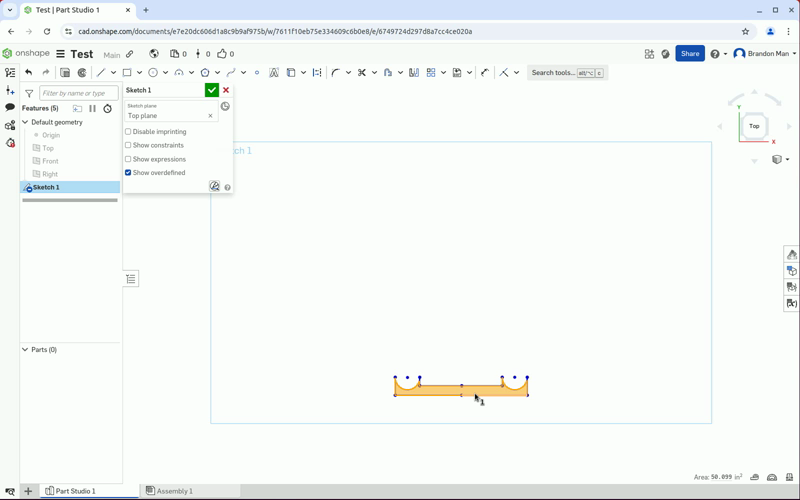
mouse_move(73, 352)
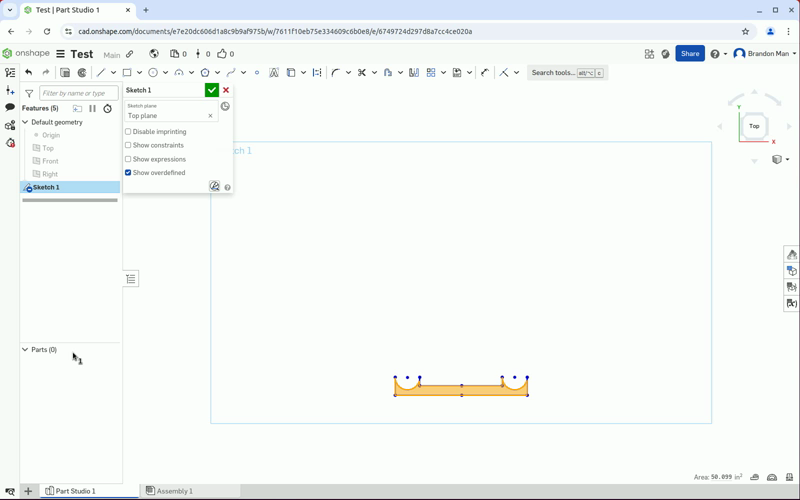
key(shift+y)
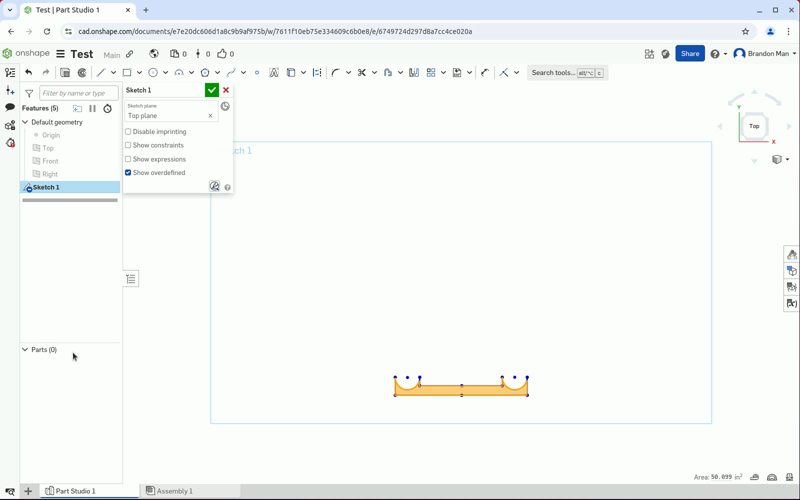
key(shift+e)
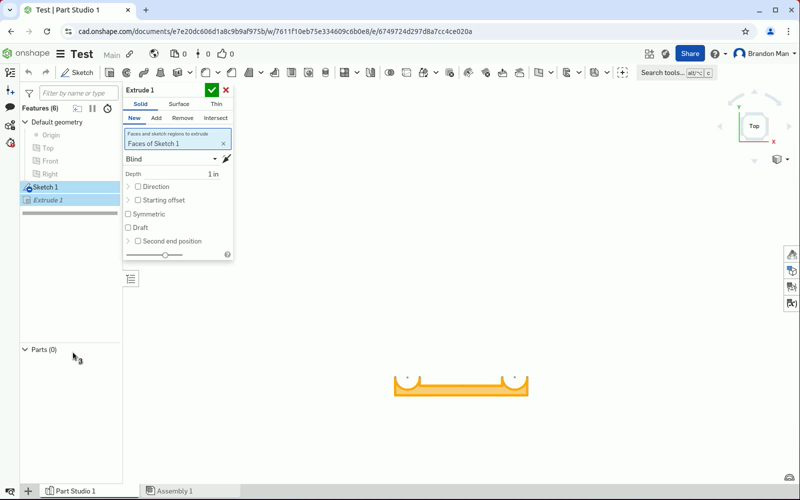
mouse_move(143, 106)
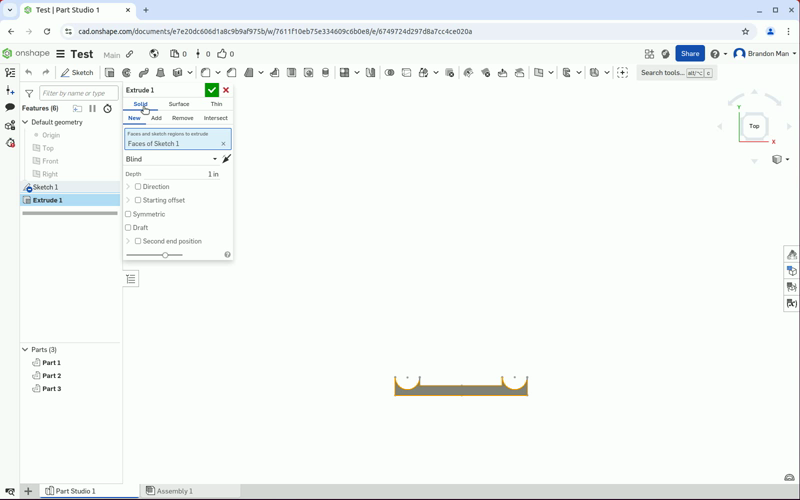
click(143, 106)
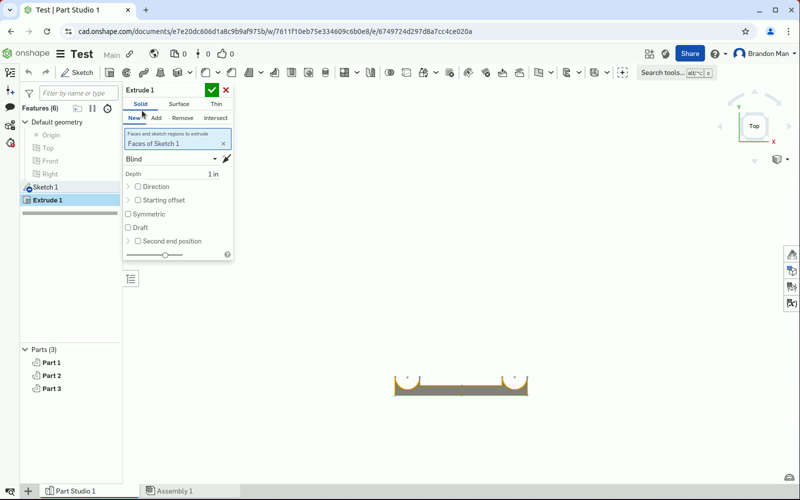
mouse_move(137, 120)
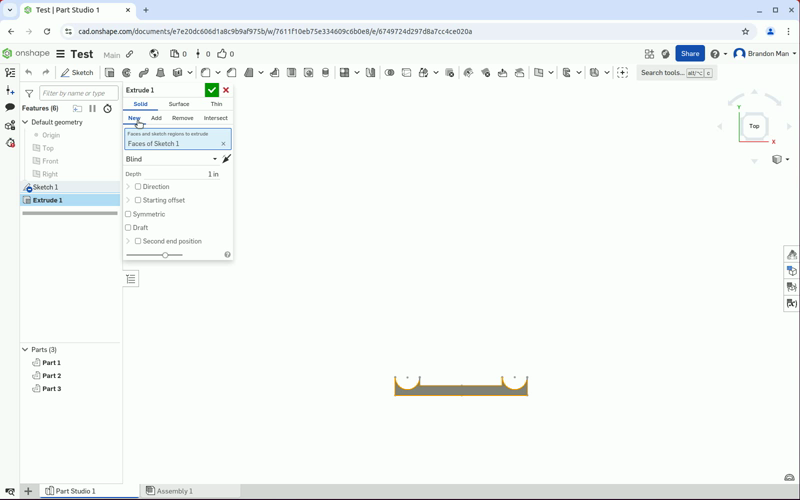
click(137, 120)
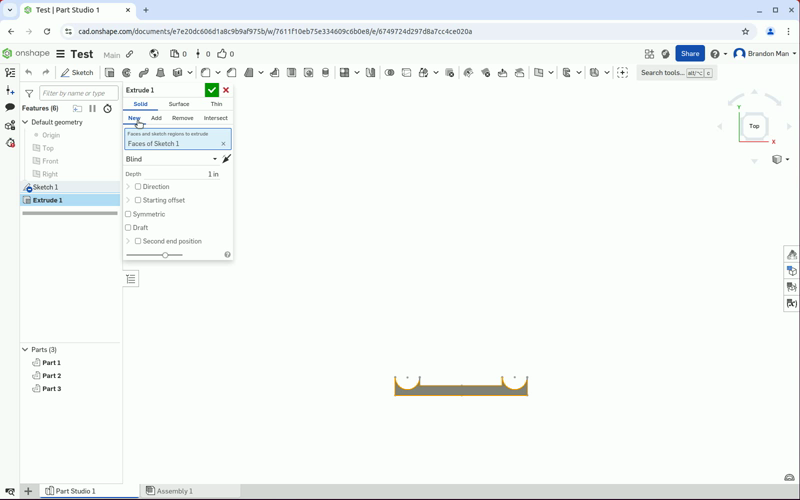
key(tab, 4)
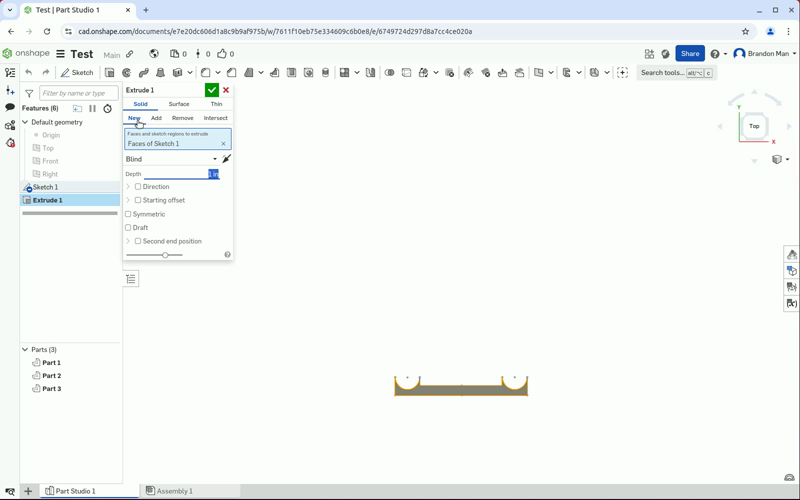
text(1.204)
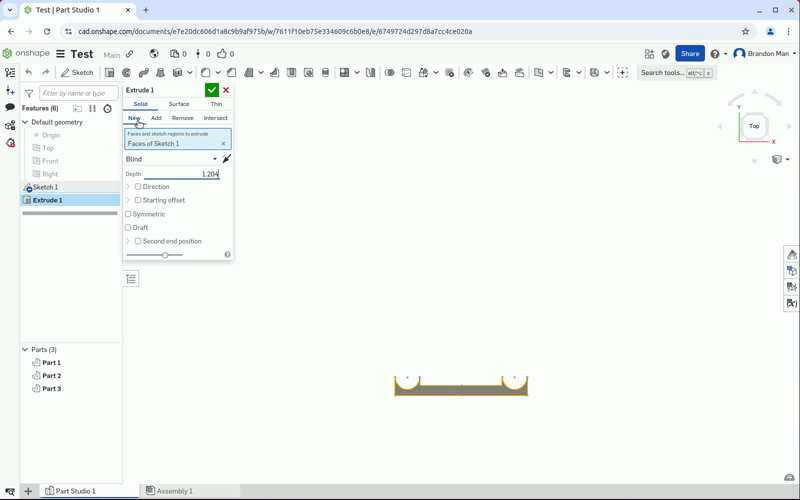
key(enter)
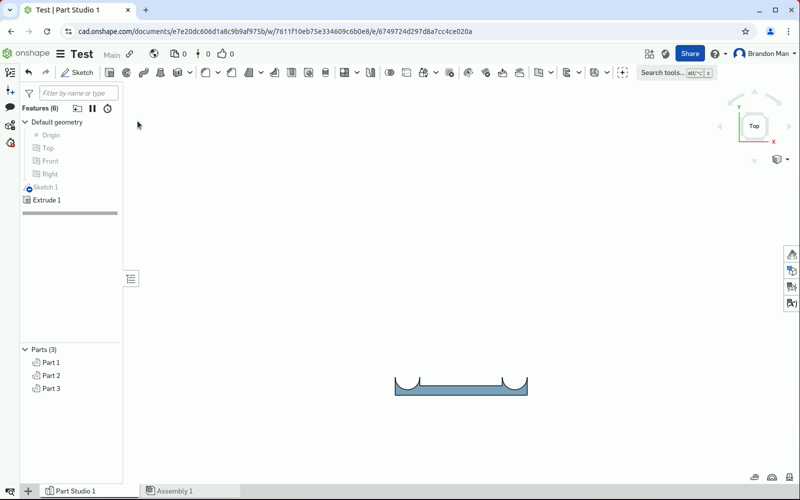
key(shift+h)
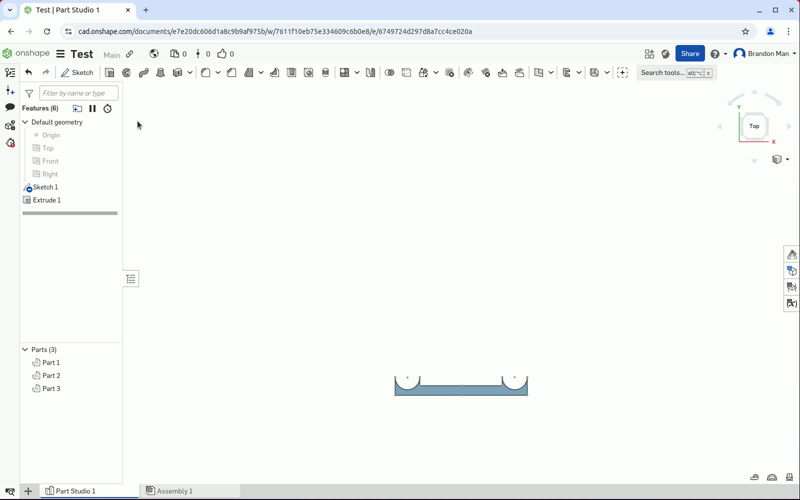
key(shift+h)
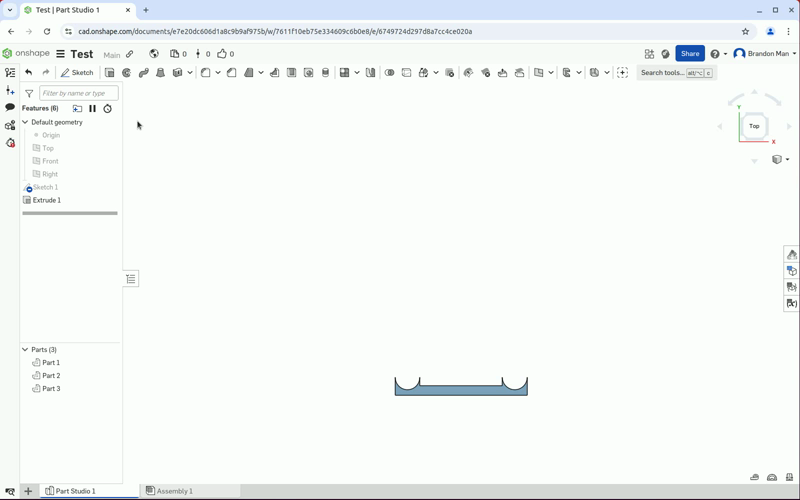
mouse_move(73, 189)
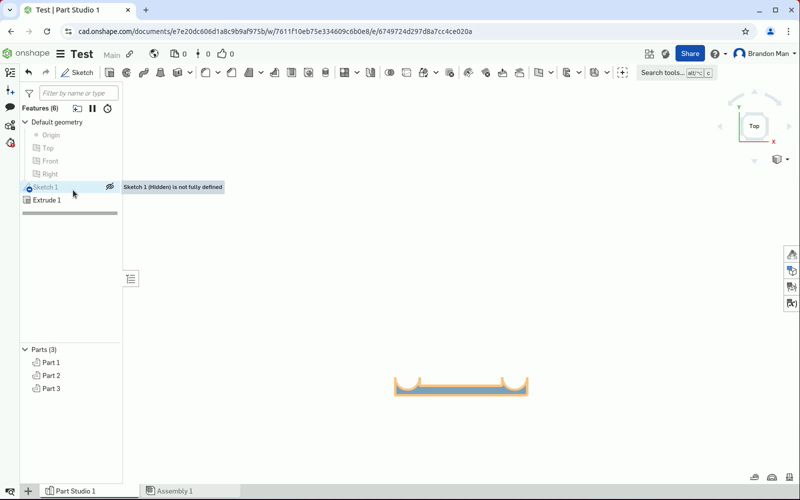
click(73, 189)
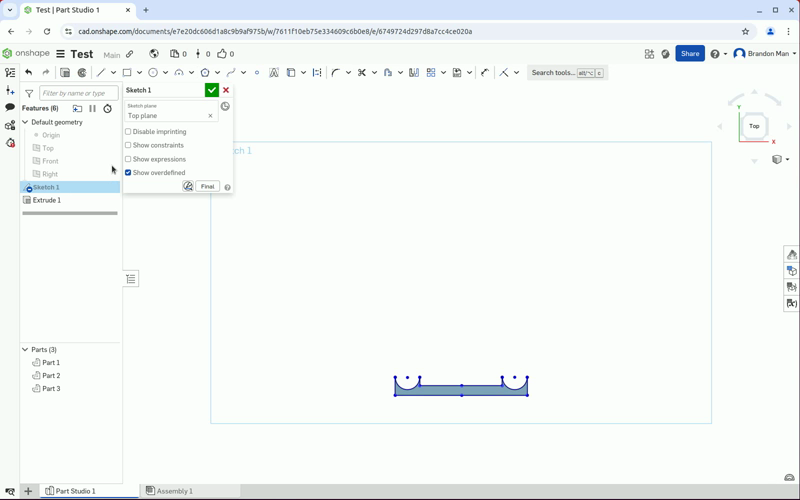
mouse_move(229, 92)
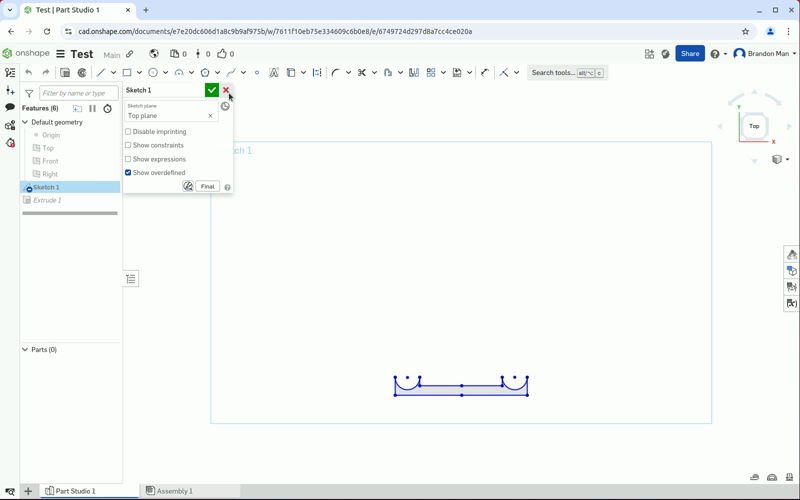
click(229, 92)
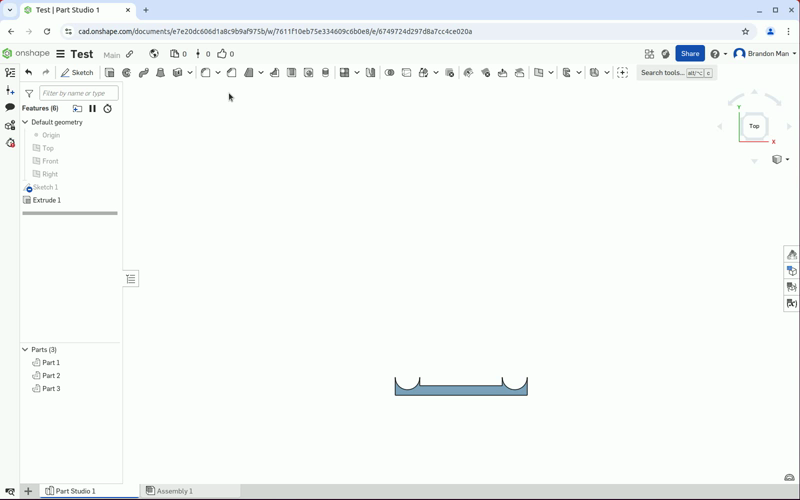
mouse_move(541, 75)
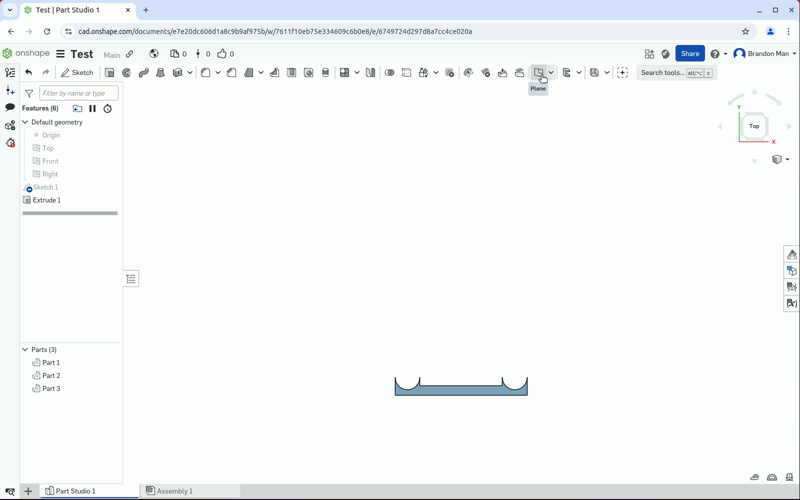
click(541, 75)
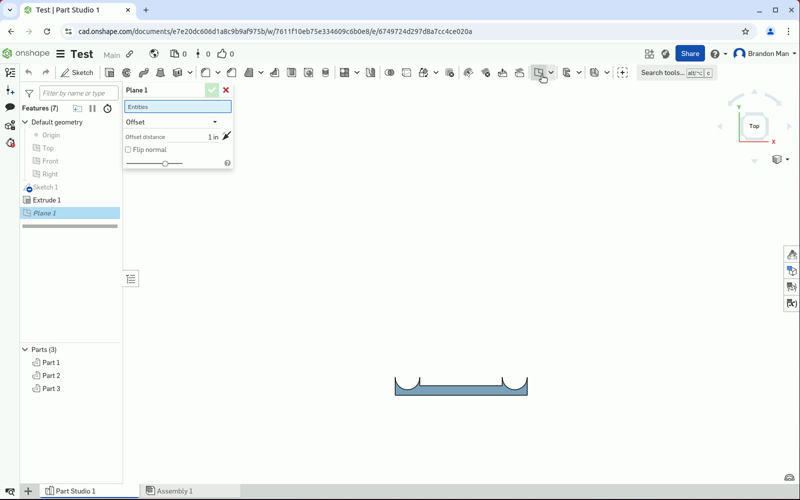
mouse_move(73, 150)
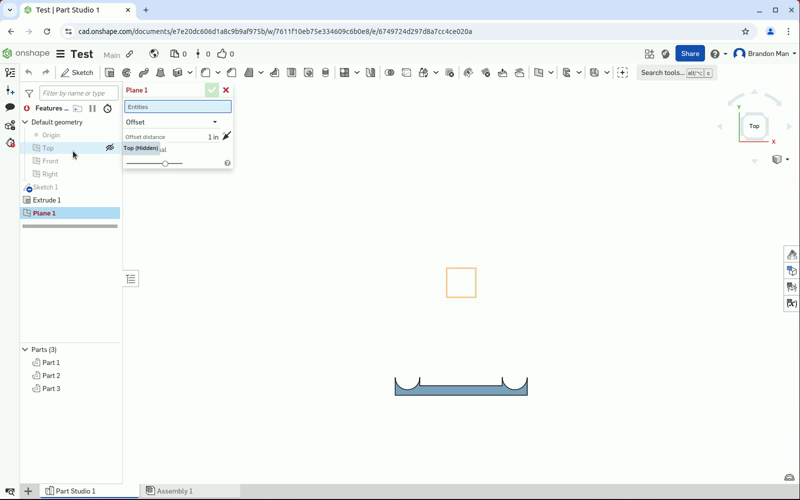
click(73, 150)
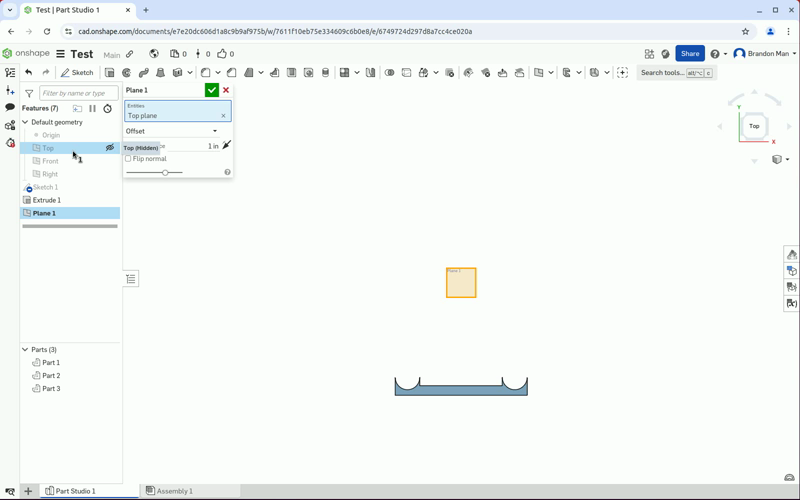
key(tab, 2)
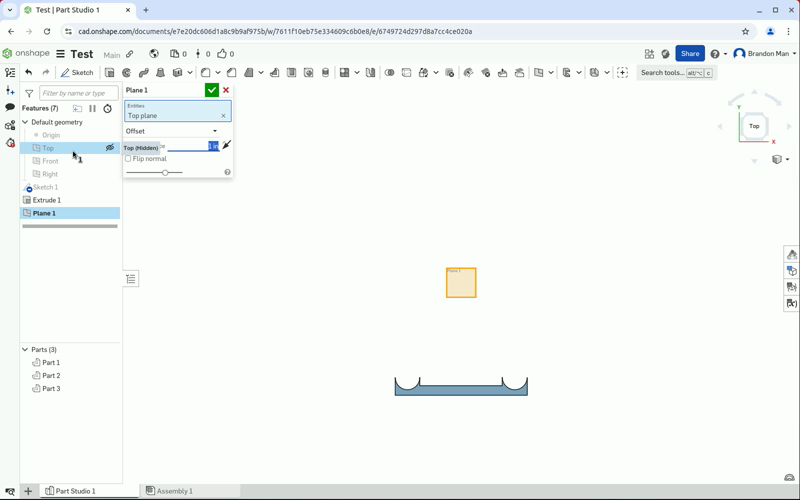
text(1.202)
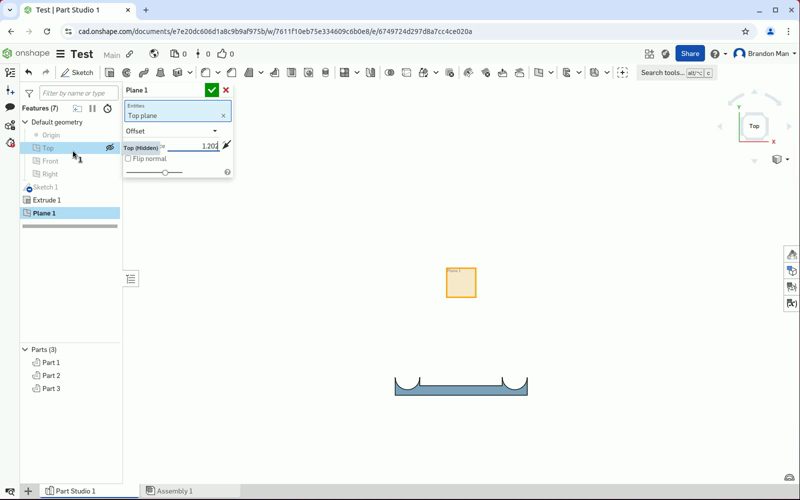
key(enter, 2)
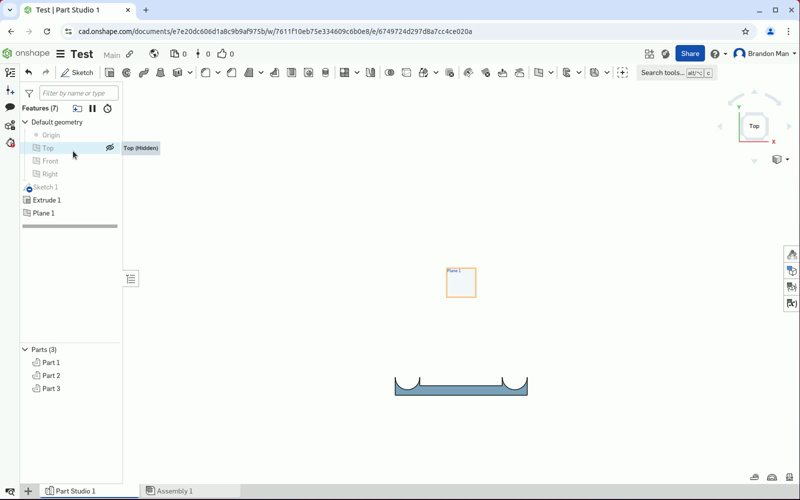
key(shift+s)
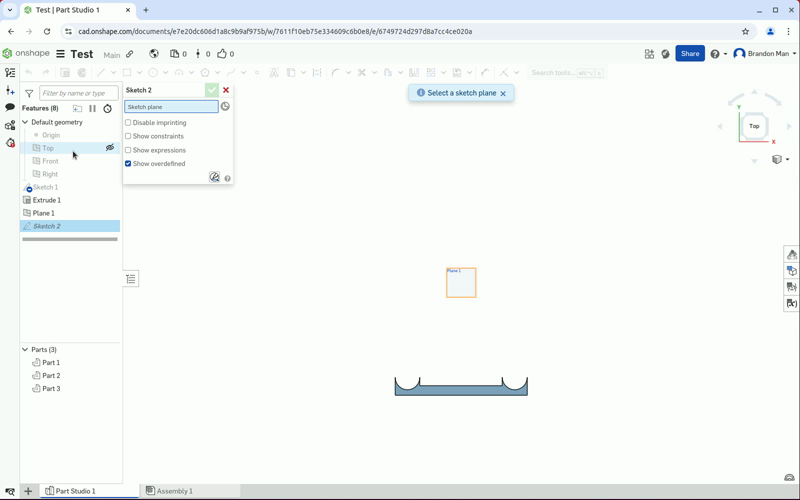
mouse_move(73, 215)
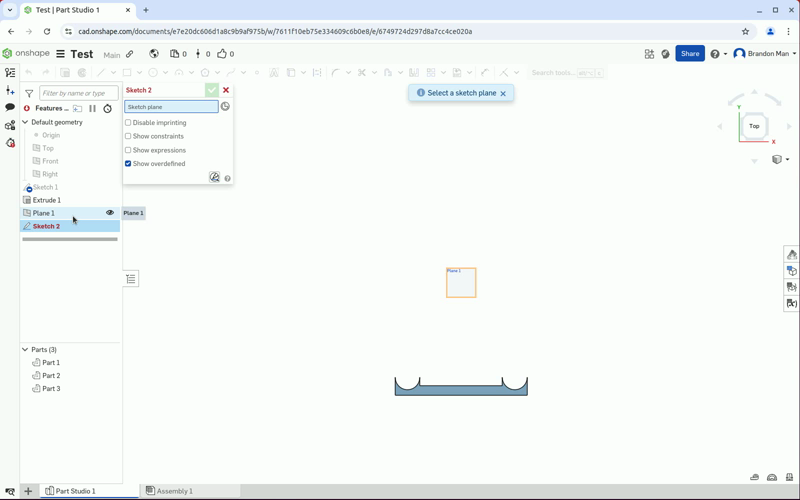
click(73, 215)
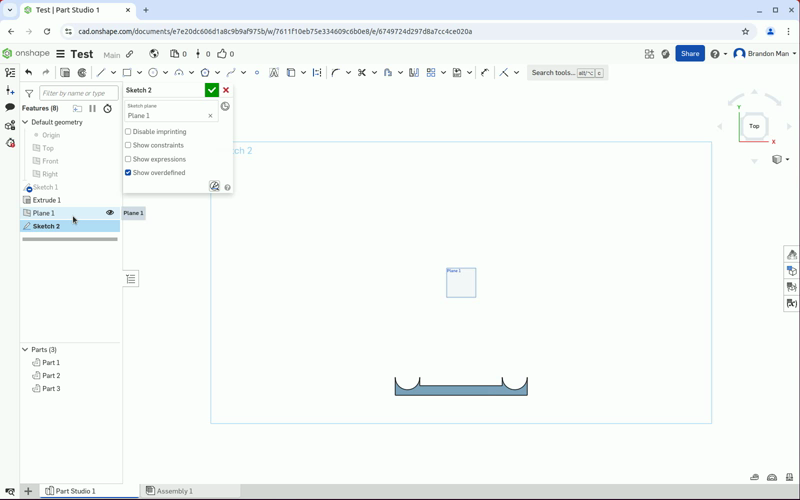
mouse_move(73, 352)
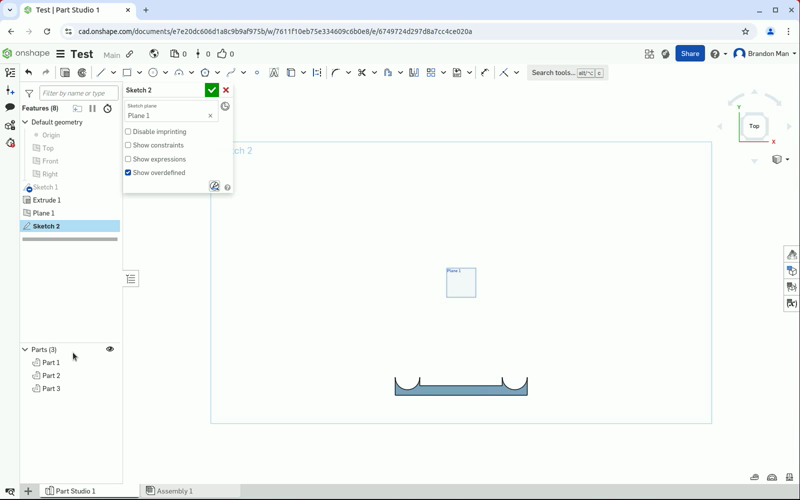
key(y)
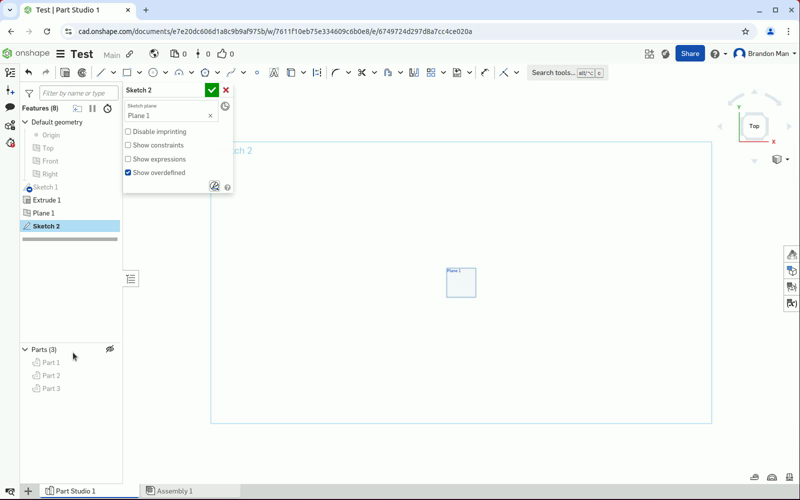
key(c)
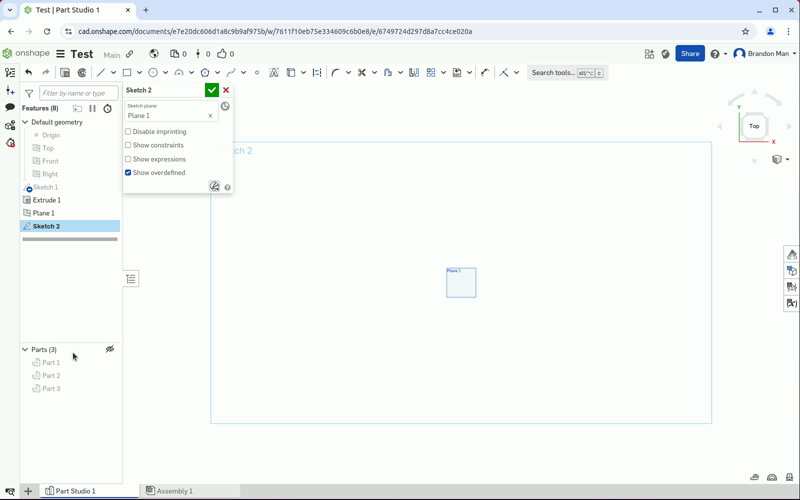
key_down(shift)
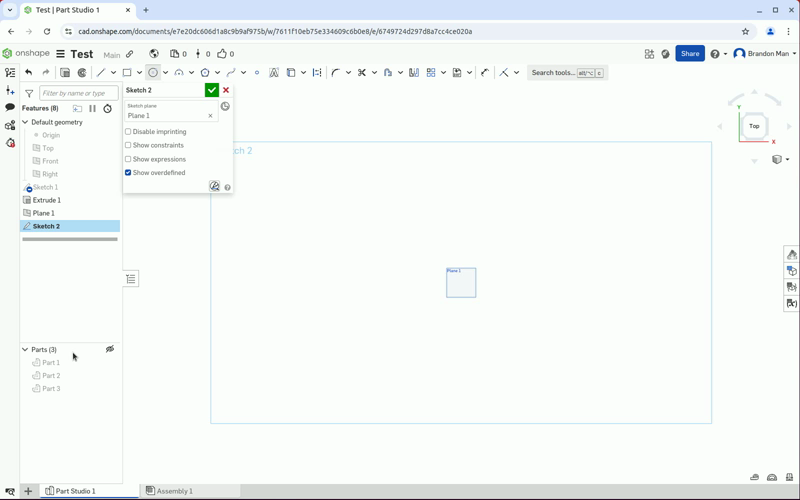
mouse_move(407, 378)
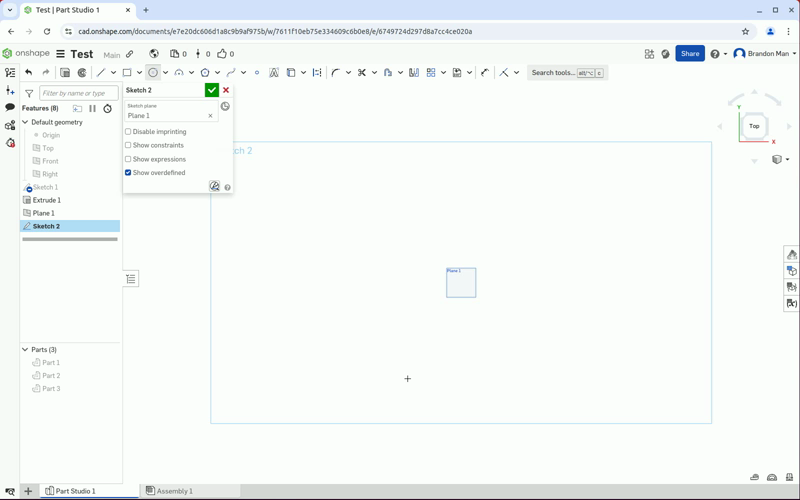
click(407, 378)
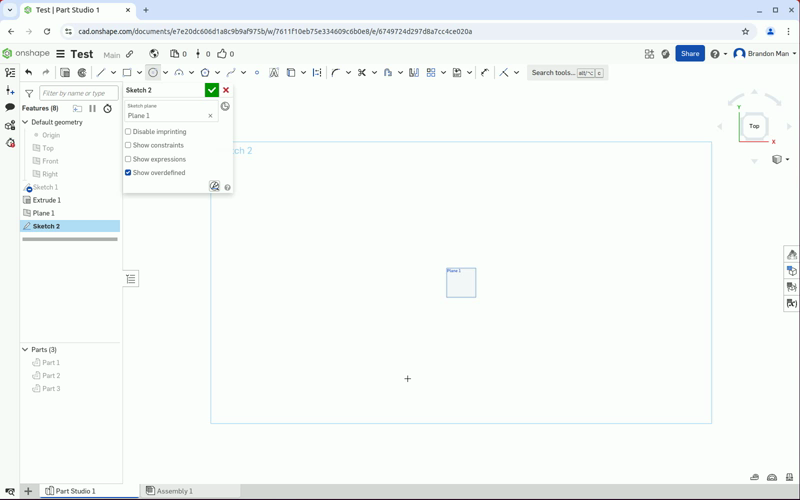
key_up(shift)
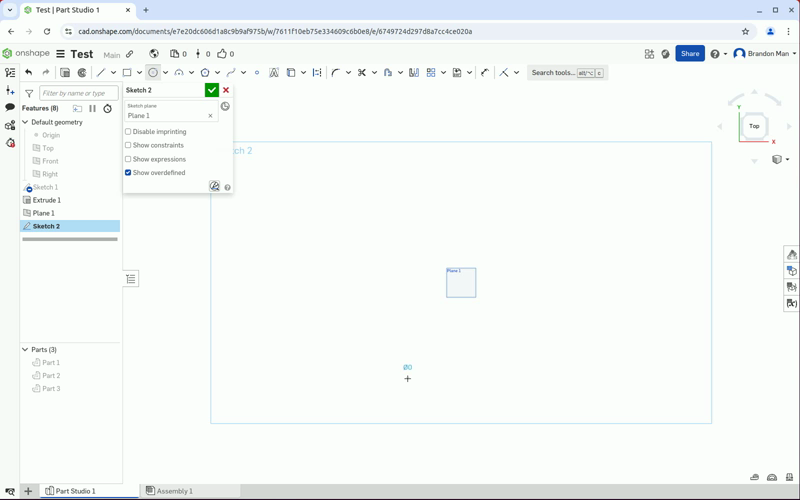
mouse_move(416, 378)
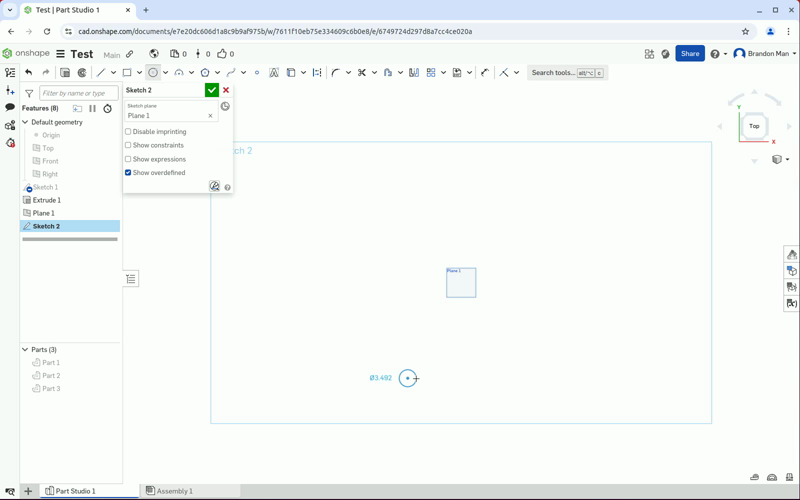
click(416, 378)
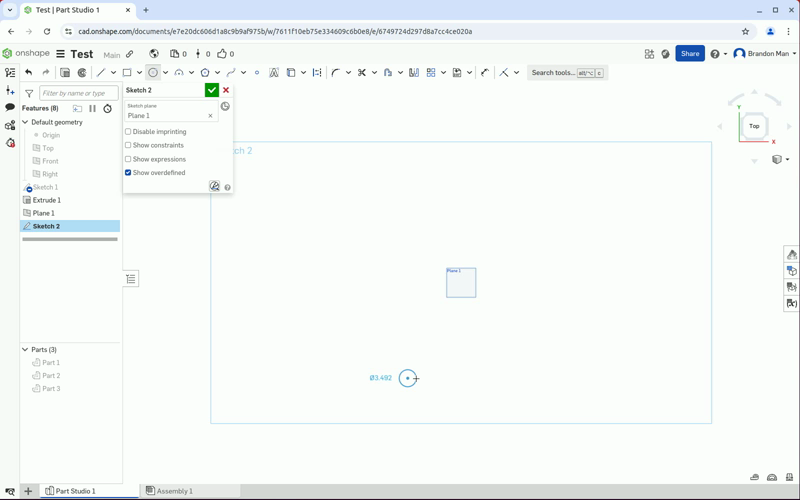
key(esc)
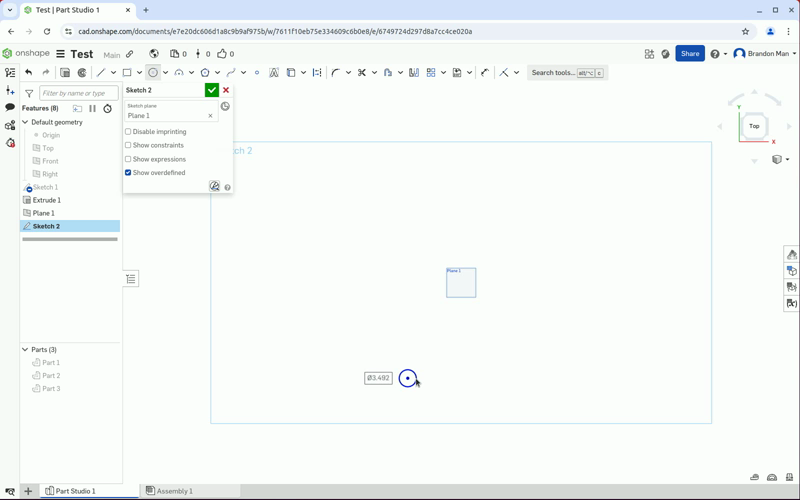
mouse_move(410, 370)
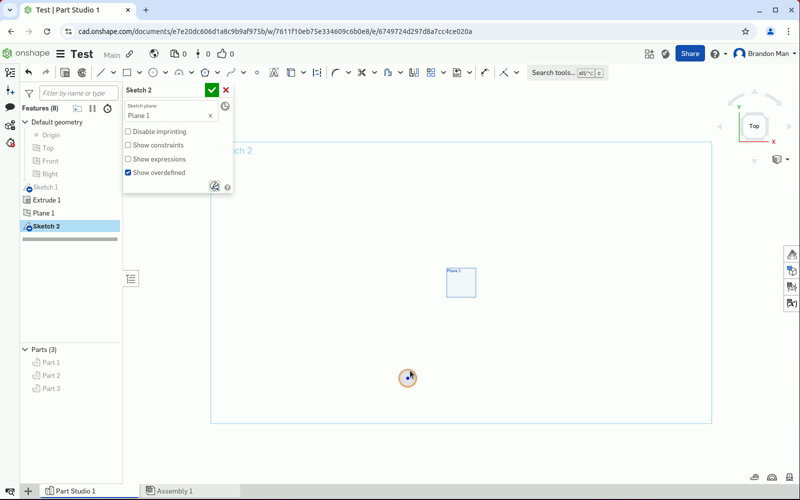
scroll(6)
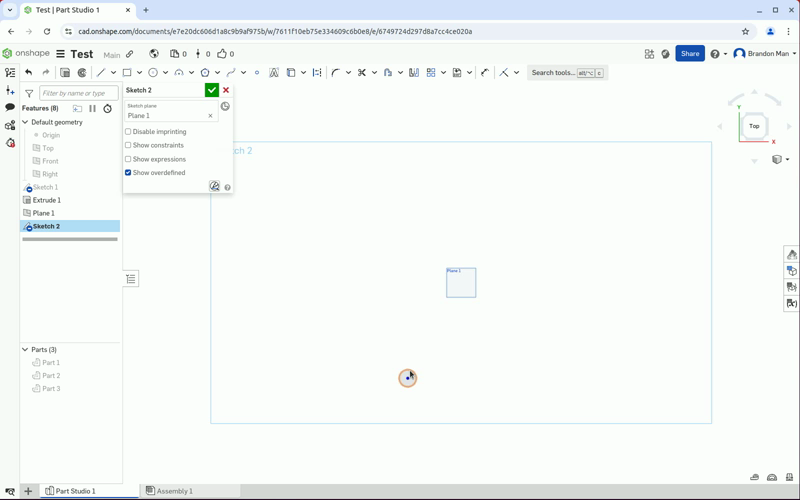
scroll(6)
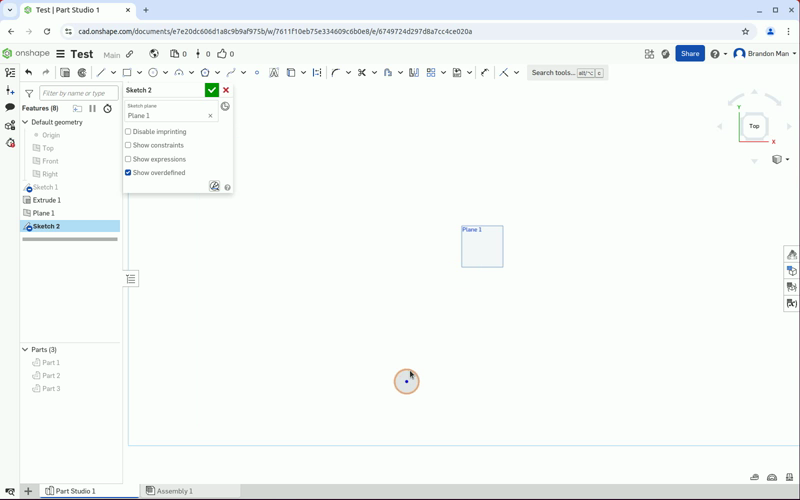
scroll(6)
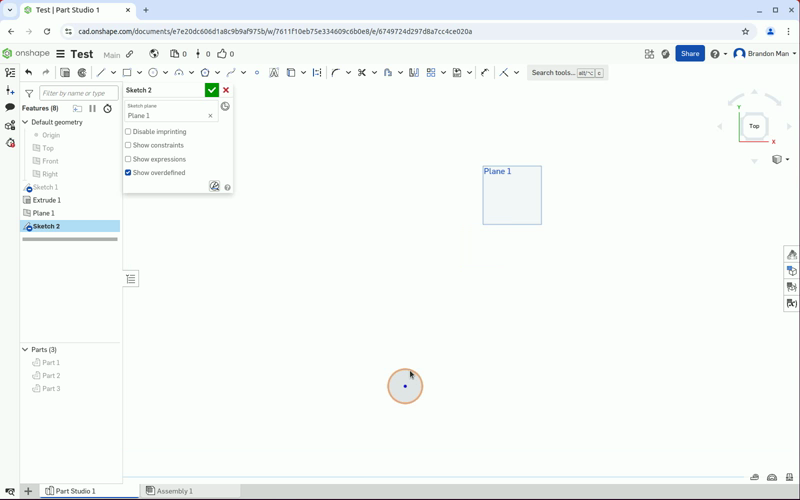
scroll(6)
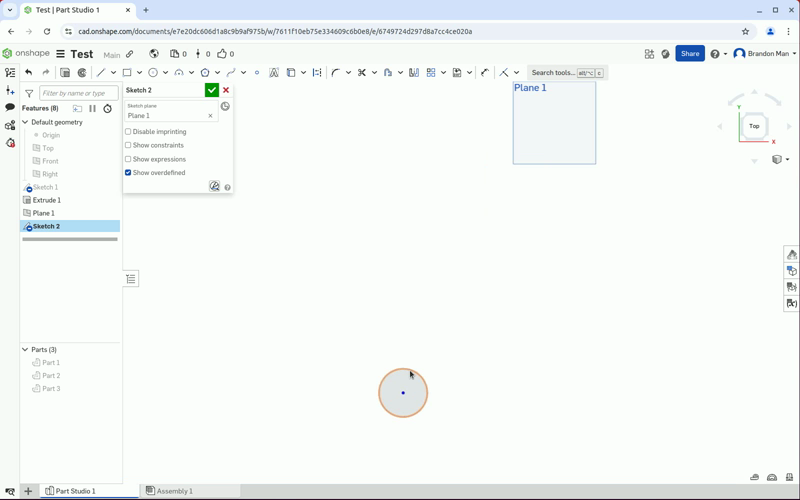
scroll(6)
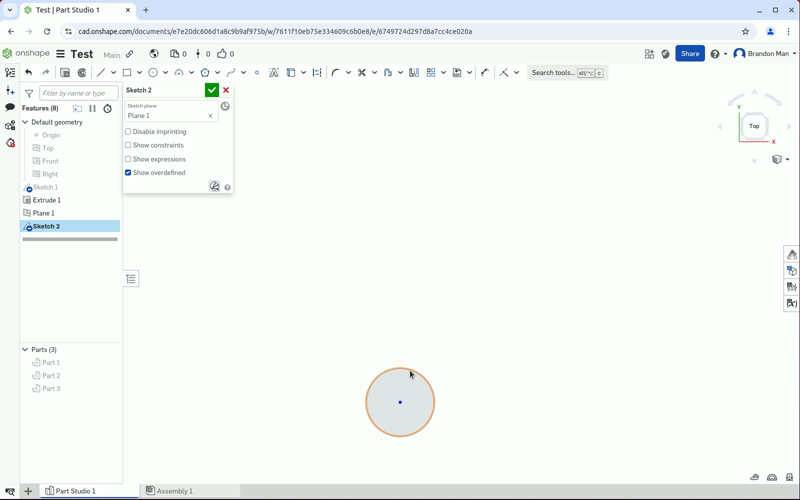
scroll(6)
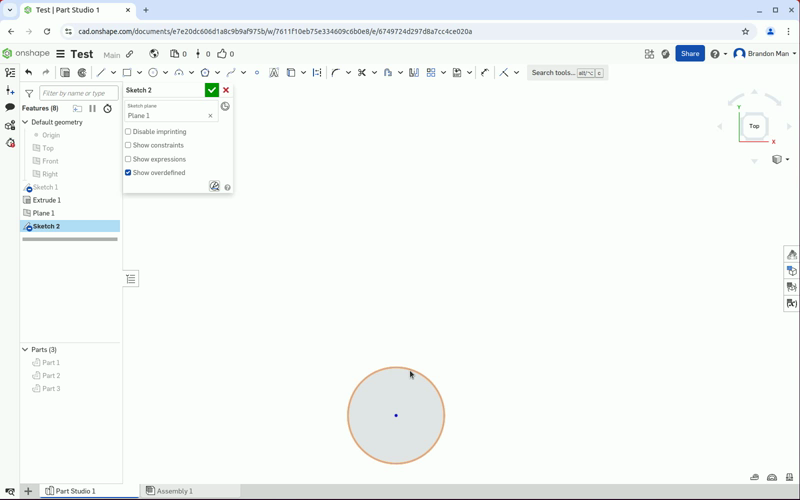
scroll(6)
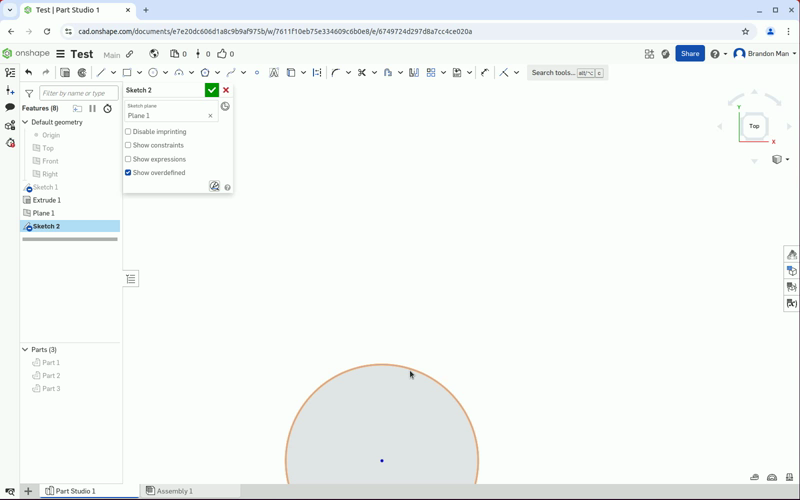
click(410, 370)
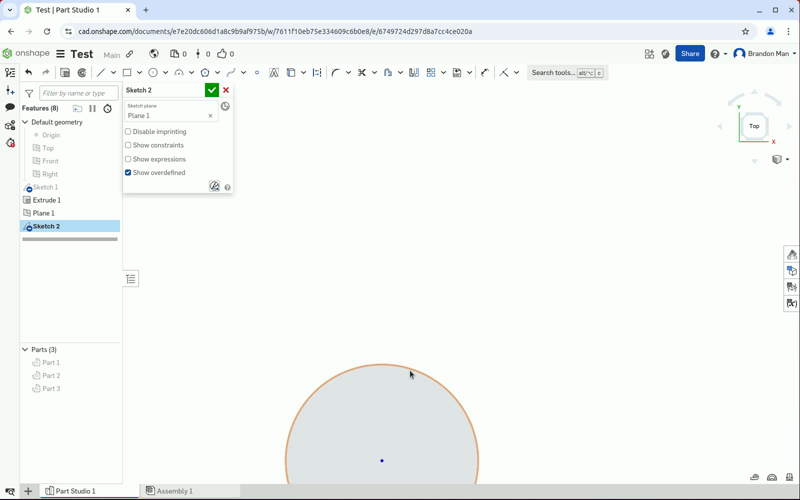
scroll(-6)
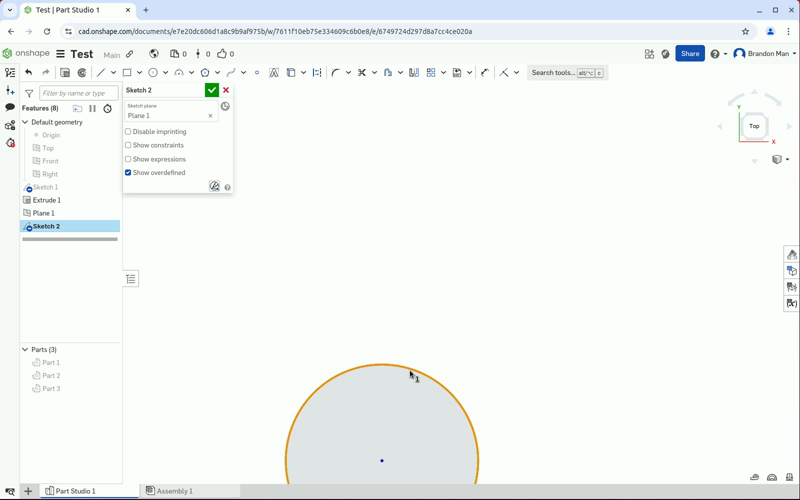
scroll(-6)
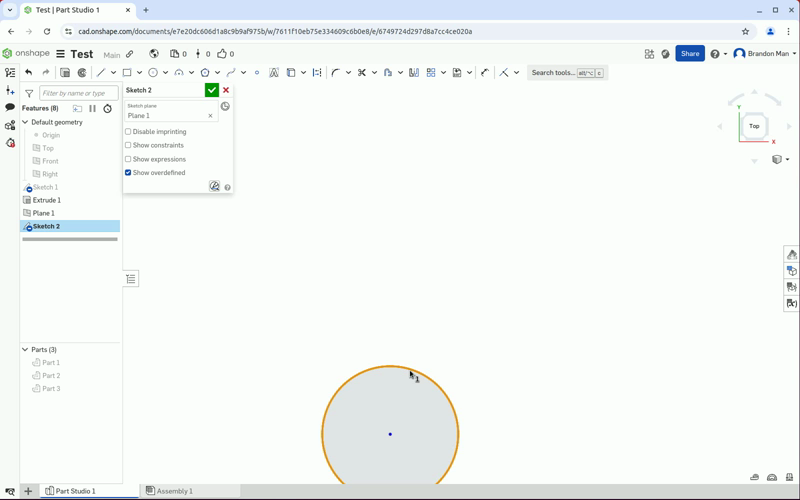
scroll(-6)
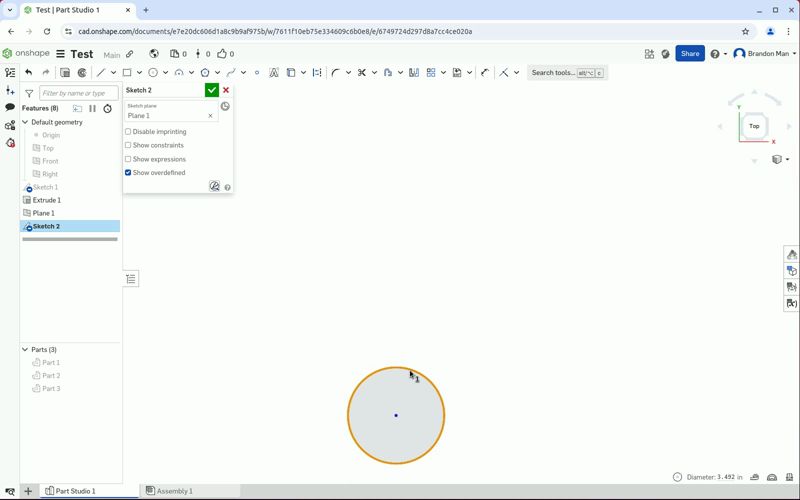
scroll(-6)
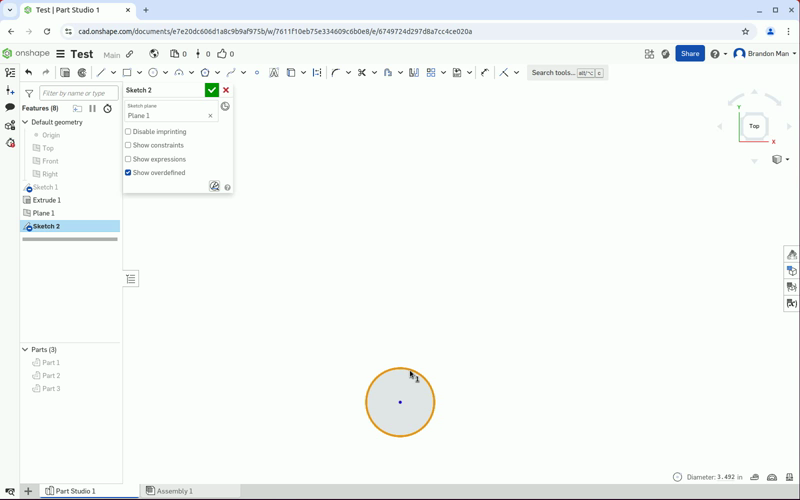
scroll(-6)
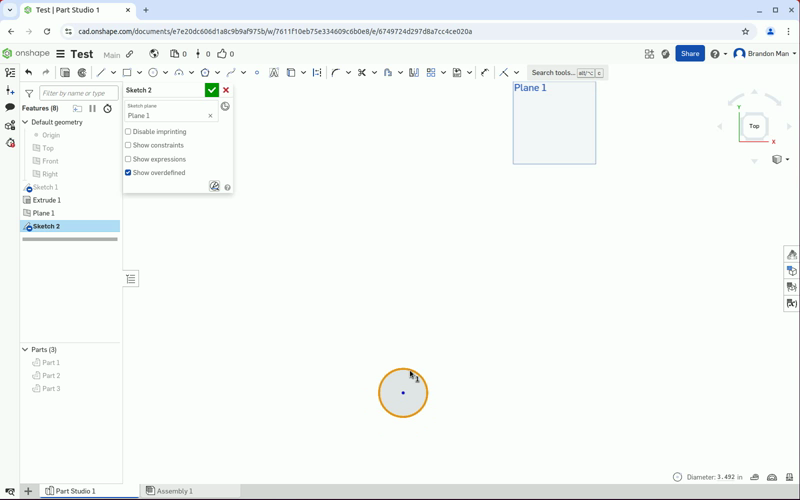
scroll(-6)
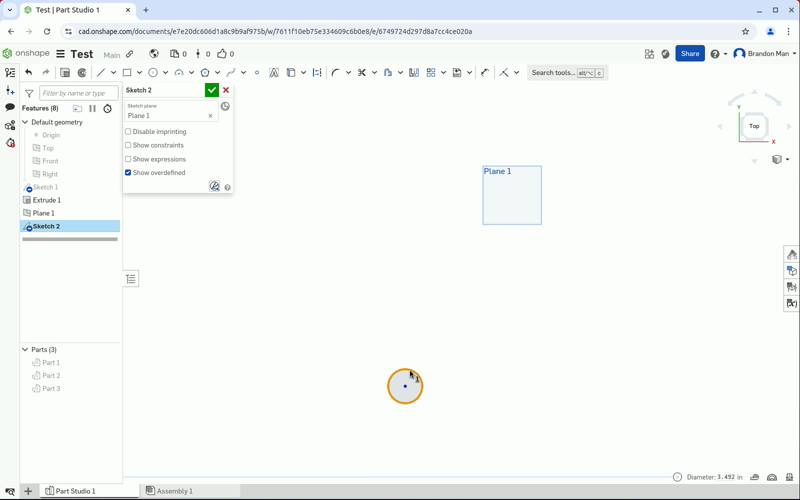
scroll(-6)
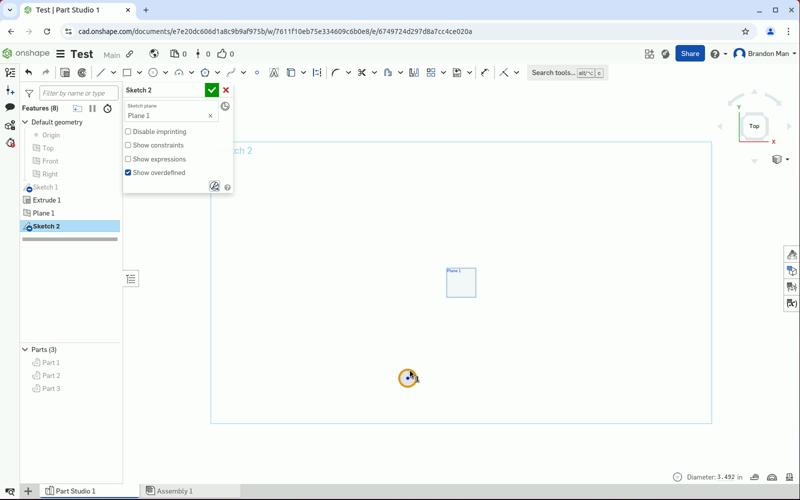
mouse_move(73, 352)
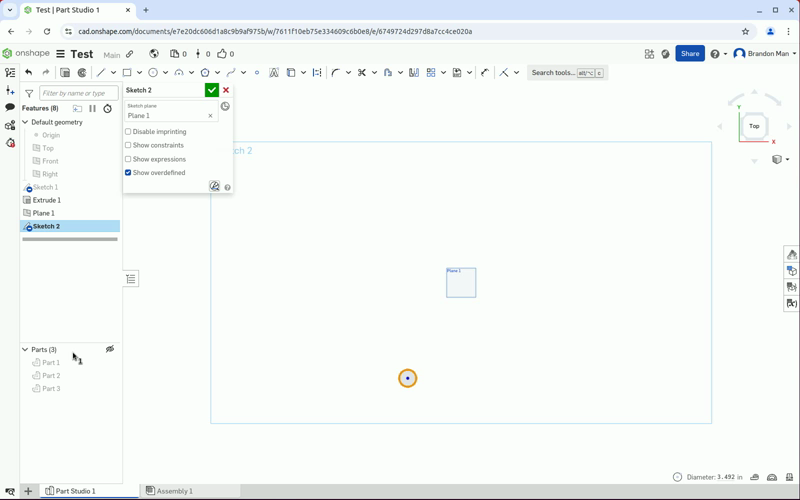
key(shift+y)
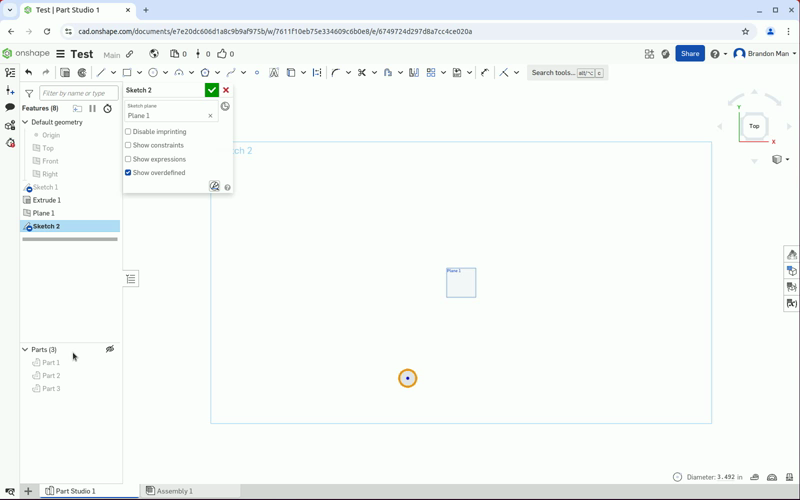
key(shift+e)
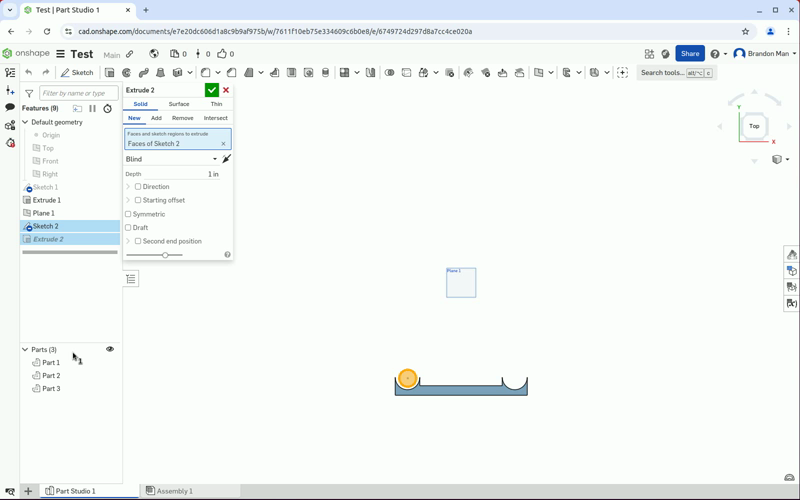
mouse_move(143, 106)
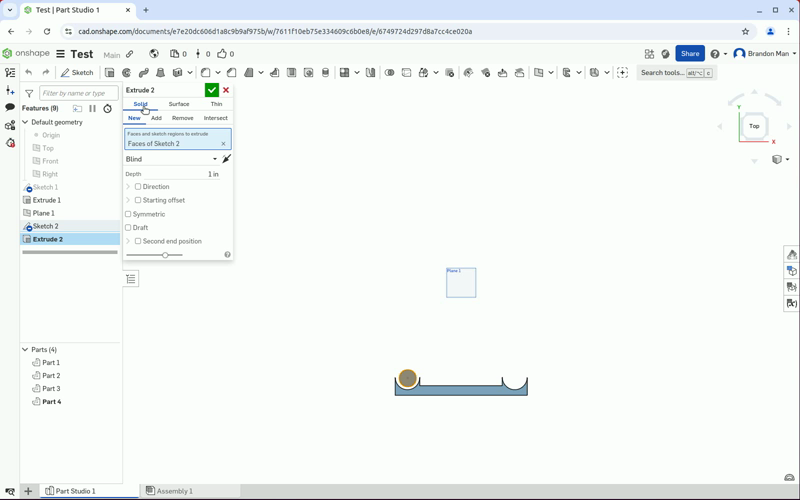
click(143, 106)
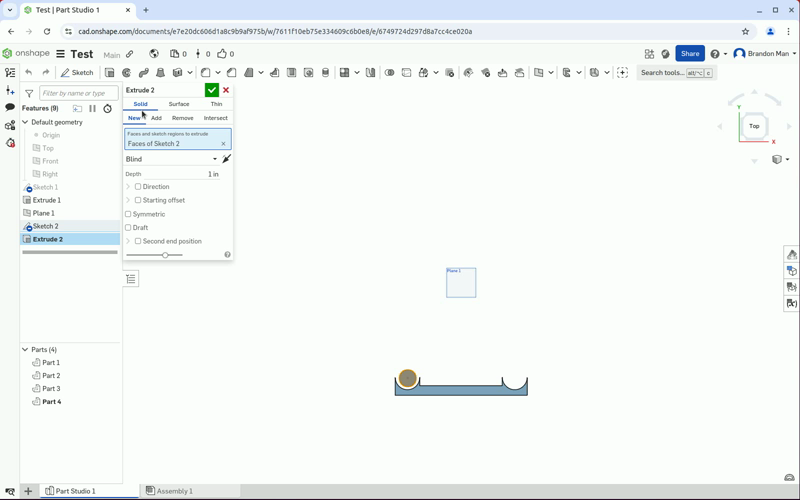
mouse_move(137, 120)
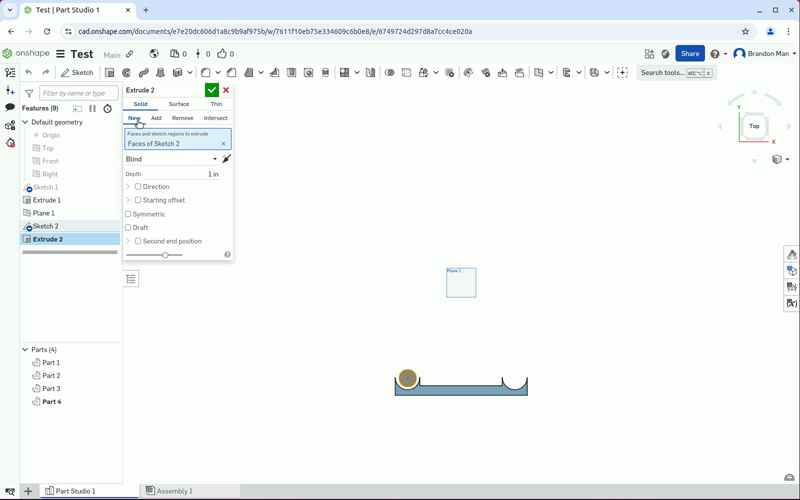
click(137, 120)
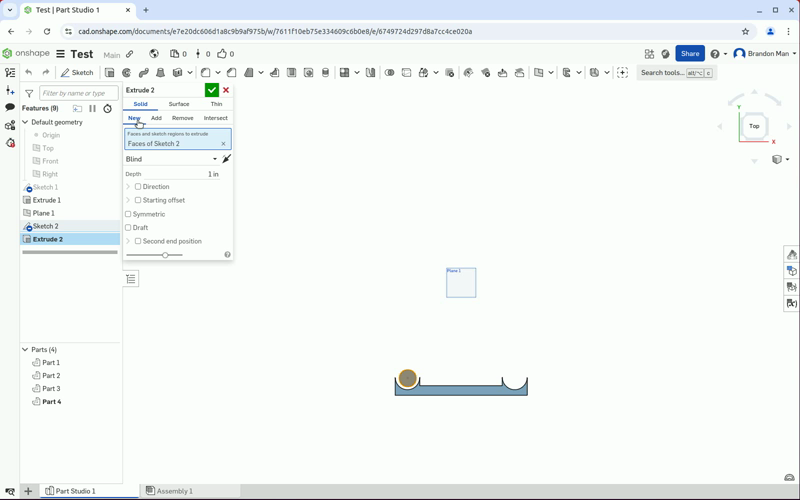
key(tab, 4)
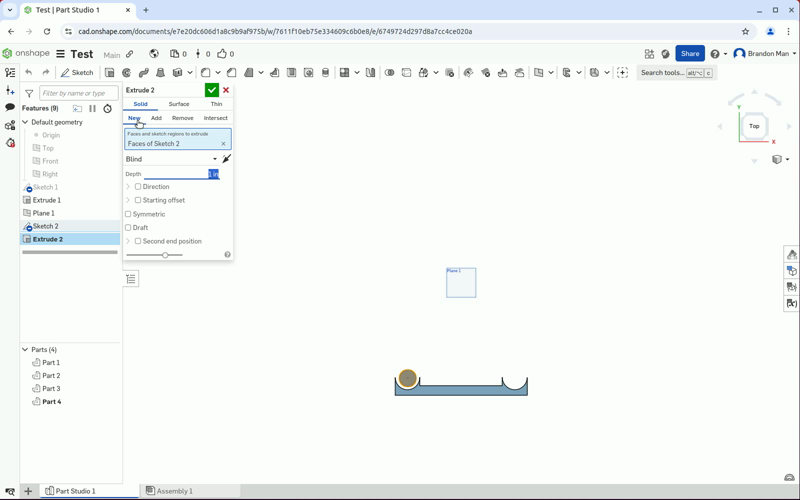
text(0.241)
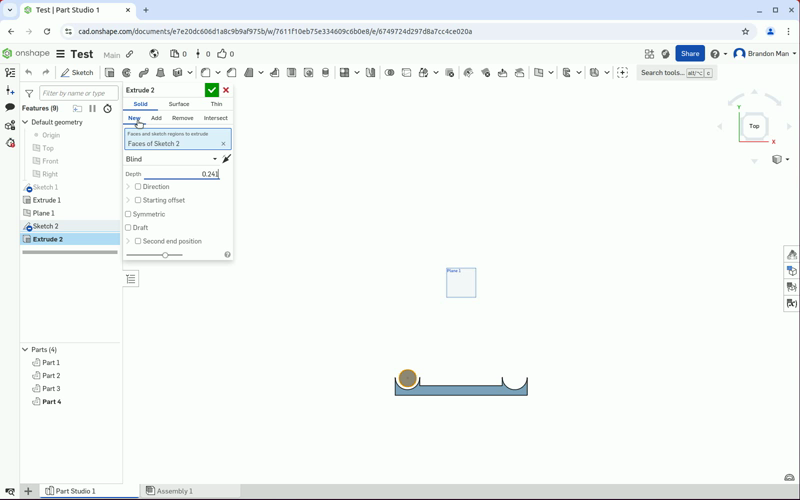
key(enter)
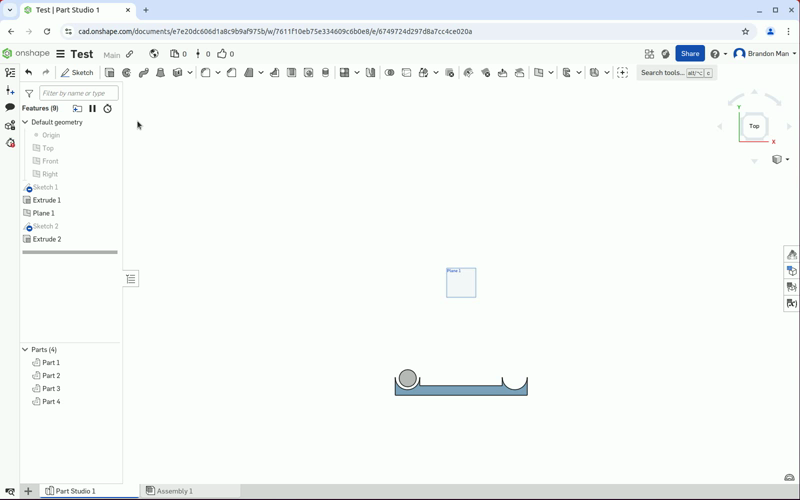
key(shift+h)
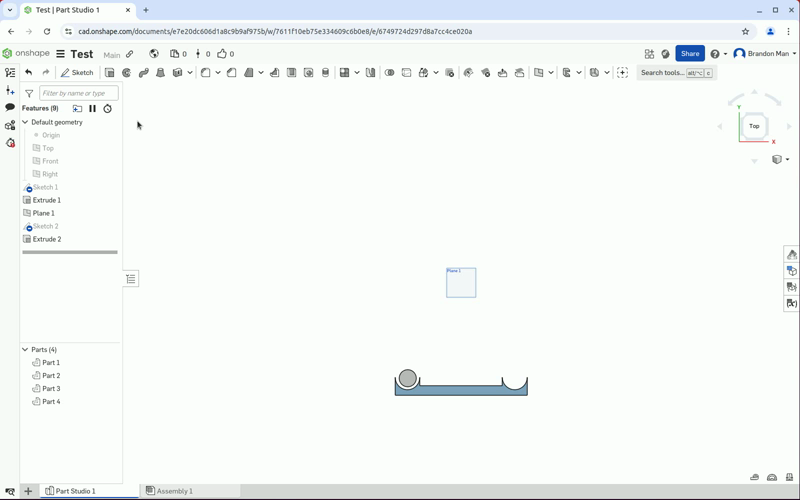
key(shift+h)
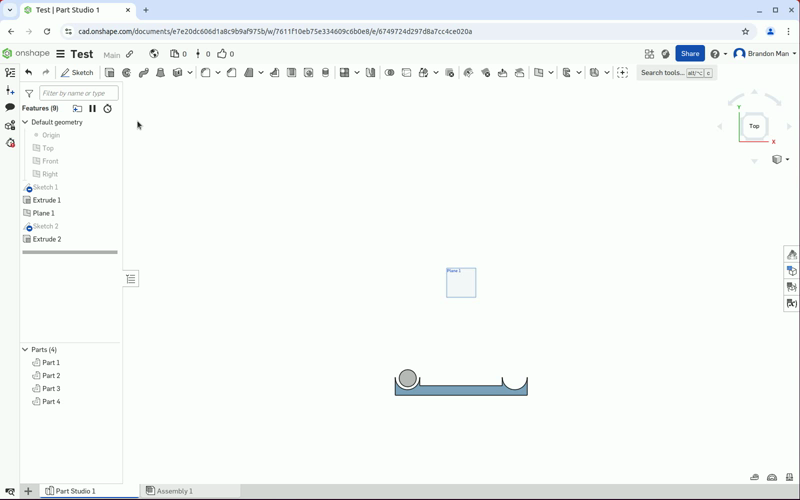
mouse_move(73, 189)
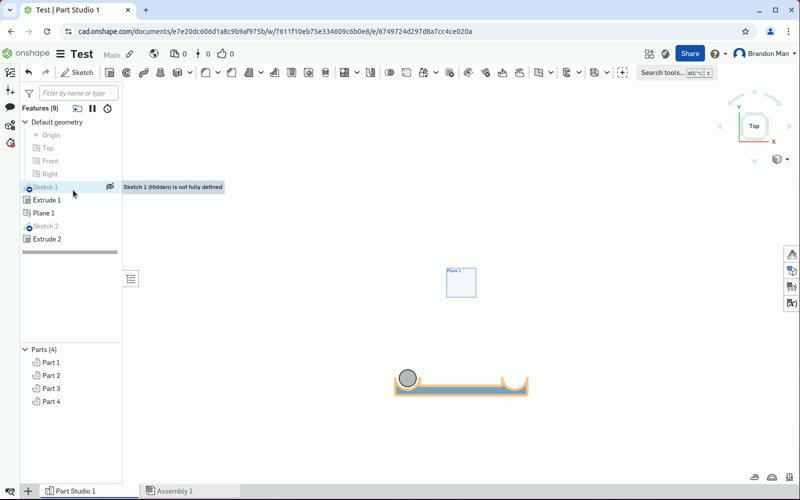
click(73, 189)
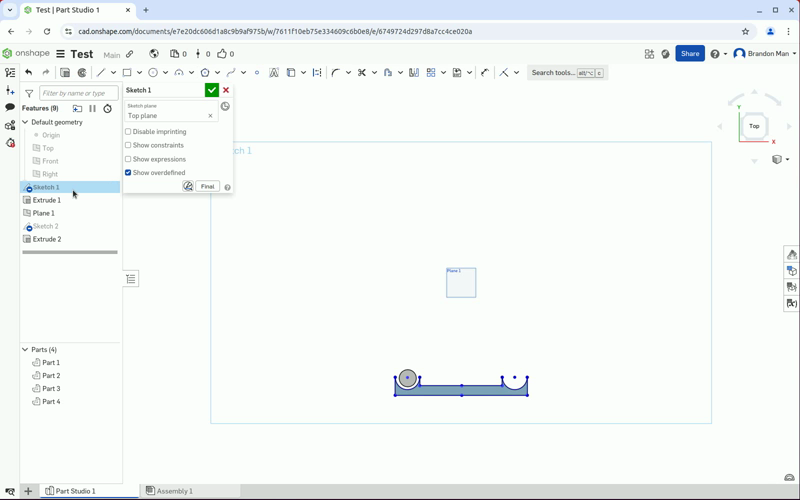
mouse_move(229, 92)
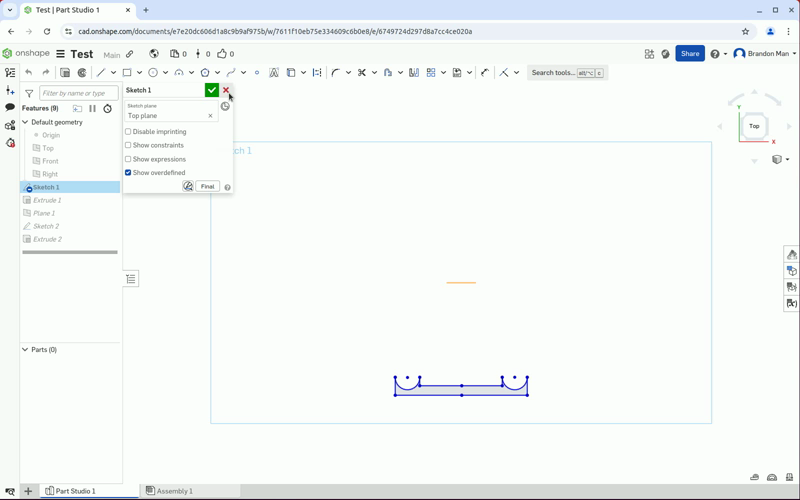
click(229, 92)
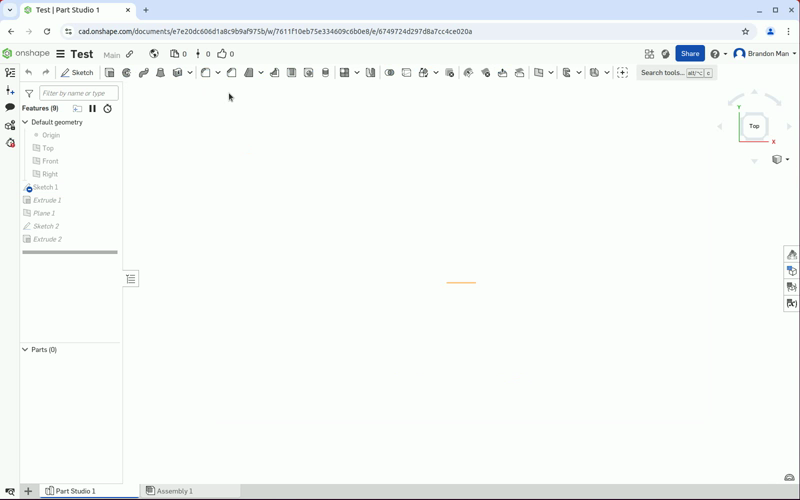
key(shift+s)
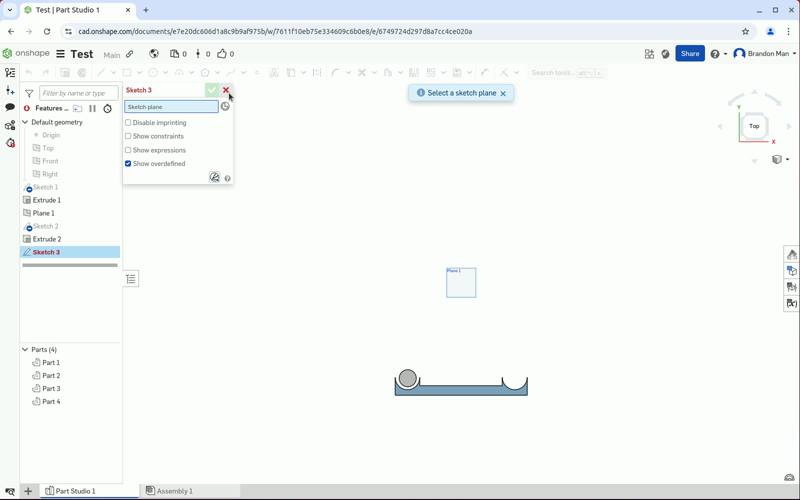
mouse_move(73, 215)
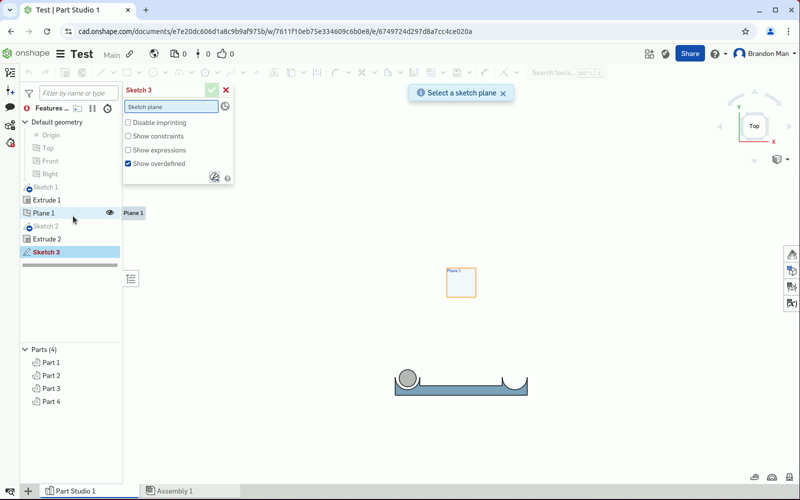
click(73, 215)
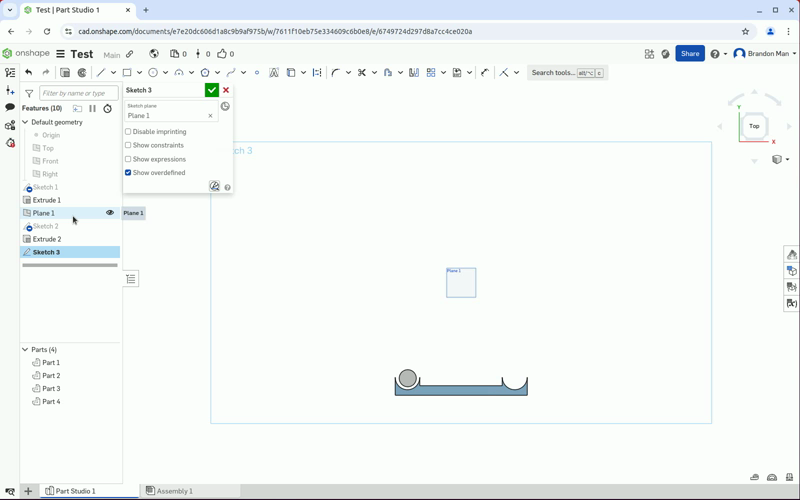
mouse_move(73, 352)
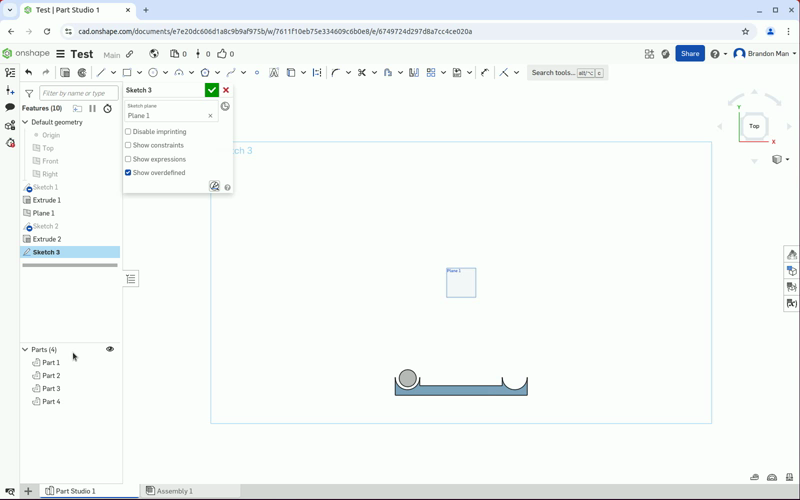
key(y)
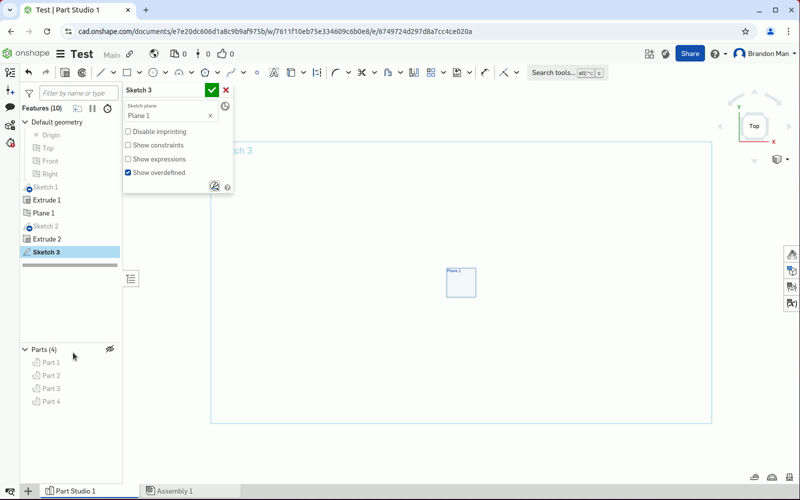
key(c)
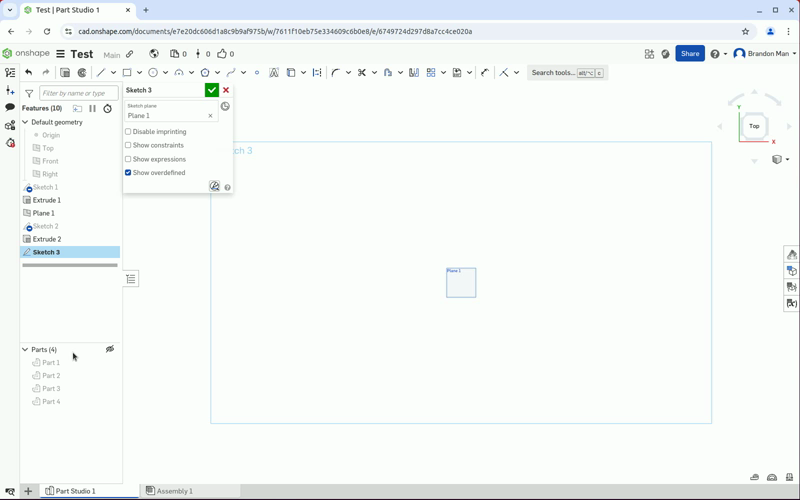
key_down(shift)
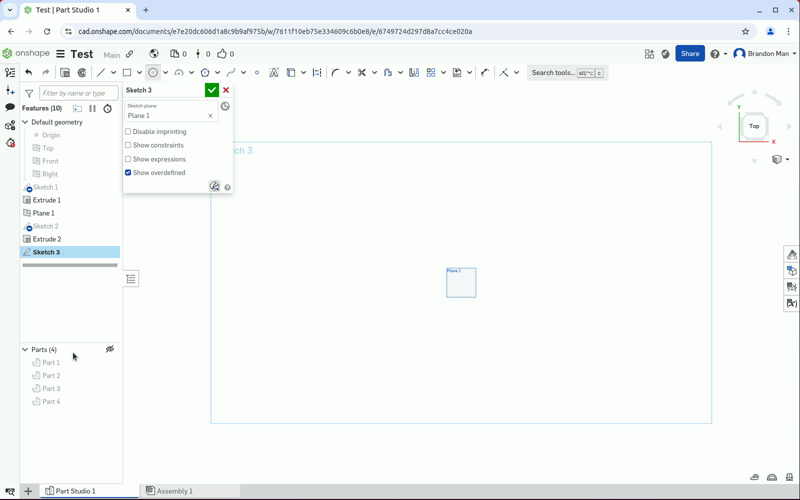
mouse_move(514, 378)
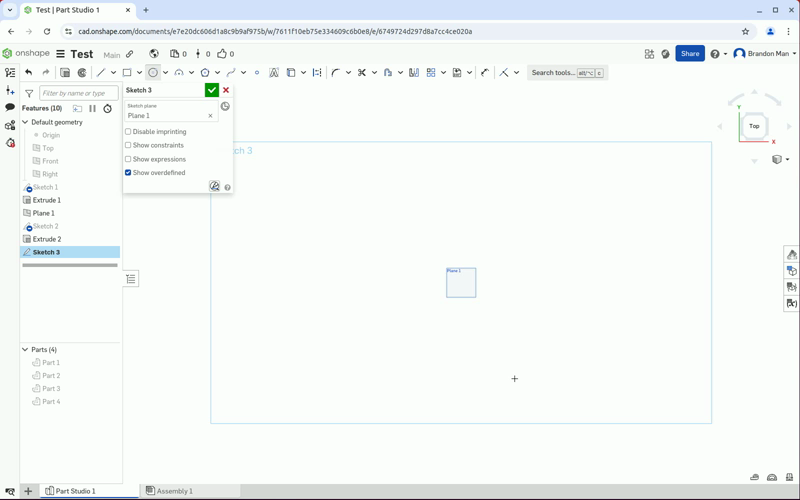
click(514, 378)
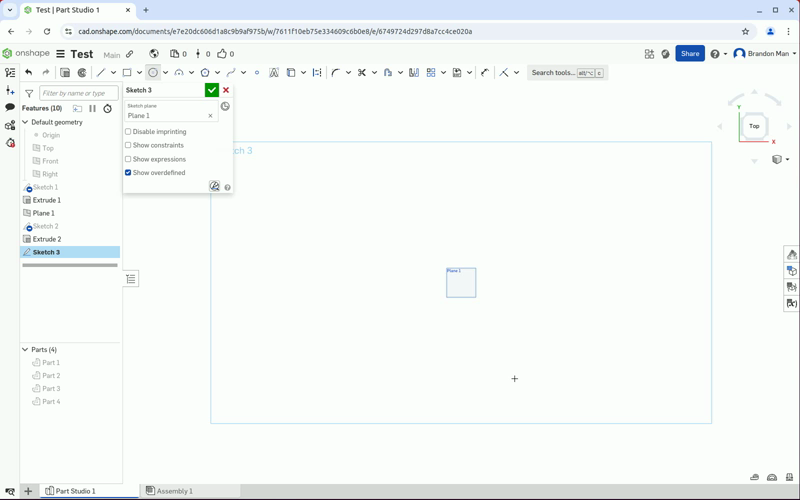
key_up(shift)
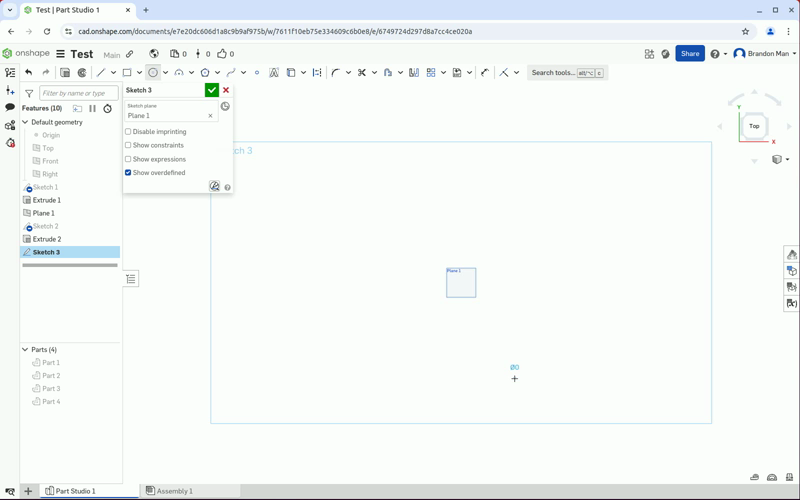
mouse_move(522, 378)
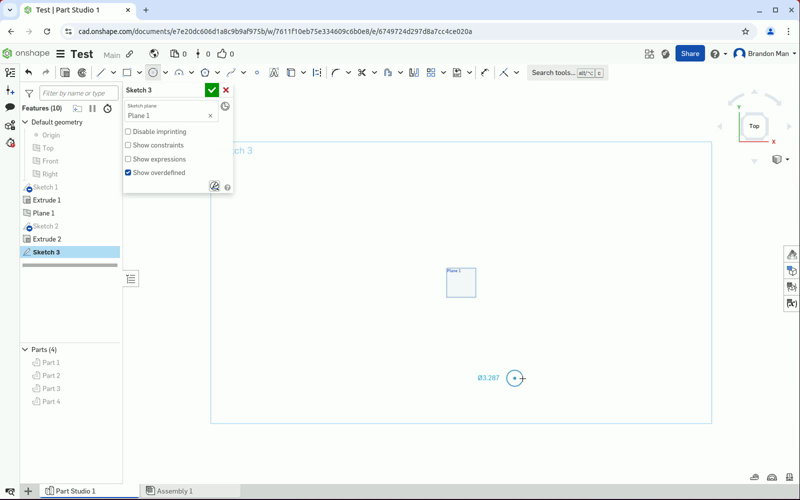
click(522, 378)
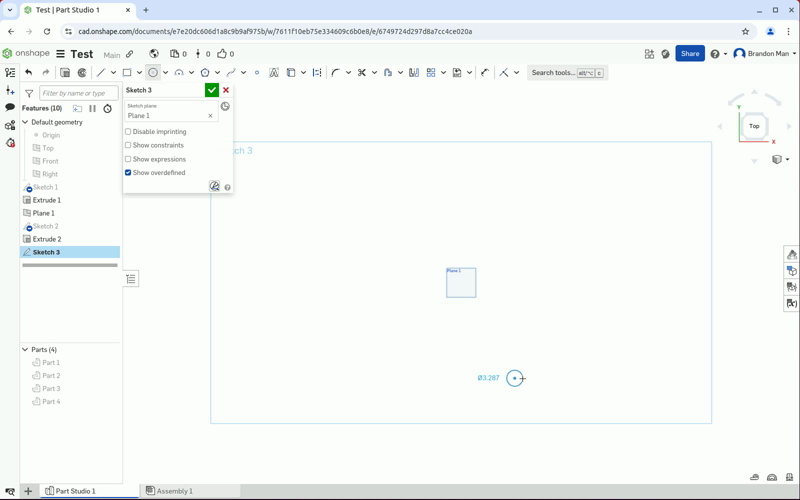
key(esc)
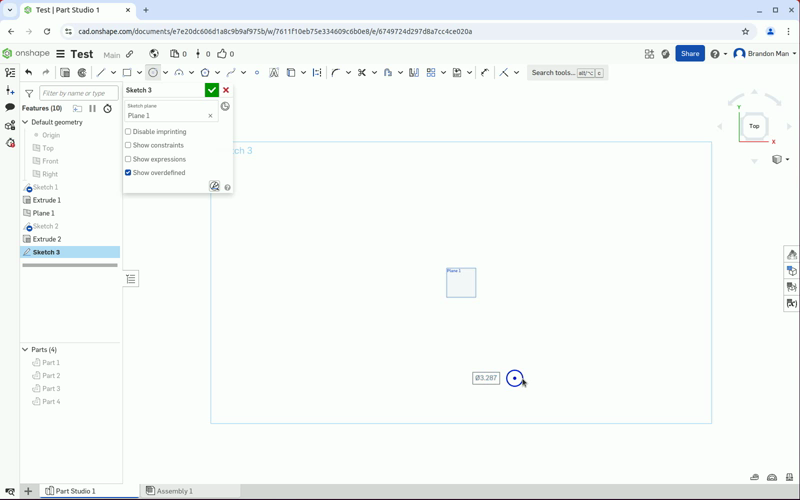
mouse_move(514, 383)
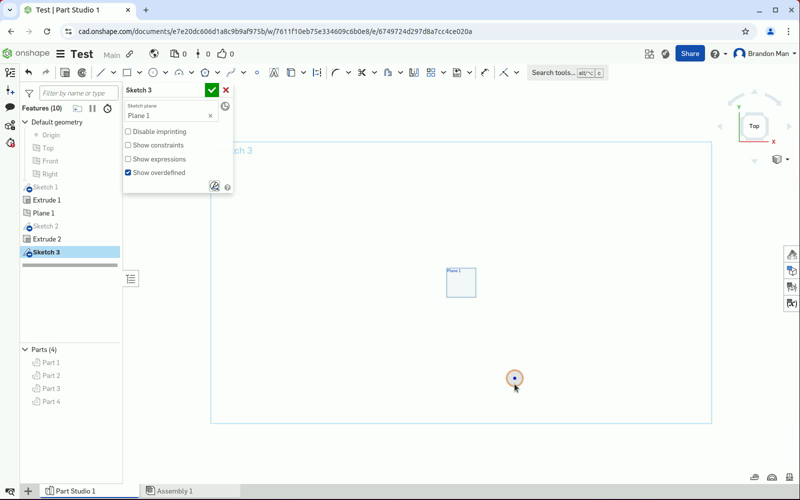
scroll(6)
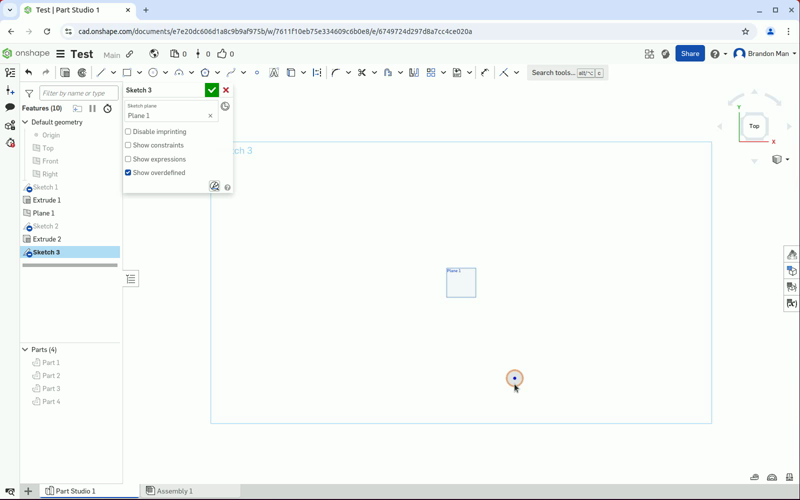
scroll(6)
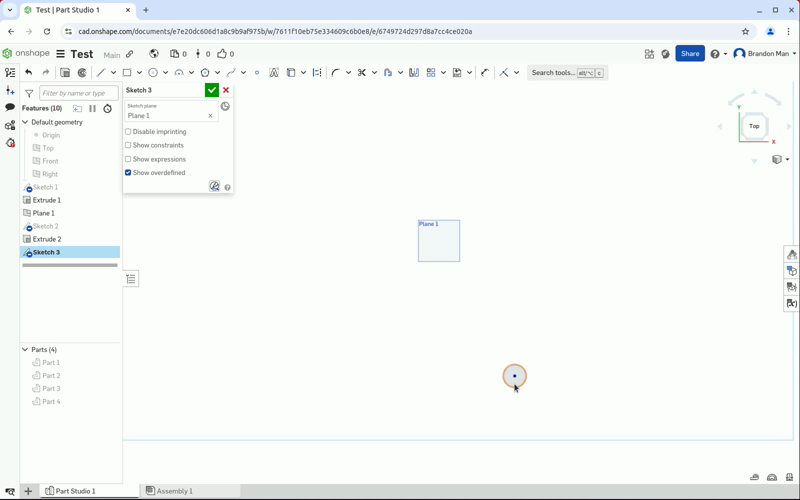
scroll(6)
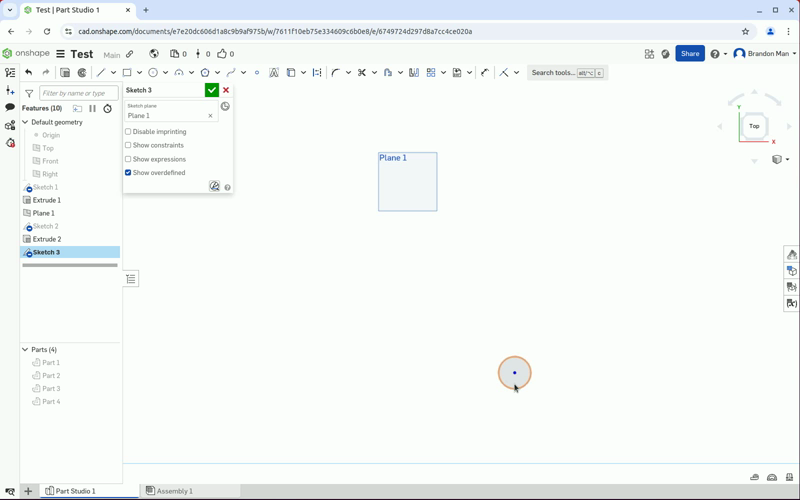
scroll(6)
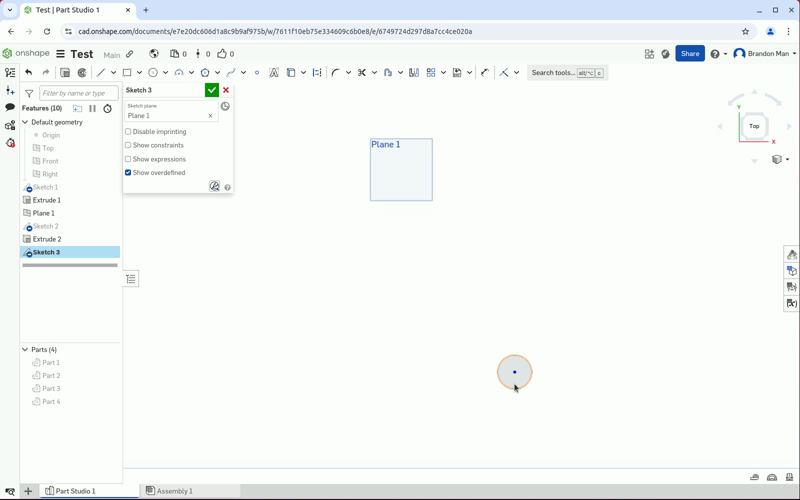
scroll(6)
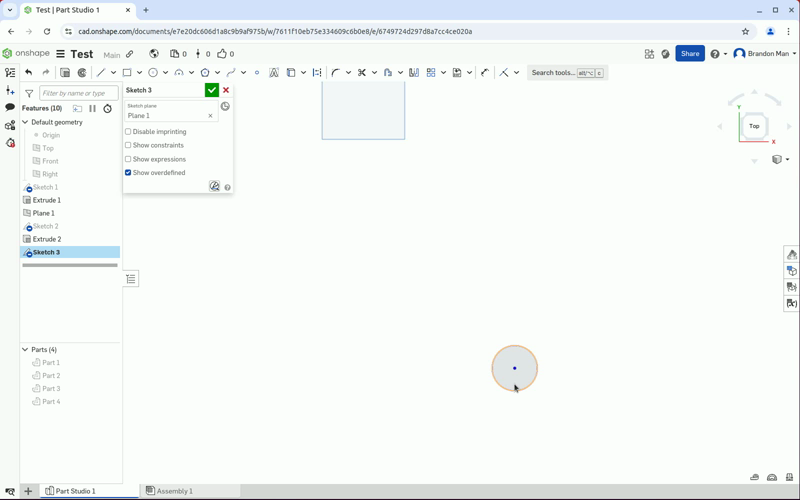
scroll(6)
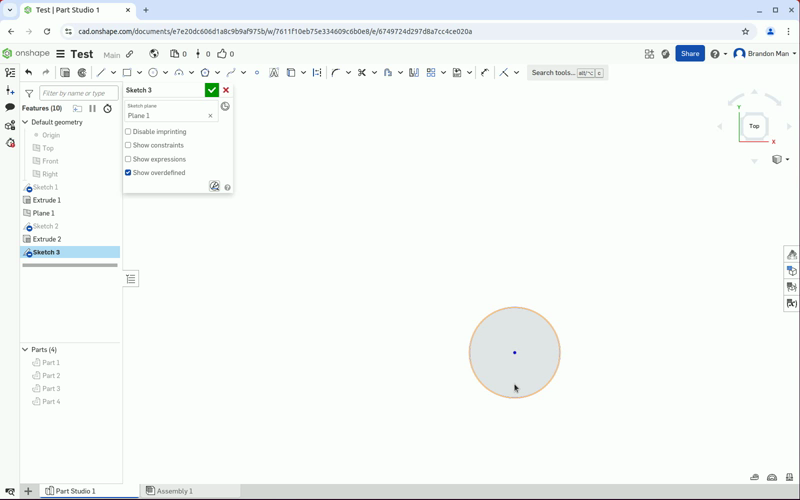
scroll(6)
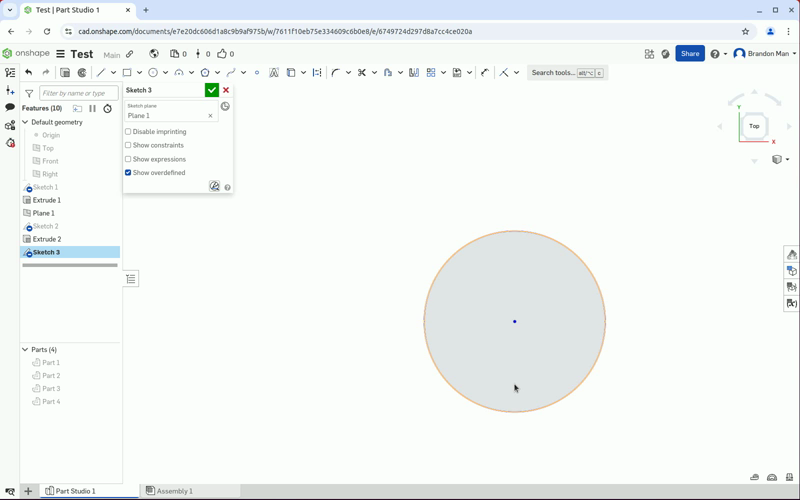
click(514, 383)
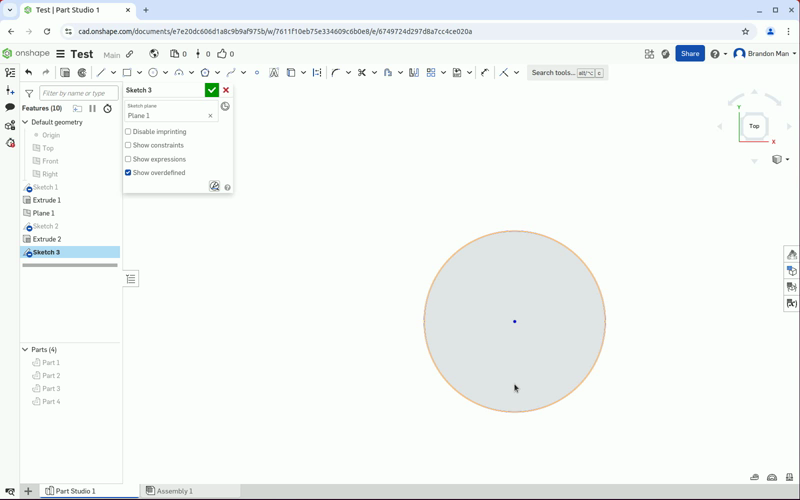
scroll(-6)
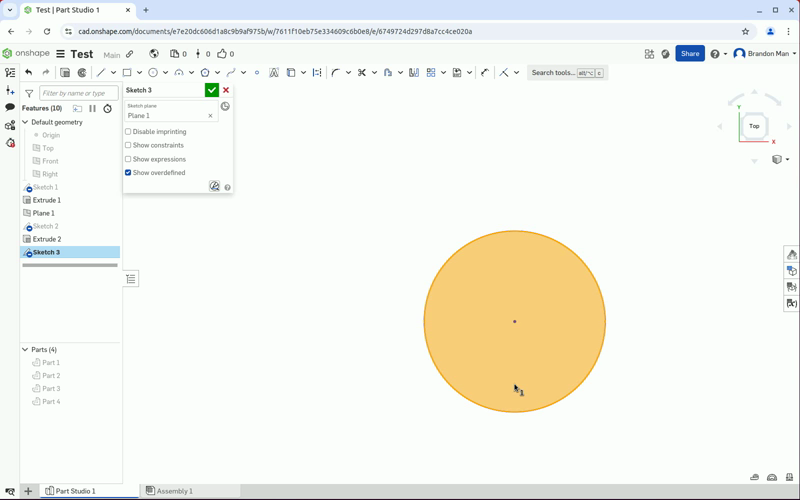
scroll(-6)
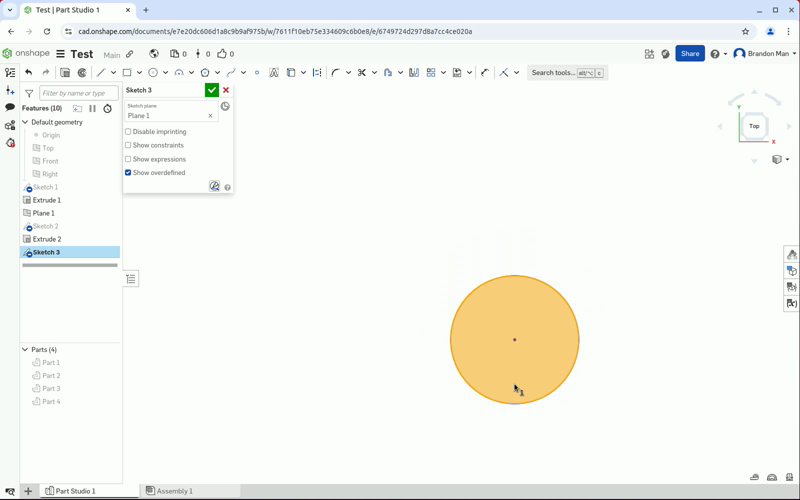
scroll(-6)
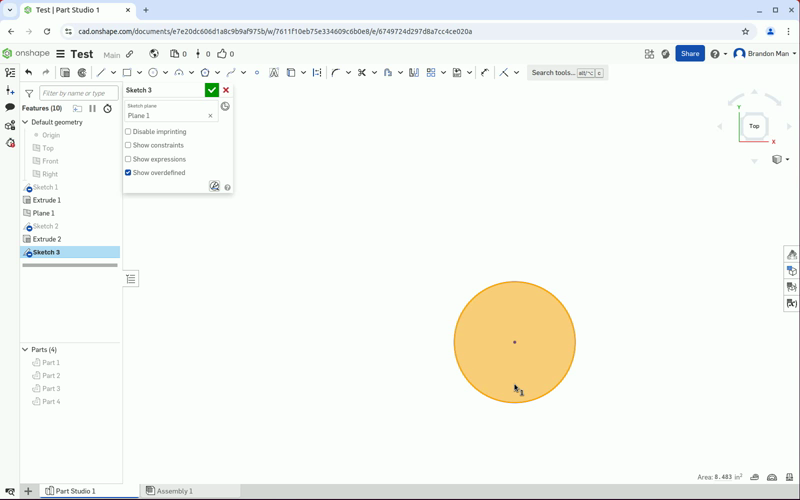
scroll(-6)
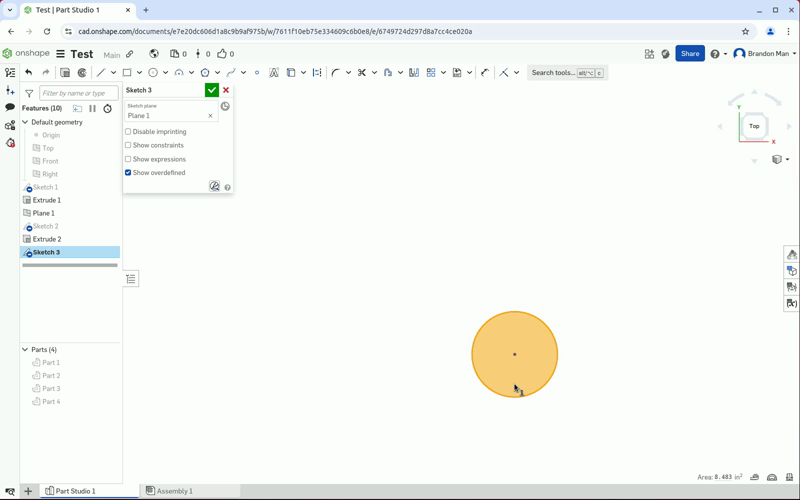
scroll(-6)
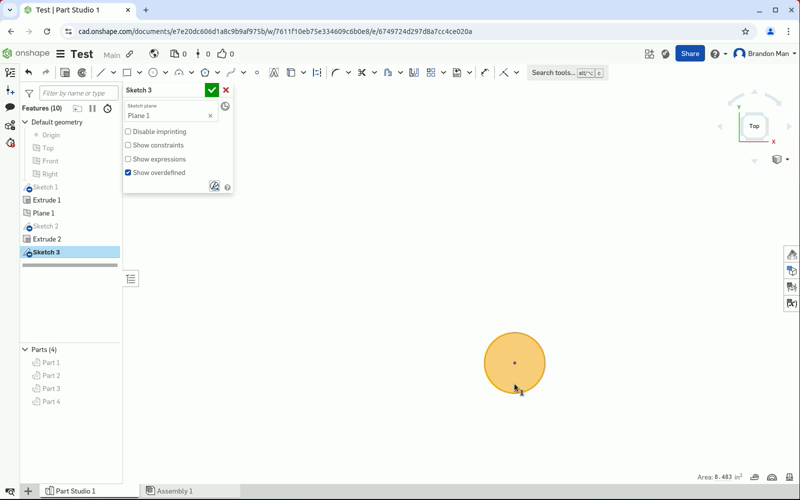
scroll(-6)
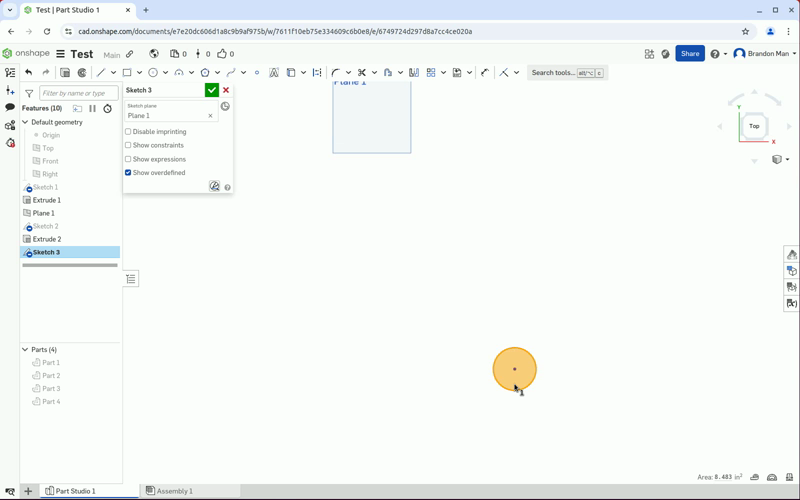
scroll(-6)
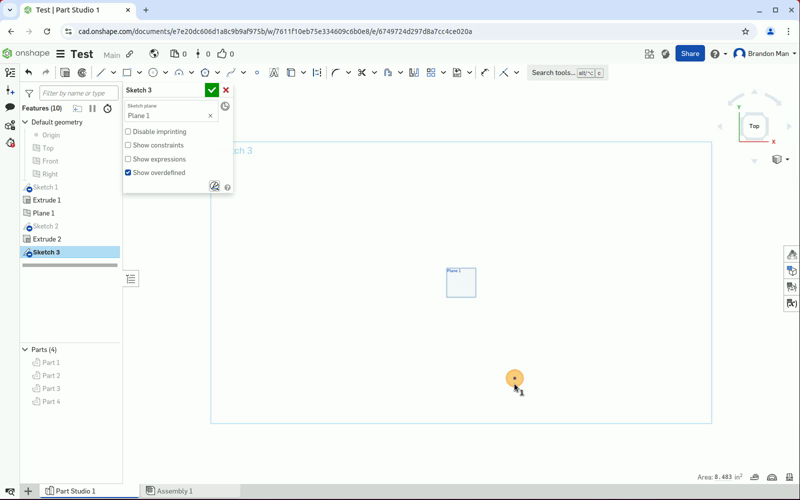
mouse_move(73, 352)
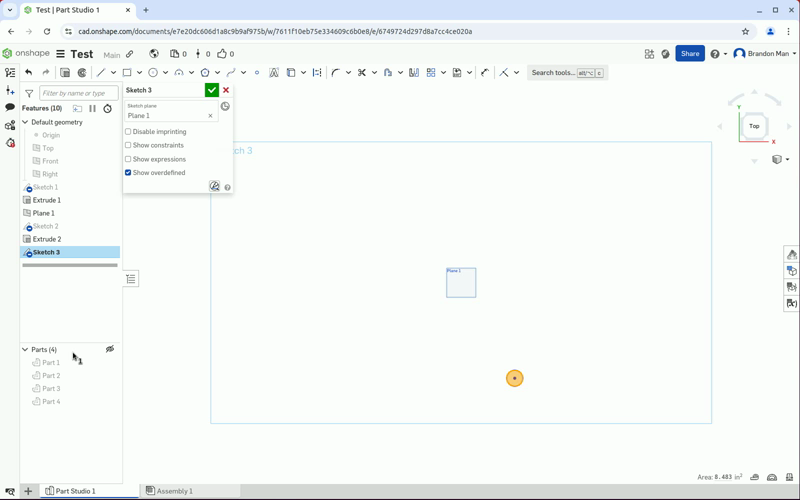
key(shift+y)
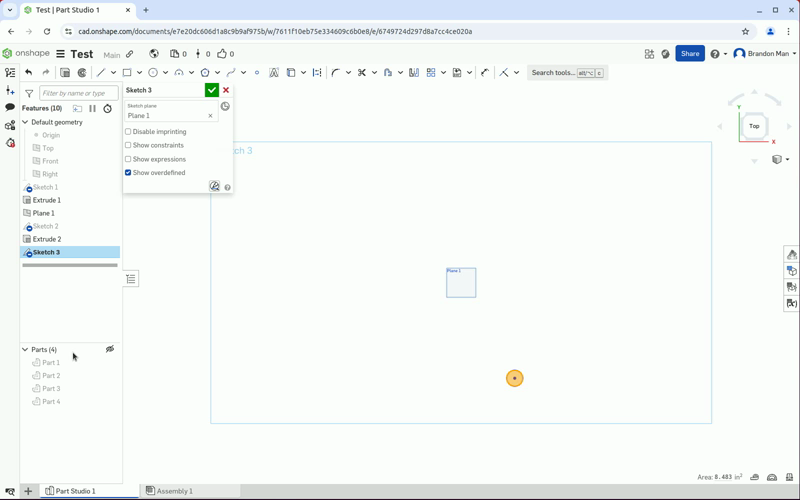
key(shift+e)
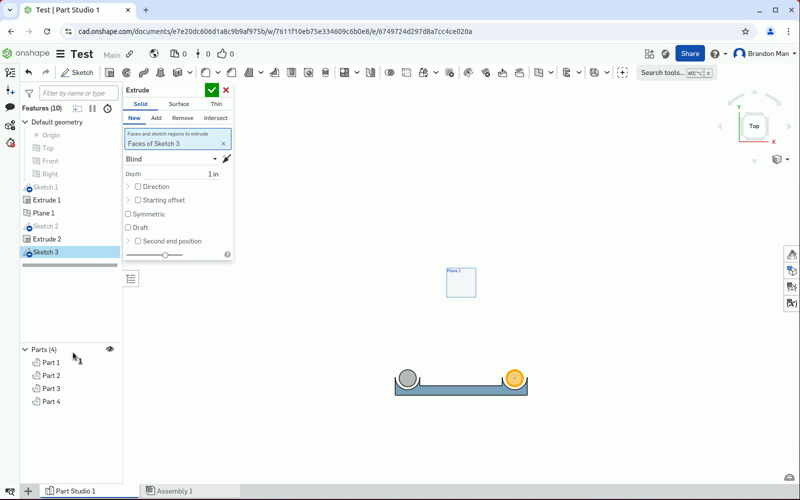
mouse_move(143, 106)
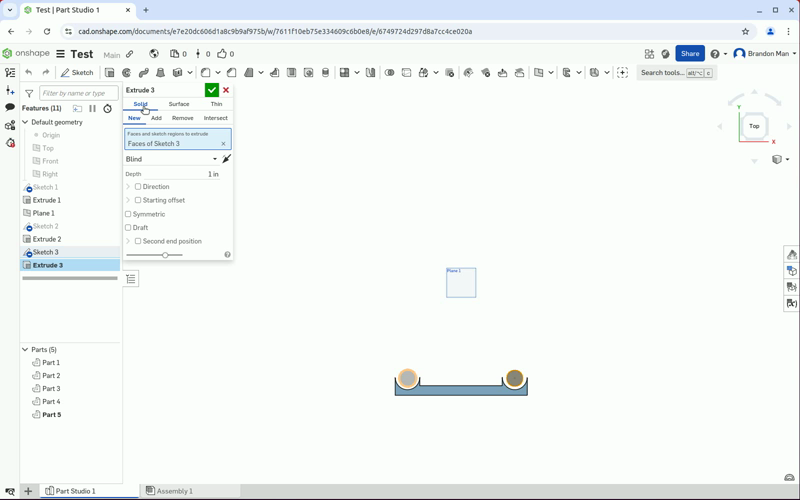
click(143, 106)
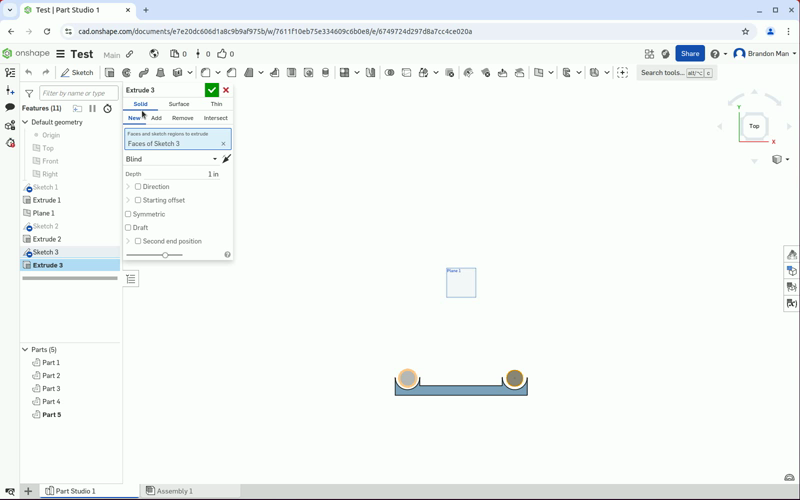
mouse_move(137, 120)
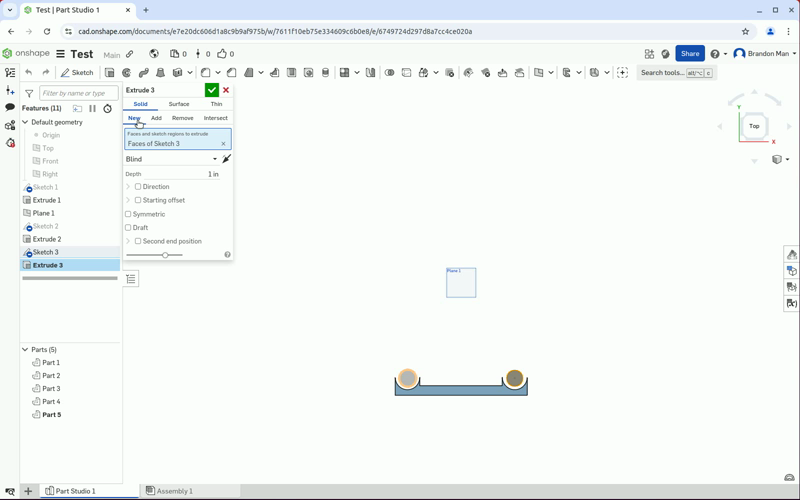
click(137, 120)
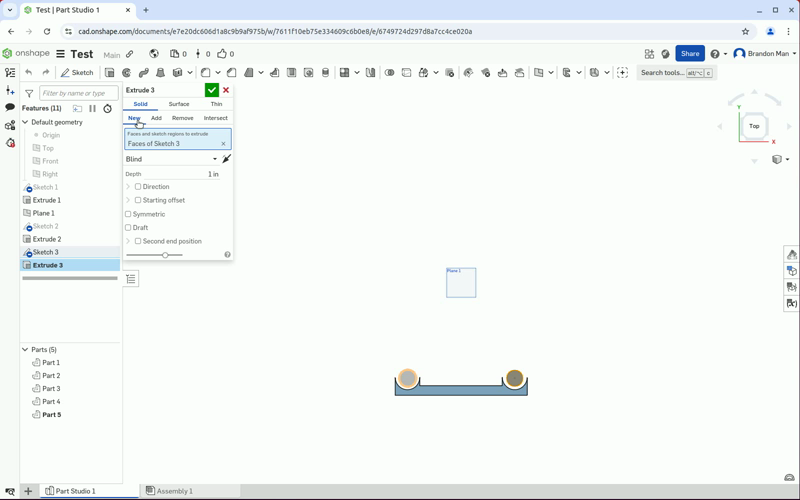
key(tab, 4)
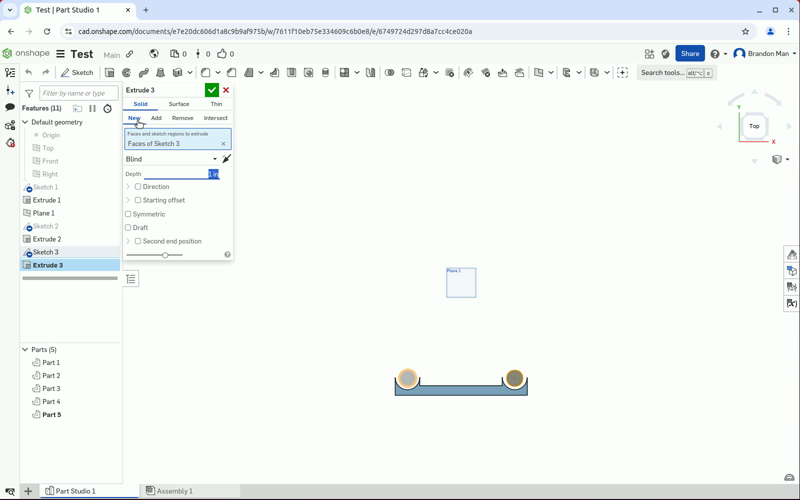
text(0.241)
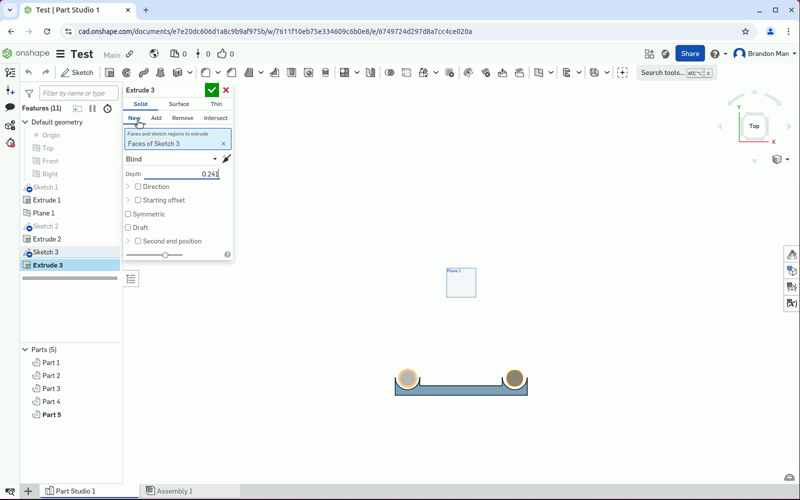
key(enter)
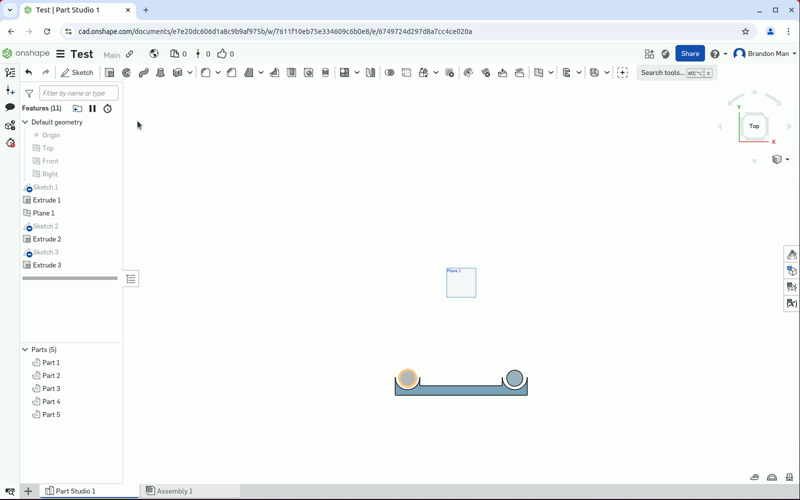
key(shift+h)
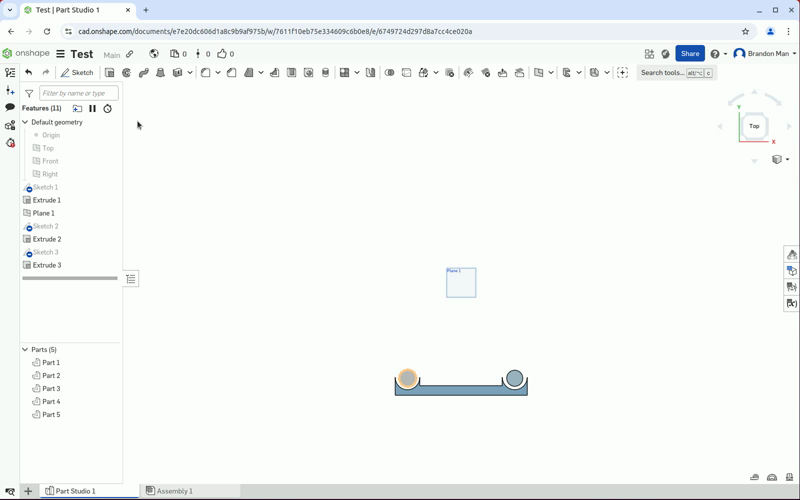
key(shift+h)
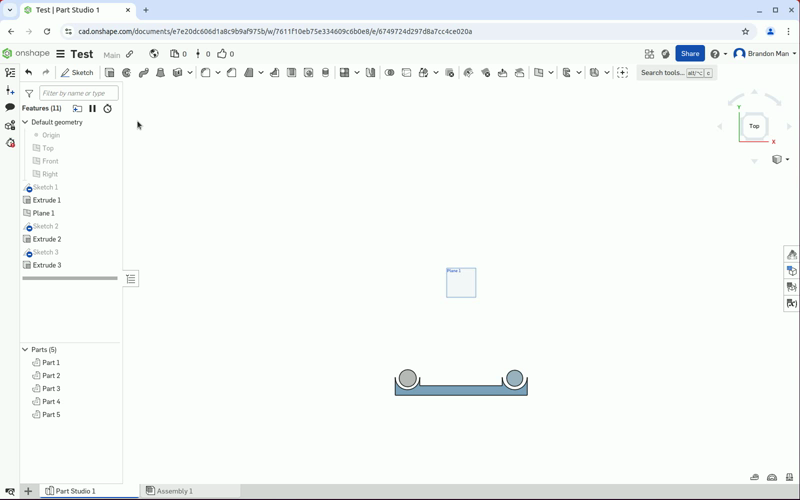
mouse_move(73, 189)
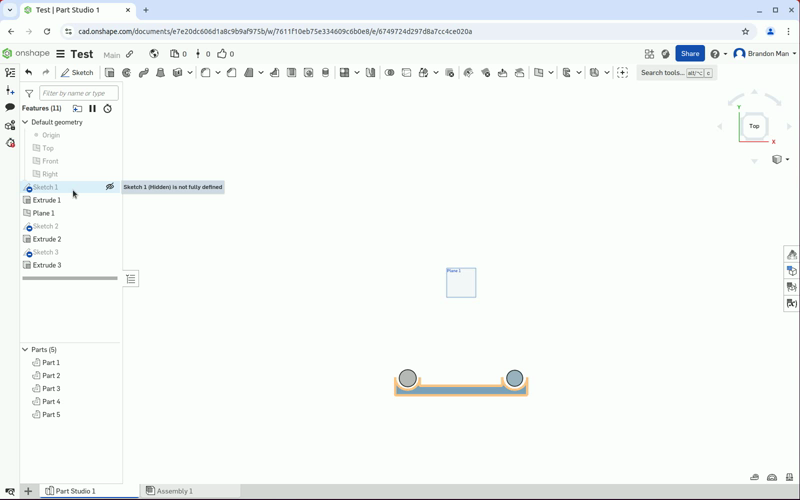
click(73, 189)
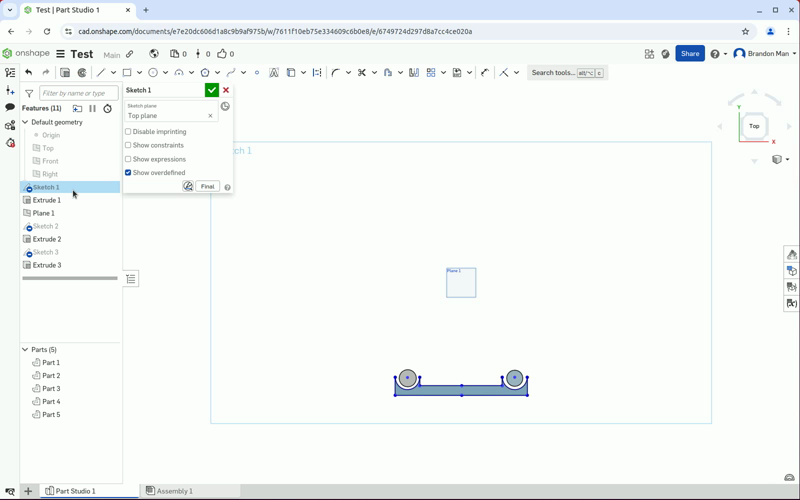
mouse_move(229, 92)
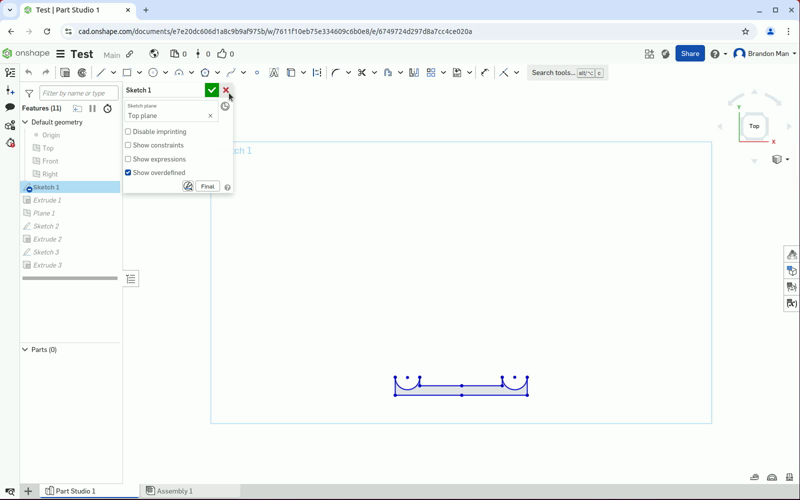
click(229, 92)
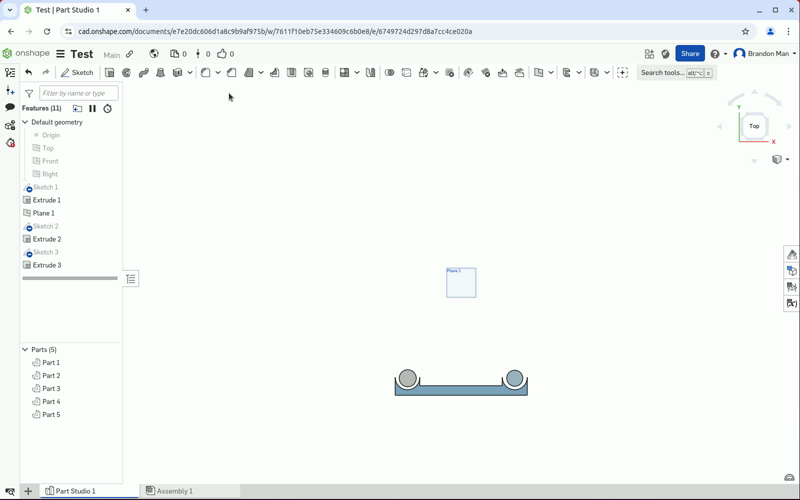
mouse_move(541, 75)
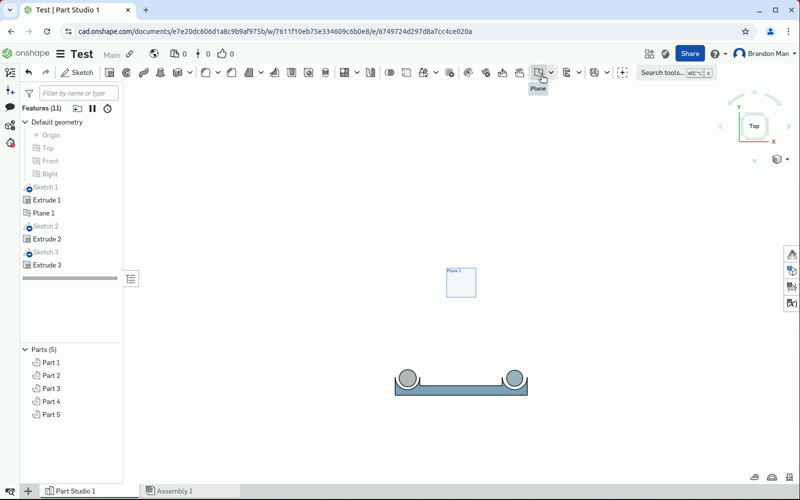
click(541, 75)
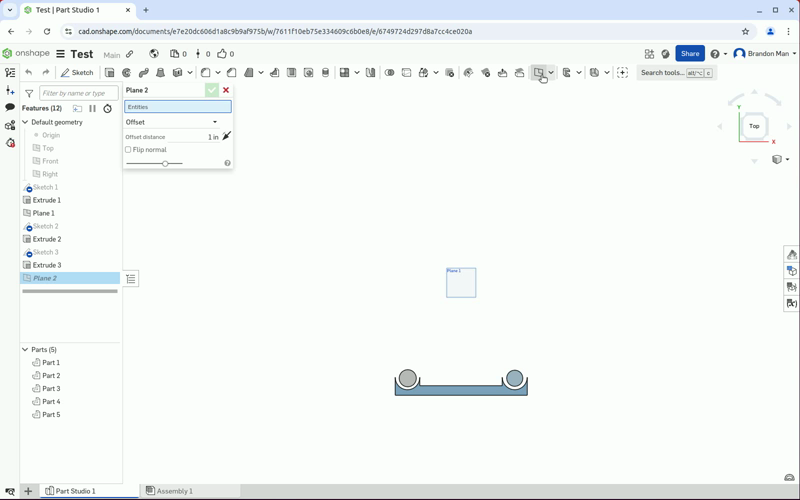
mouse_move(73, 150)
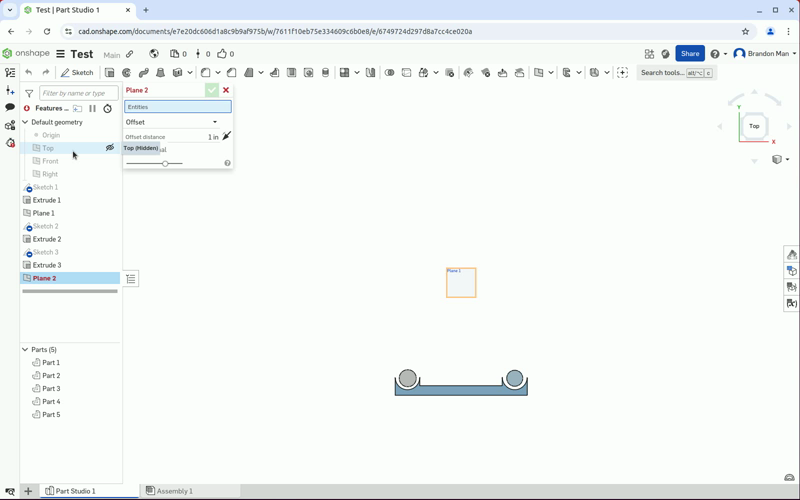
click(73, 150)
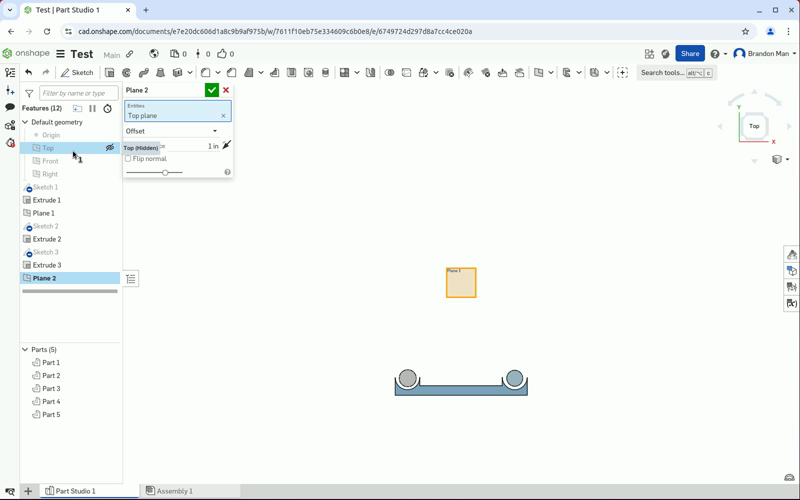
key(tab, 2)
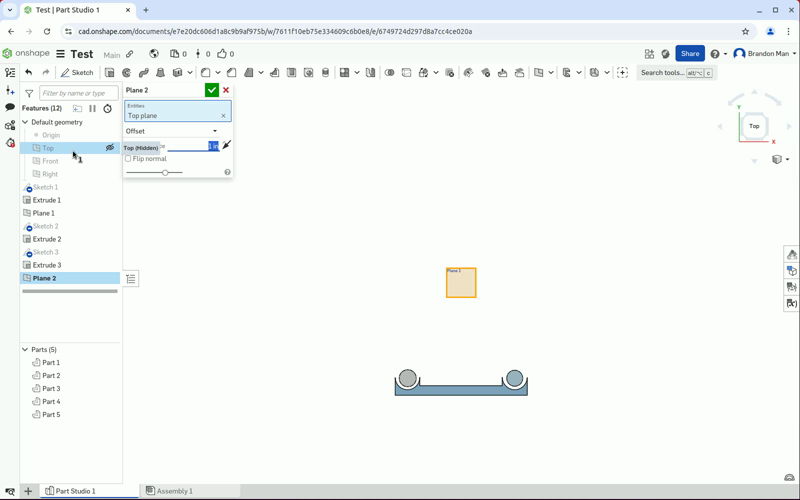
text(1.448)
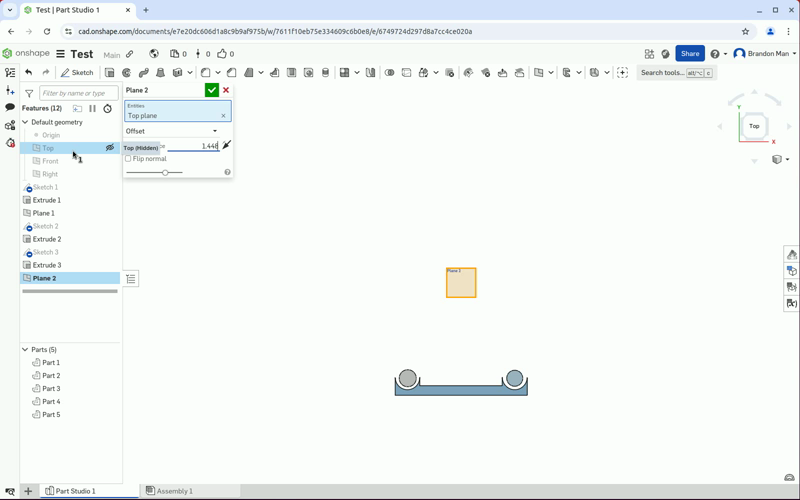
key(enter, 2)
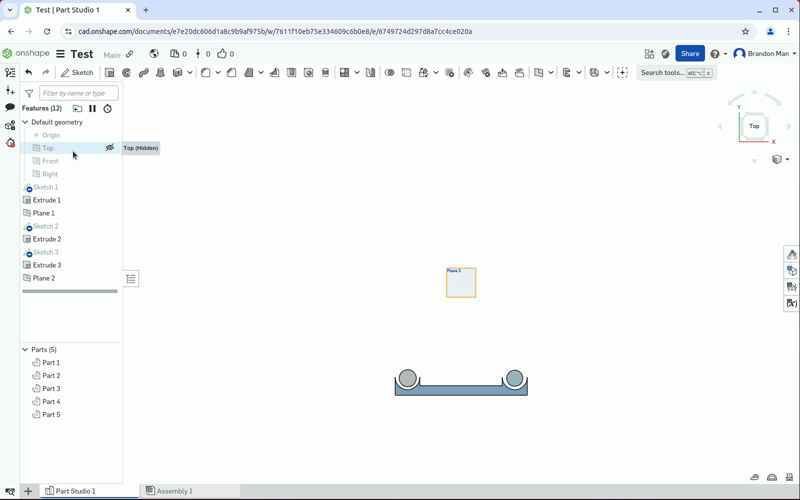
key(shift+s)
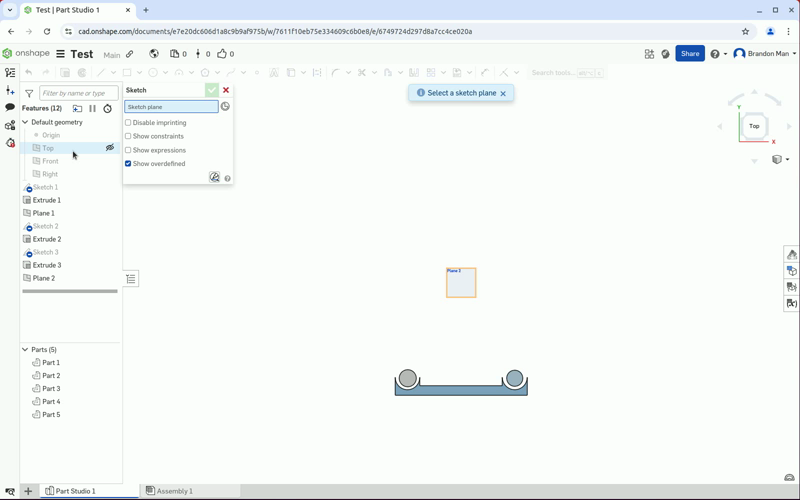
mouse_move(73, 280)
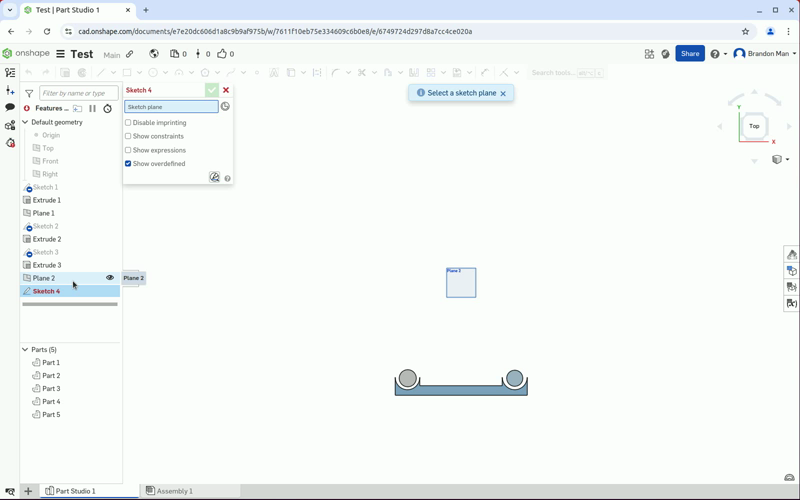
click(73, 280)
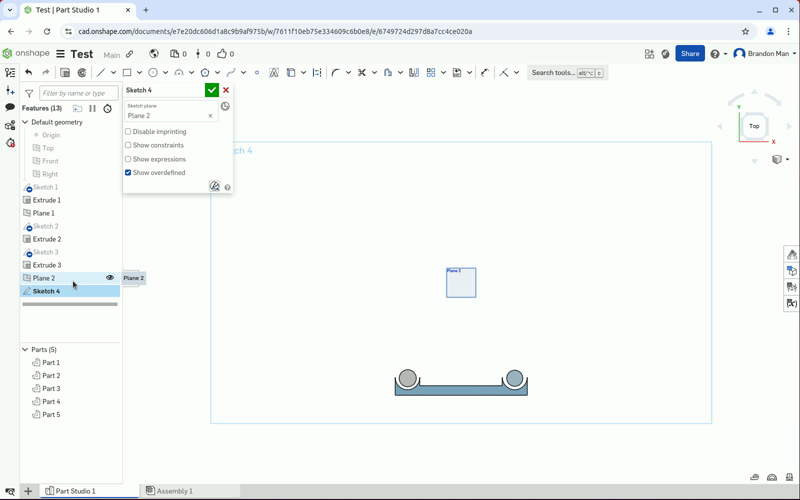
mouse_move(73, 352)
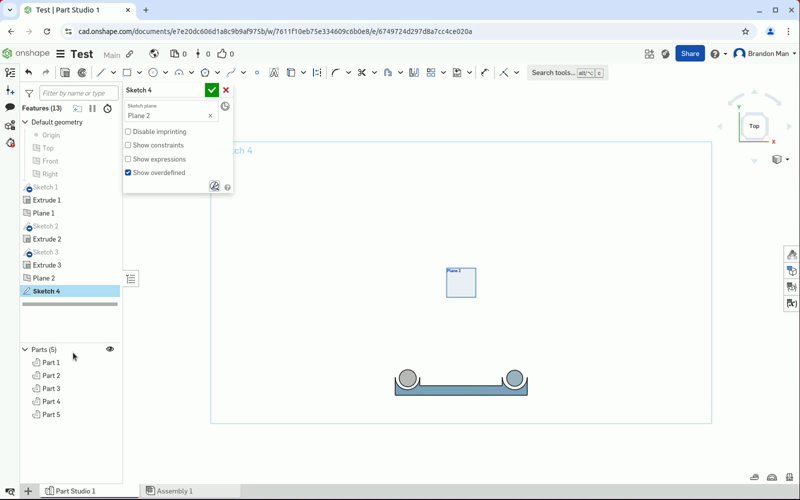
key(y)
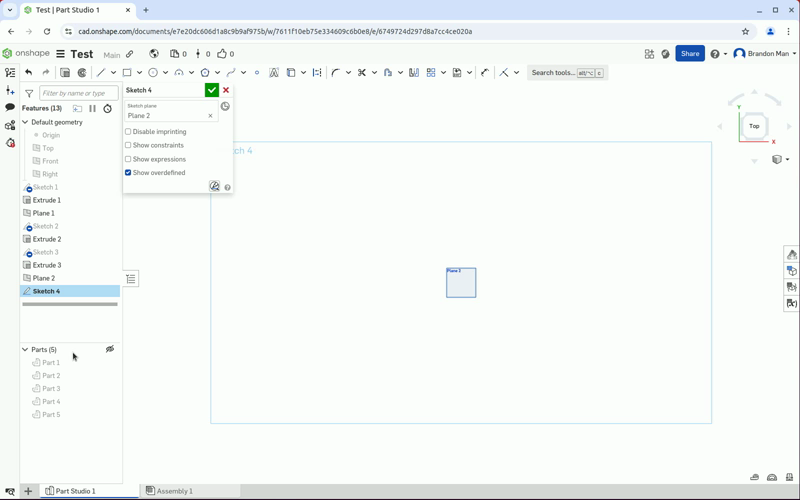
key(c)
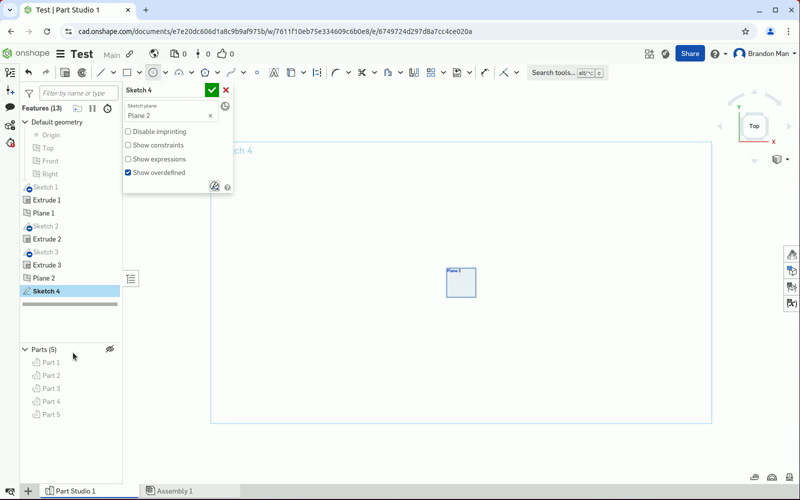
key_down(shift)
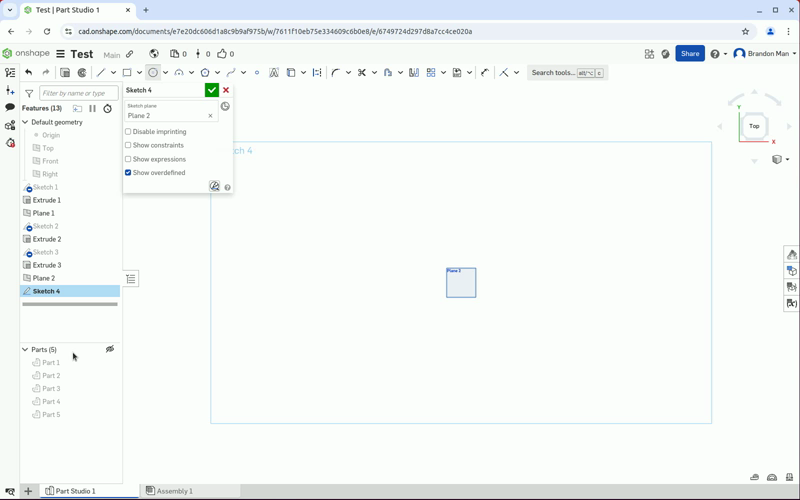
mouse_move(407, 378)
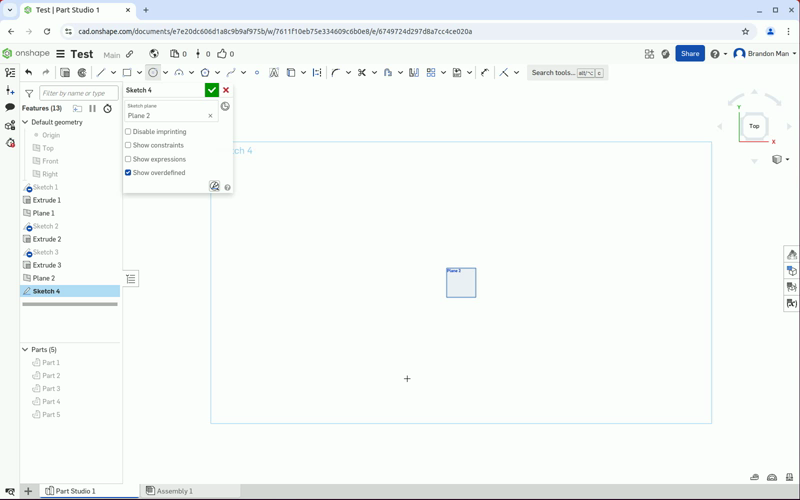
click(407, 378)
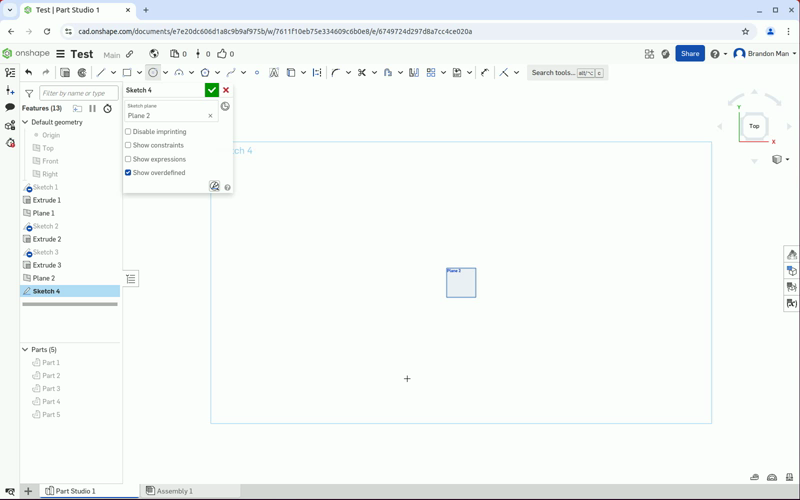
key_up(shift)
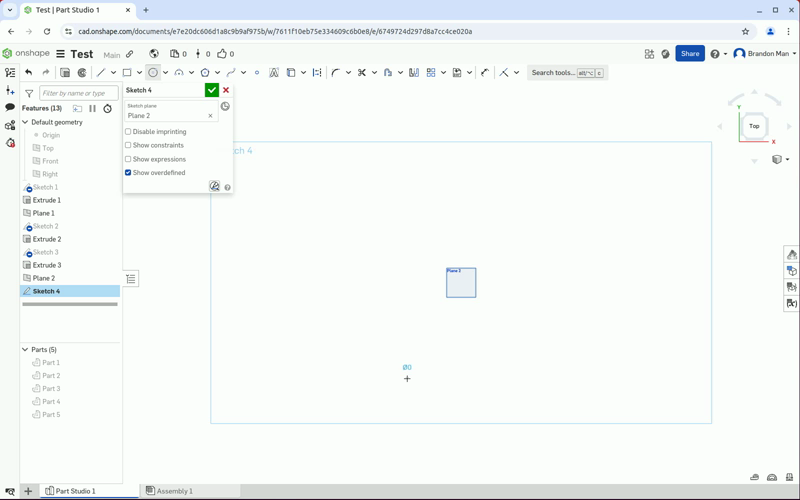
mouse_move(413, 378)
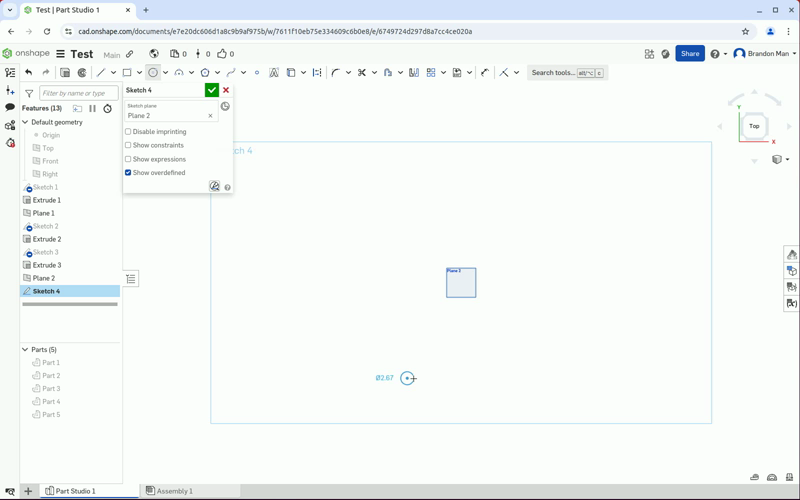
click(413, 378)
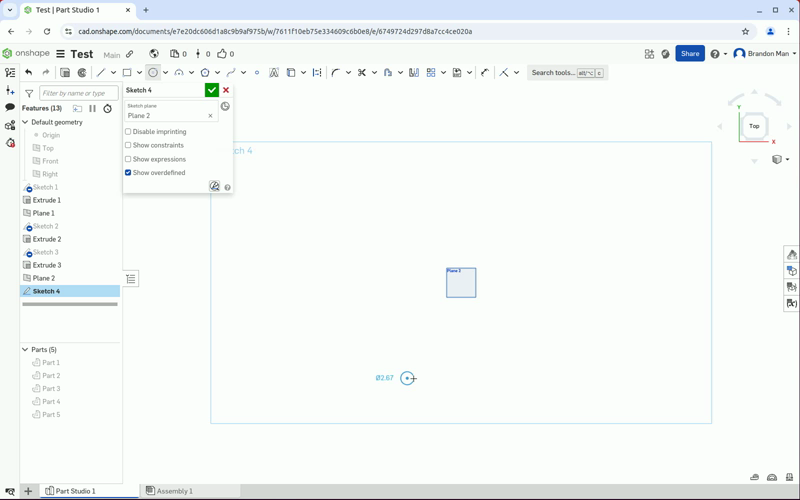
key(esc)
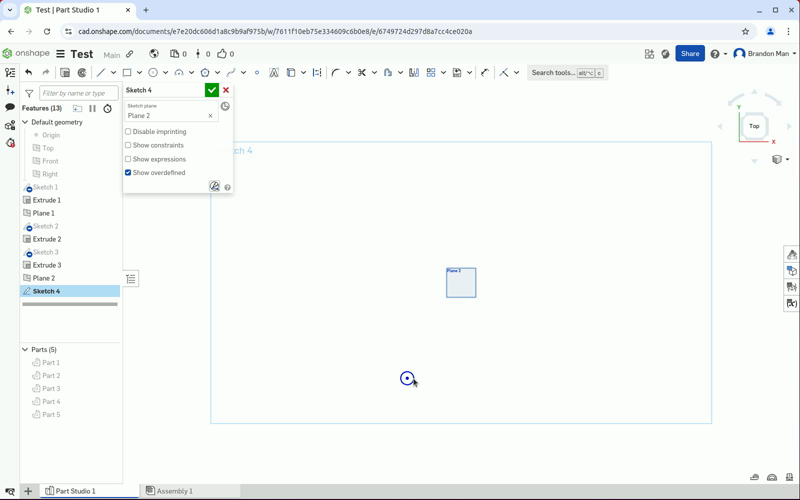
mouse_move(407, 379)
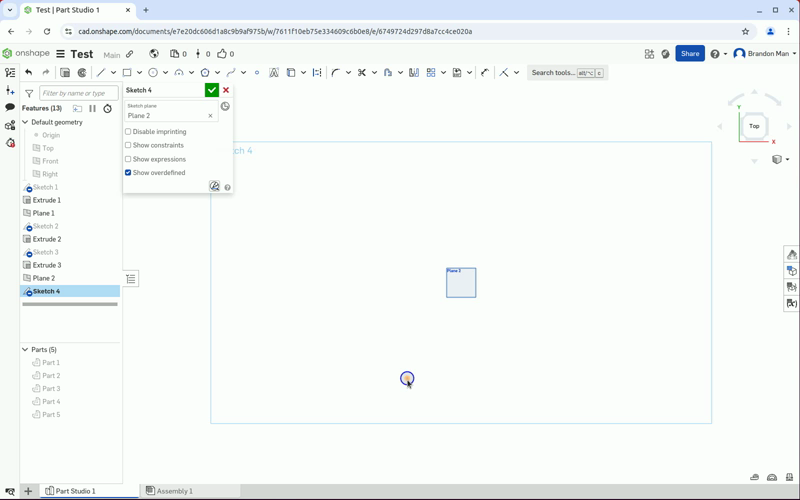
scroll(6)
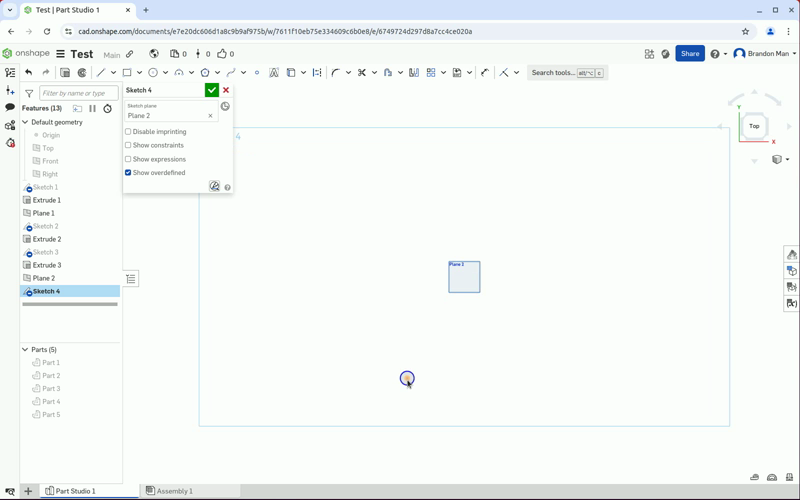
scroll(6)
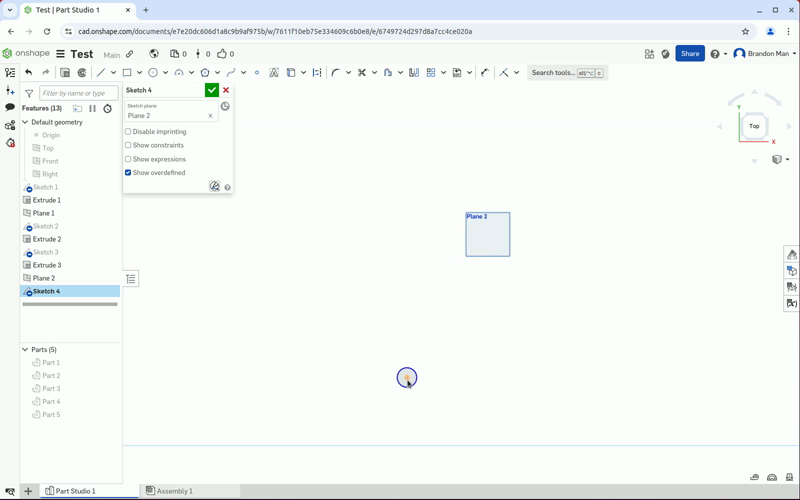
scroll(6)
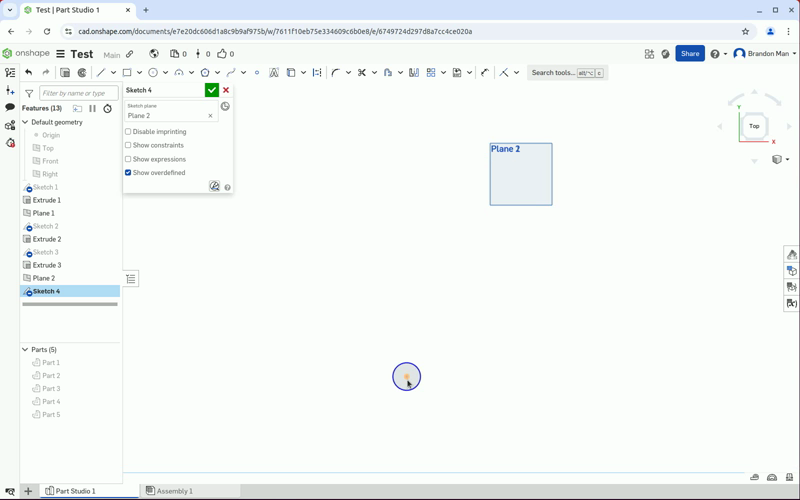
scroll(6)
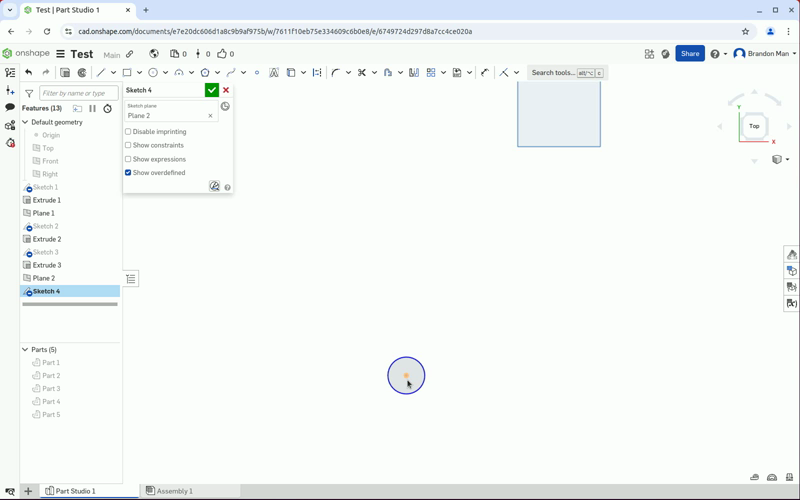
scroll(6)
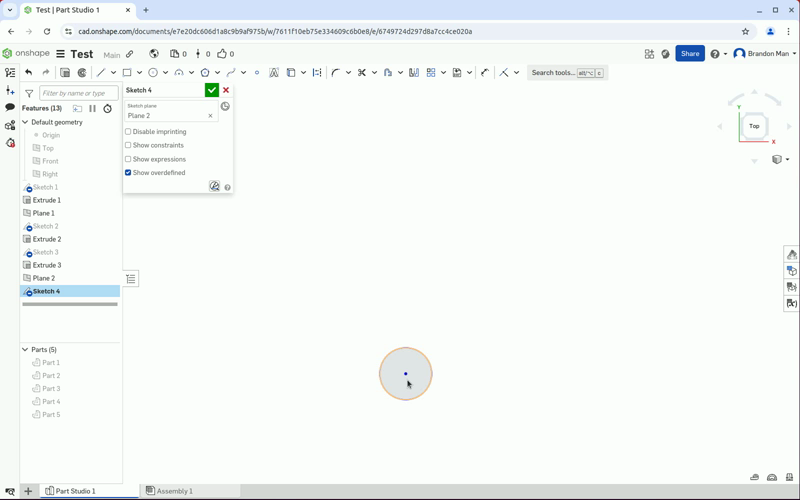
scroll(6)
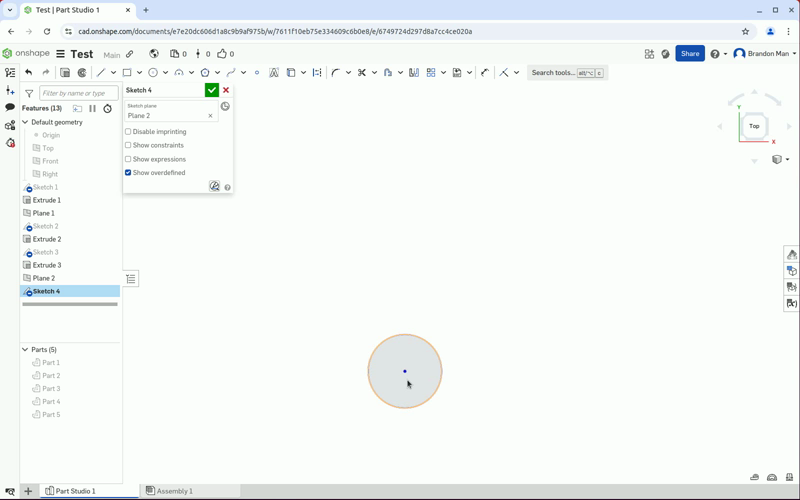
scroll(6)
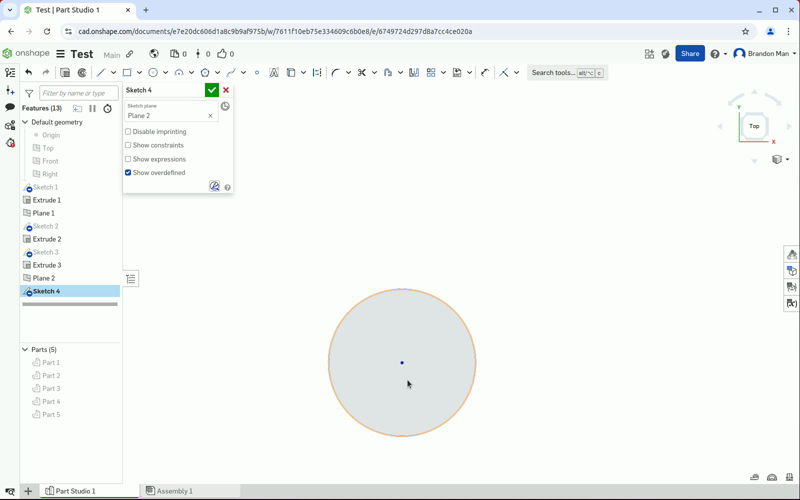
click(407, 379)
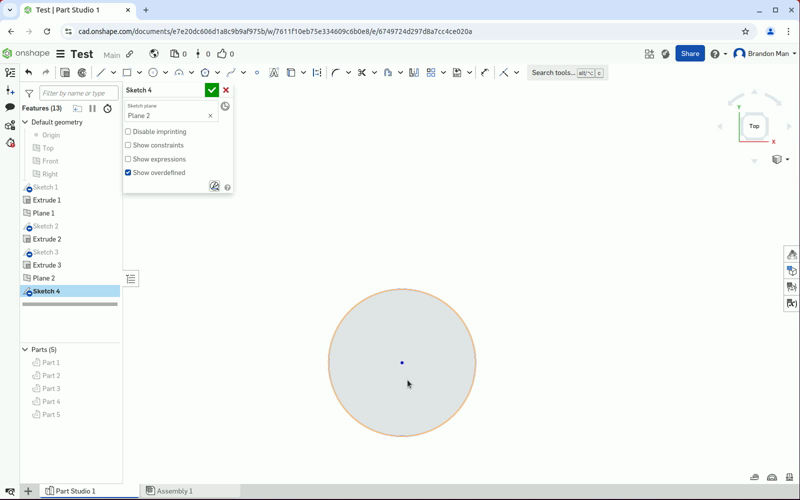
scroll(-6)
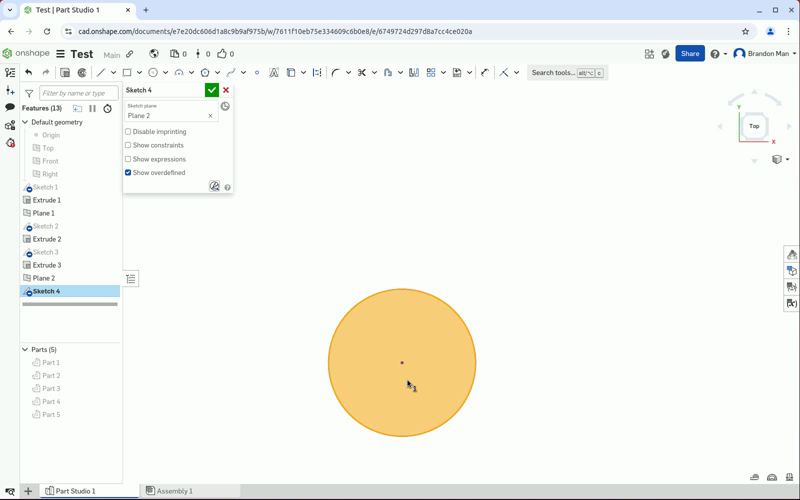
scroll(-6)
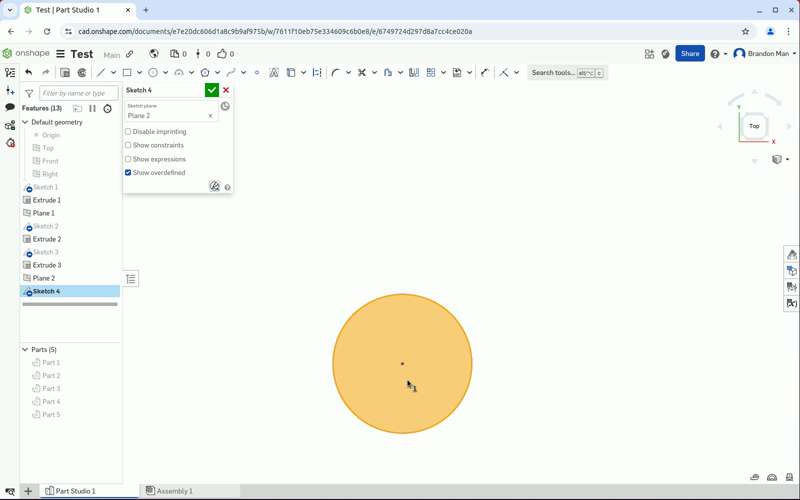
scroll(-6)
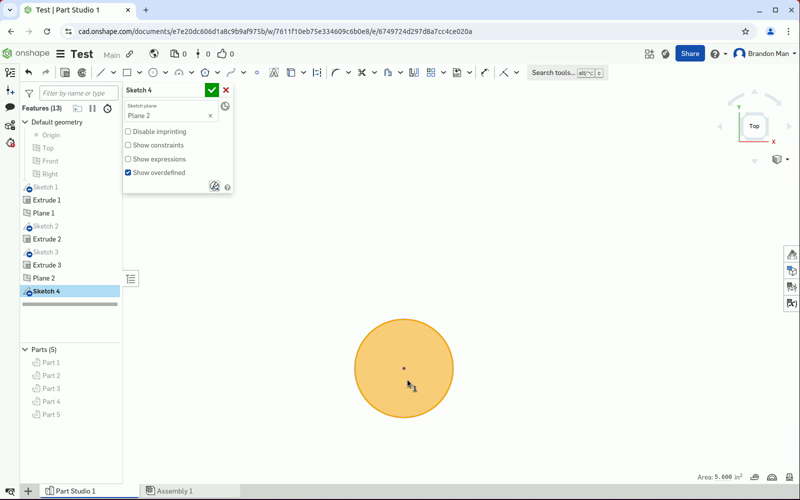
scroll(-6)
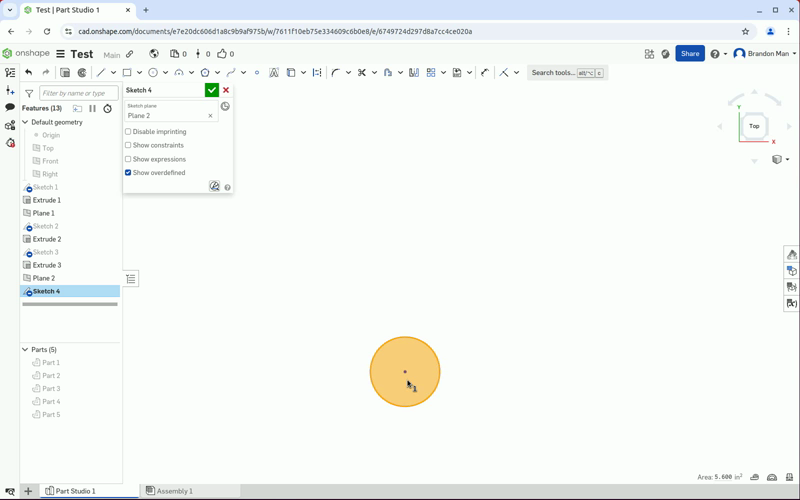
scroll(-6)
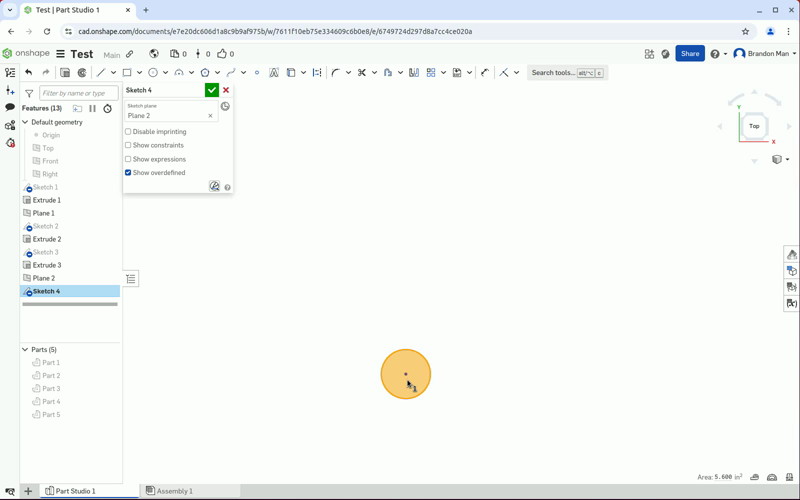
scroll(-6)
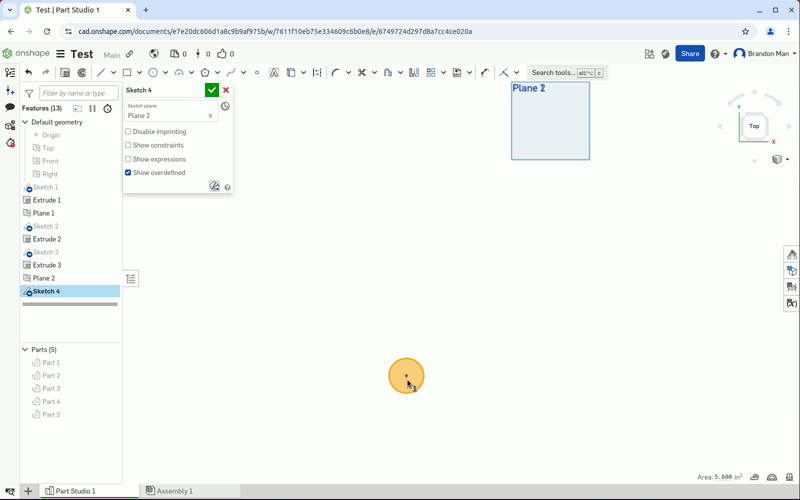
scroll(-6)
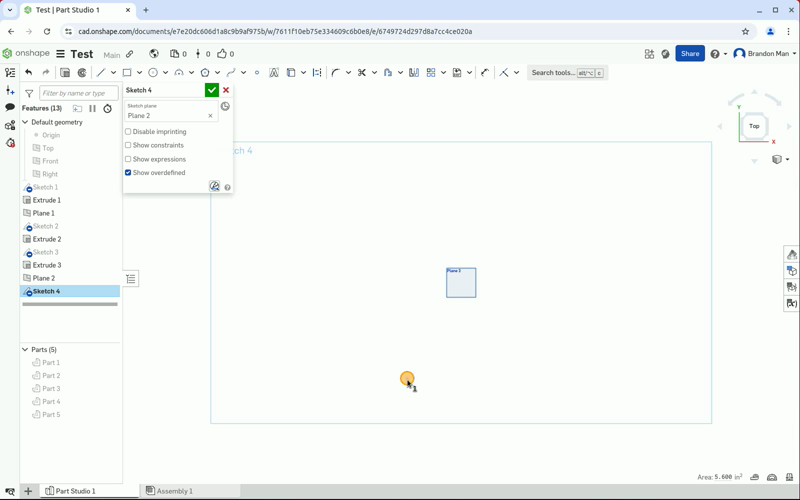
mouse_move(73, 352)
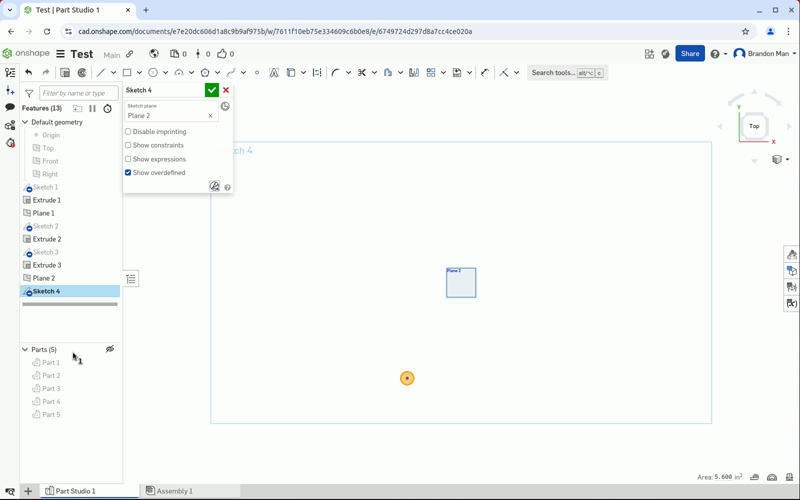
key(shift+y)
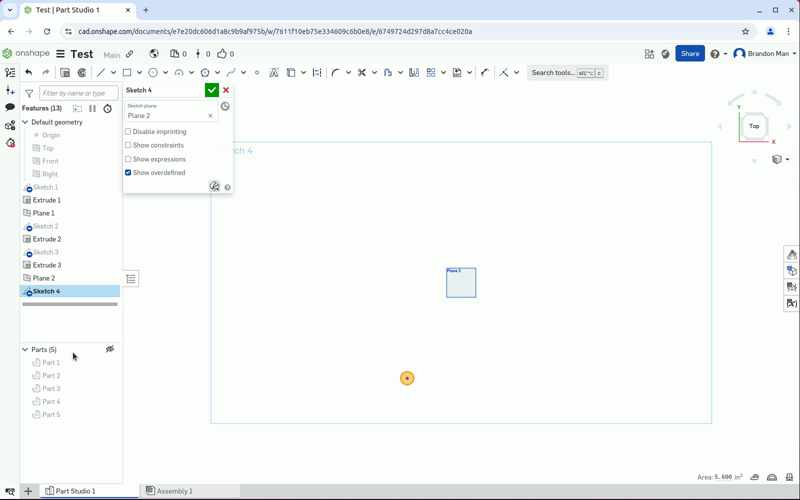
key(shift+e)
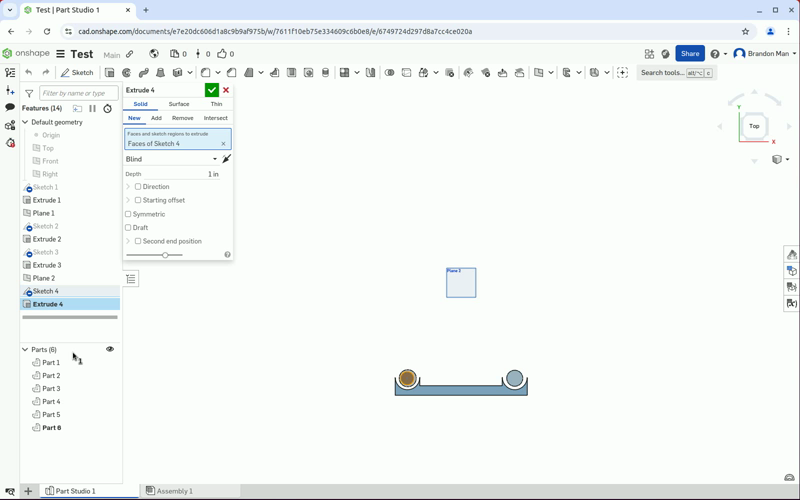
mouse_move(143, 106)
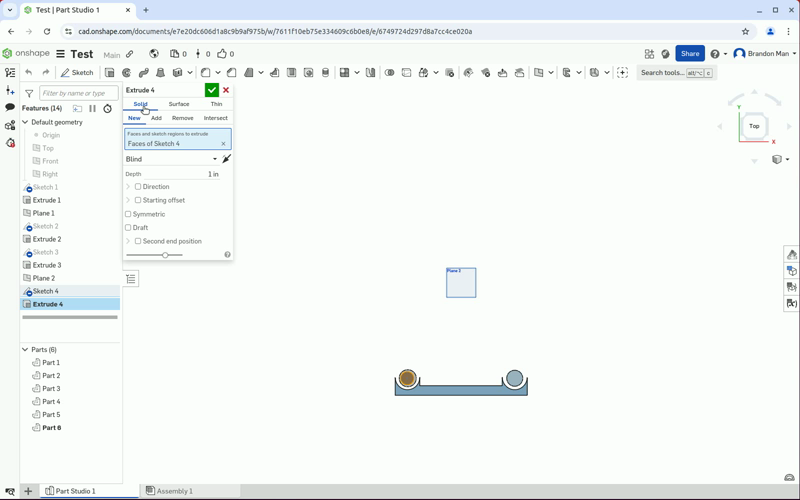
click(143, 106)
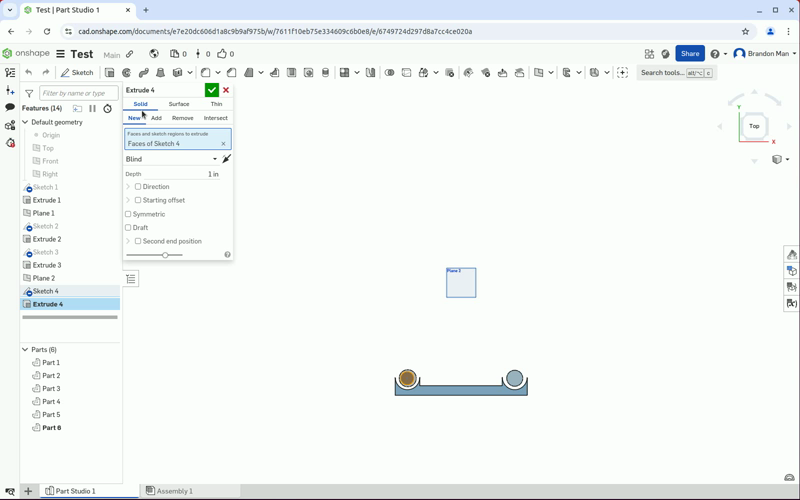
mouse_move(137, 120)
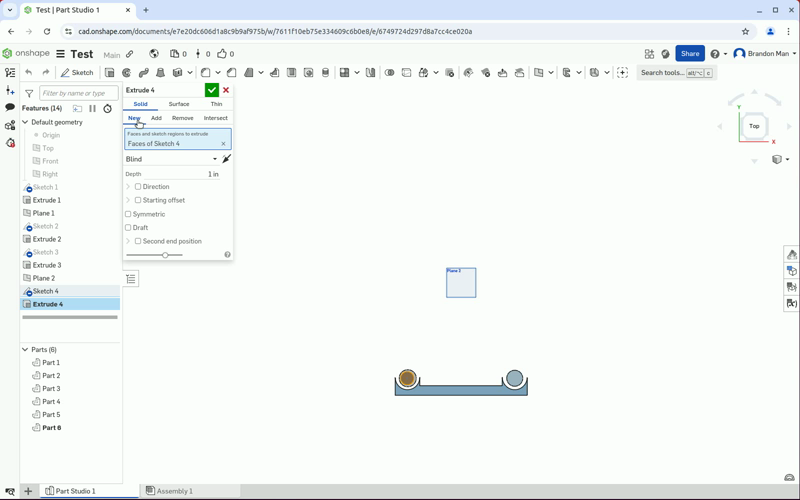
click(137, 120)
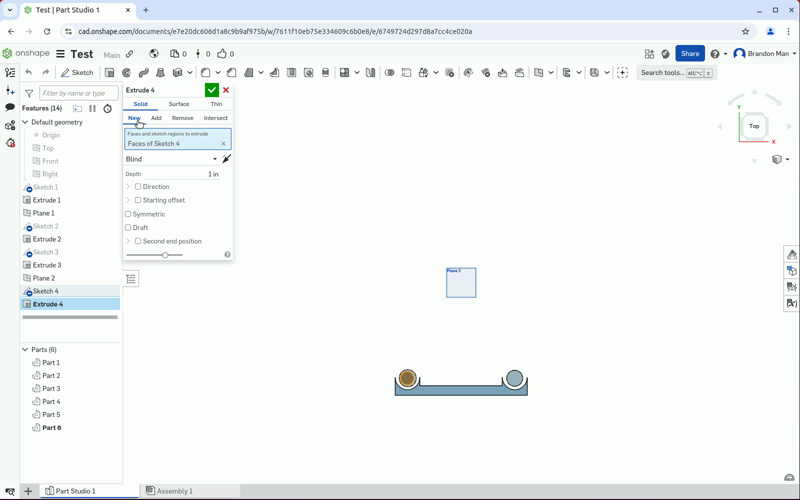
key(tab, 4)
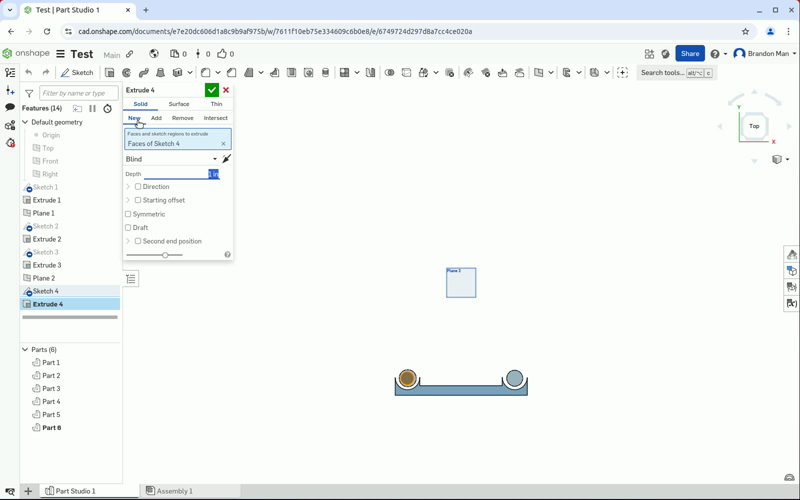
text(1.685)
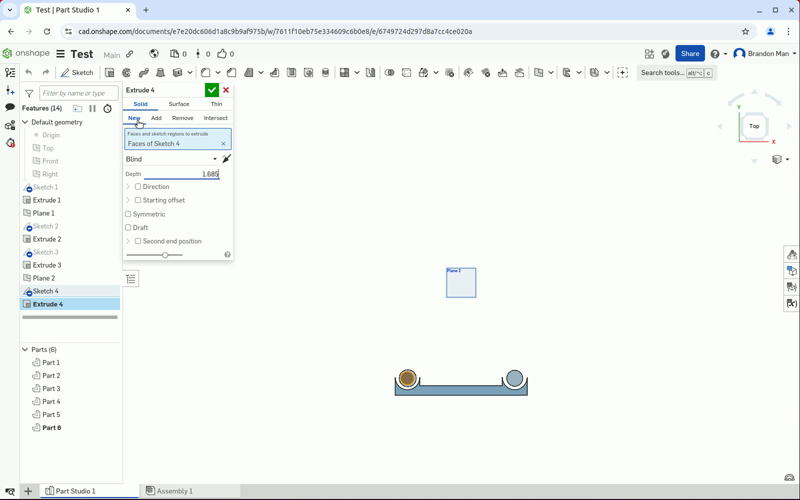
key(enter)
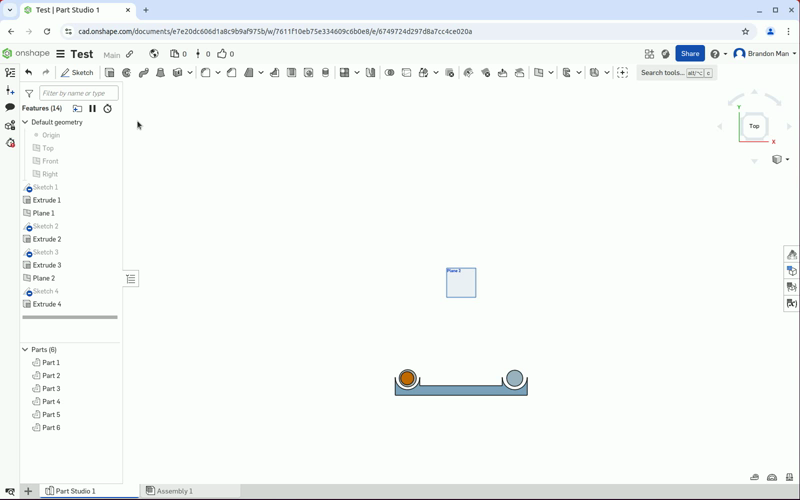
key(shift+h)
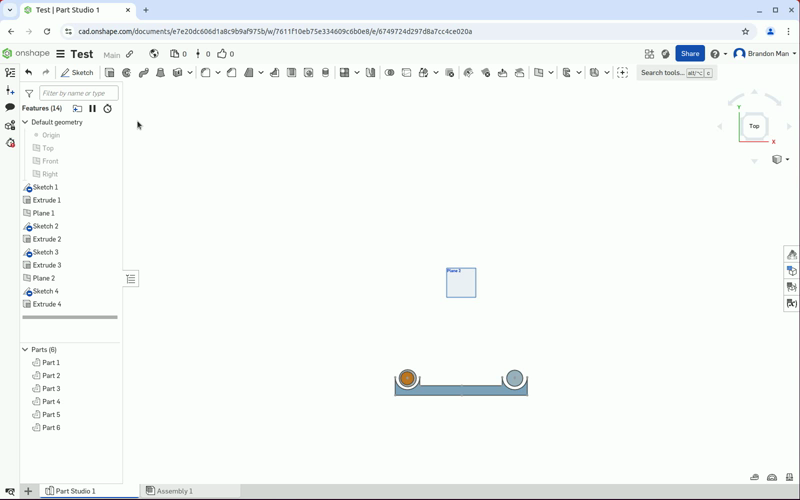
key(shift+h)
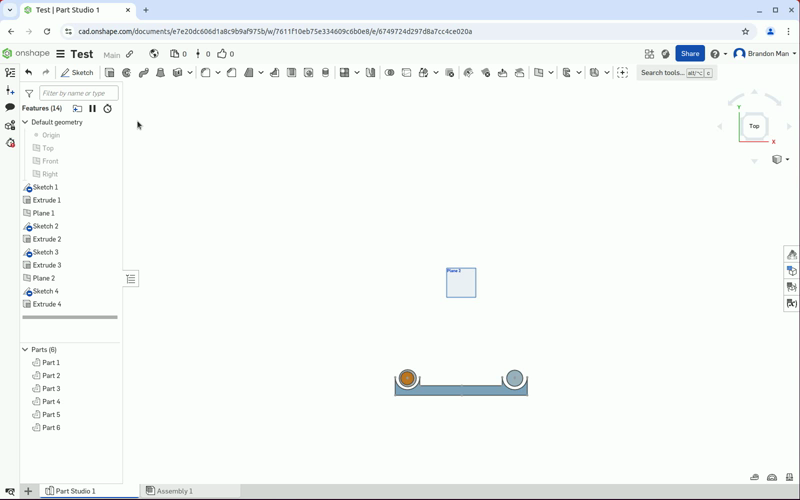
key(shift+7)
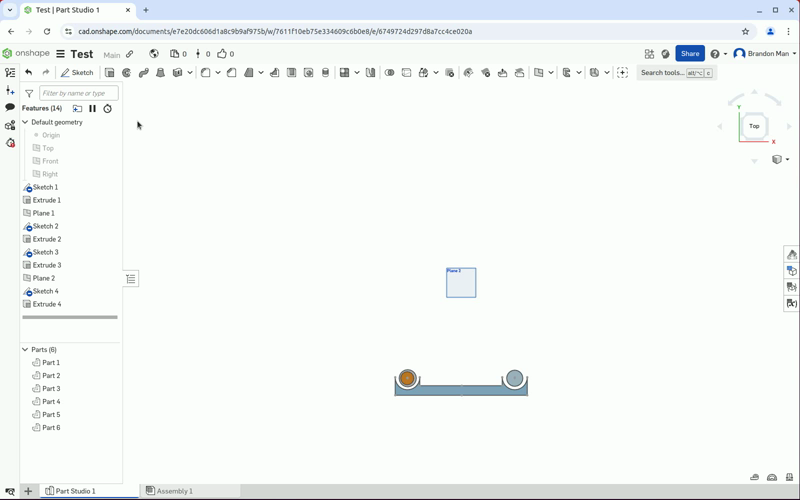
key(up, 3)
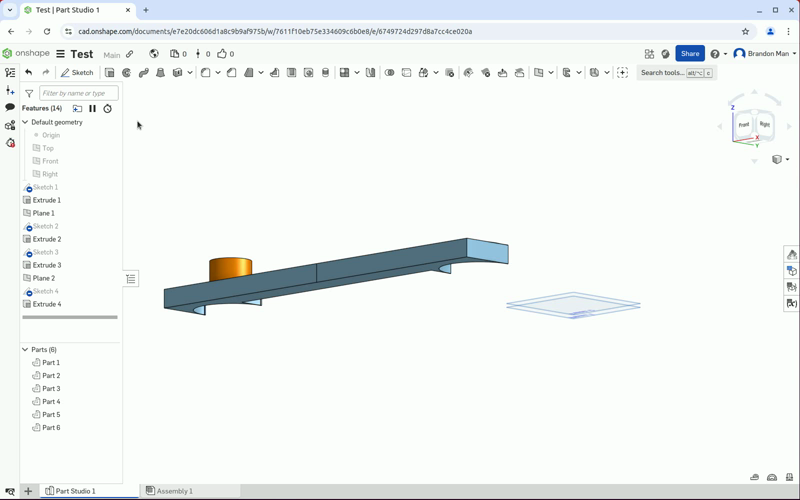
key(left, 3)
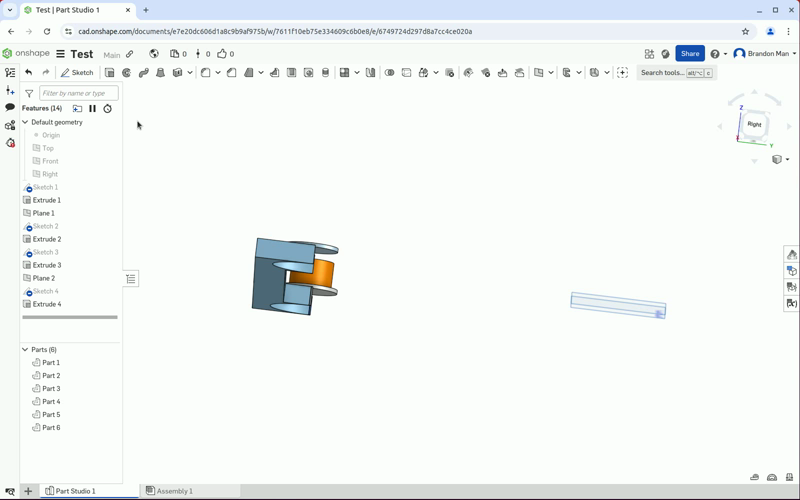
key(right, 3)
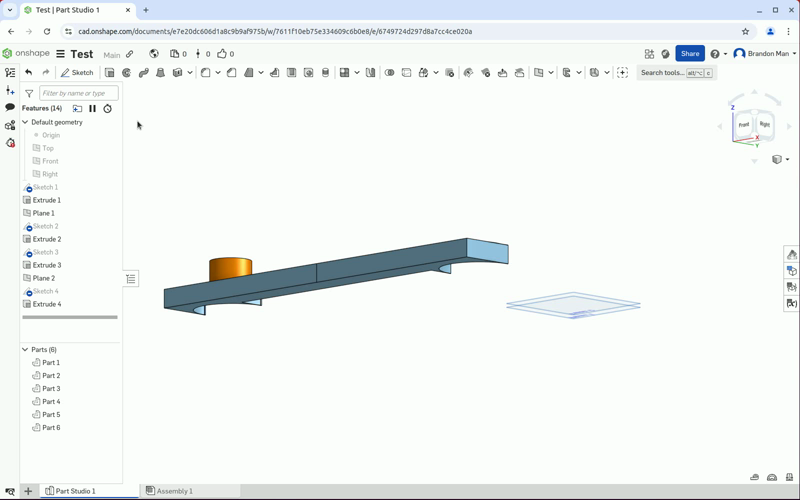
key(down, 3)
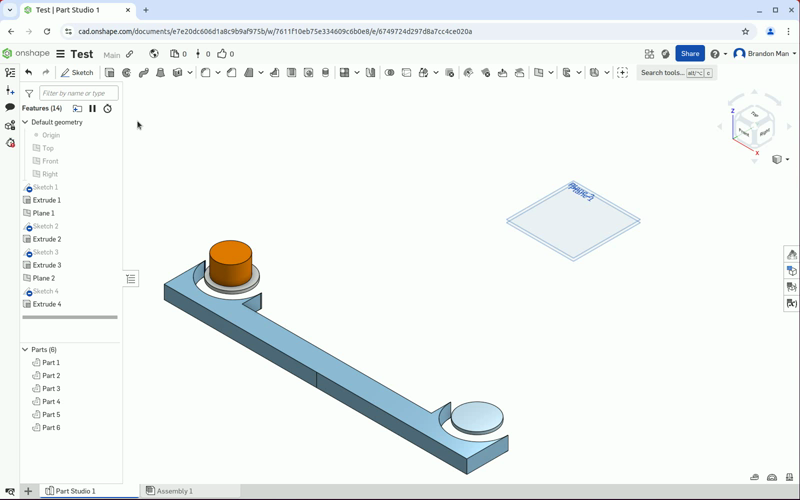
mouse_move(73, 189)
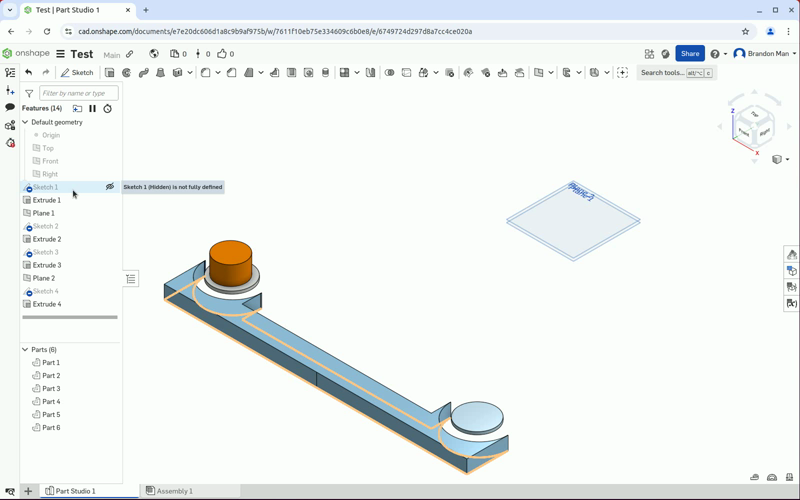
click(73, 189)